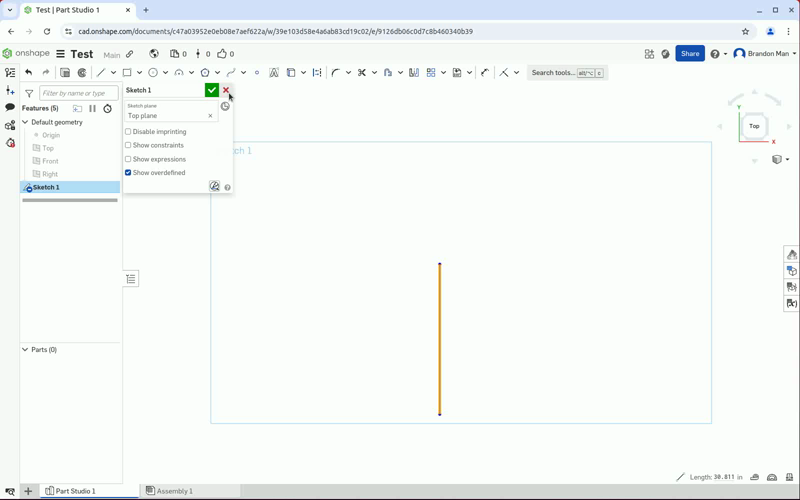
key(shift+h)
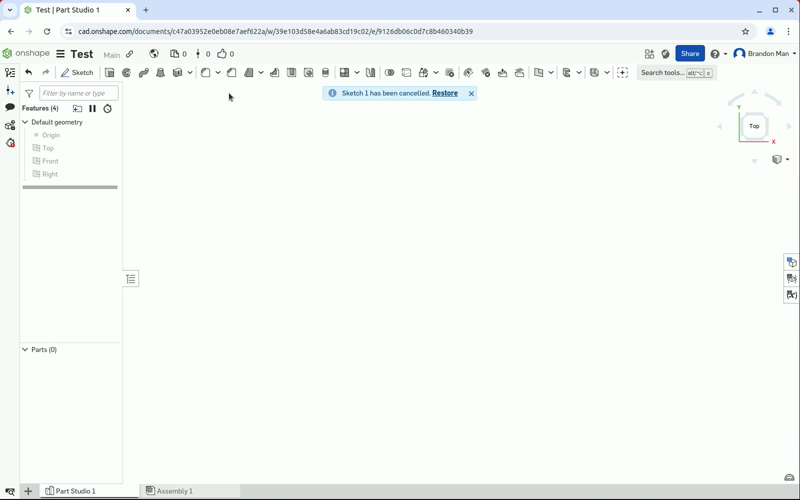
mouse_move(73, 352)
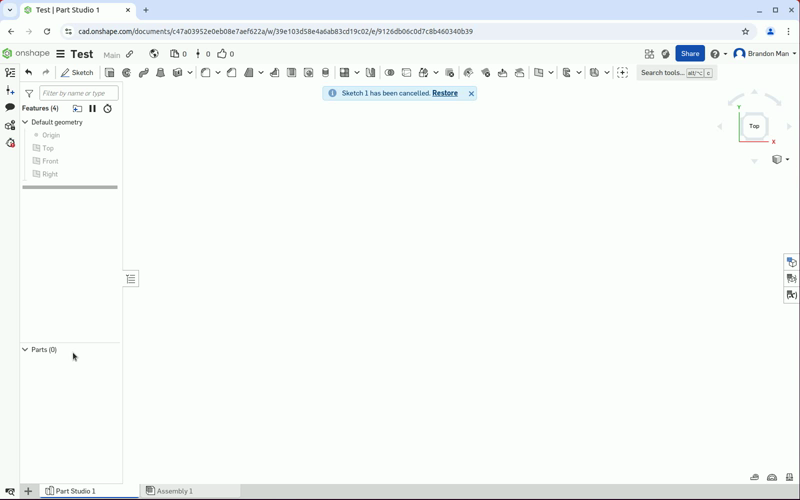
key(y)
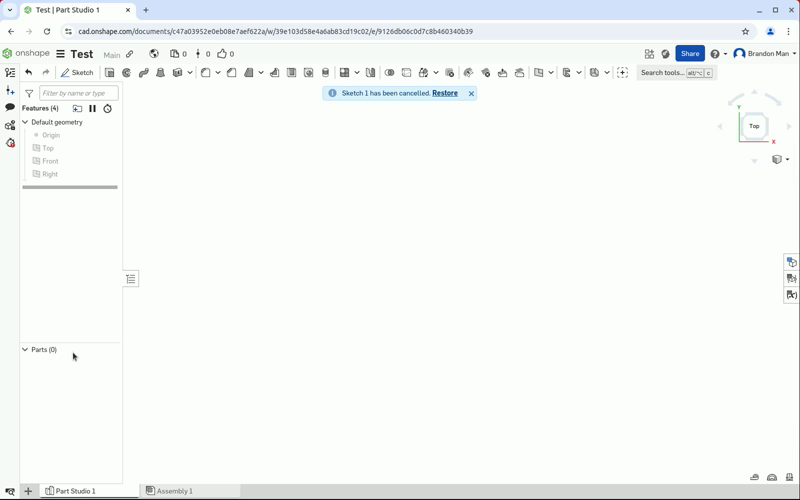
key(shift+p)
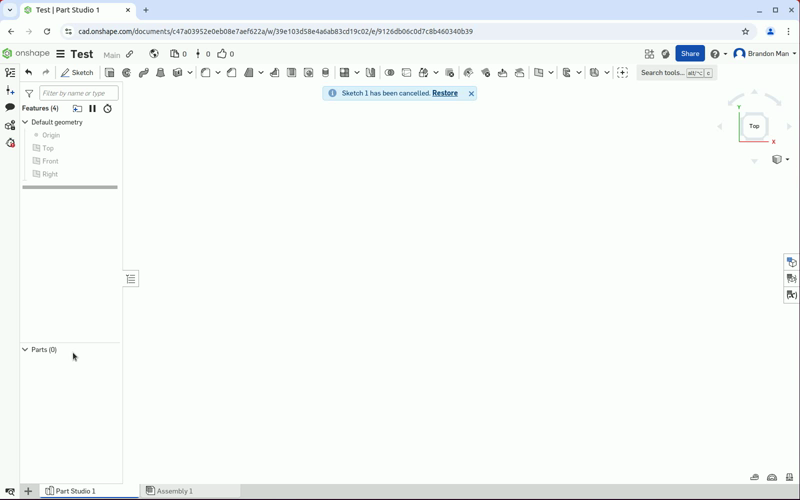
key(space)
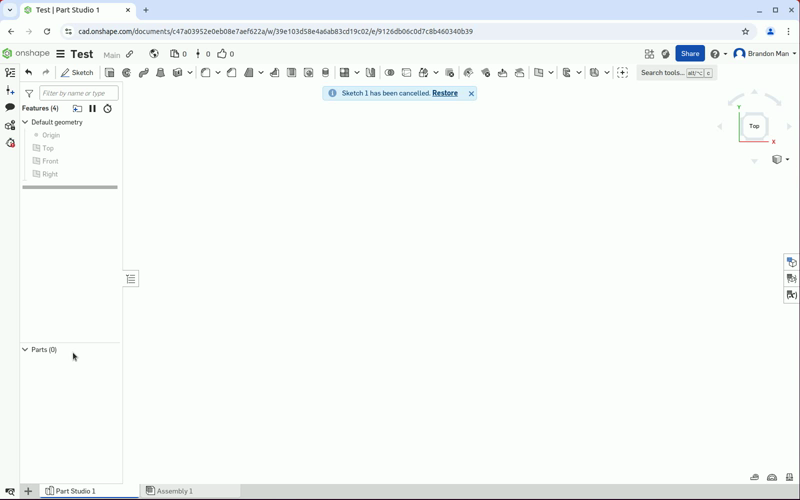
key_down(shift)
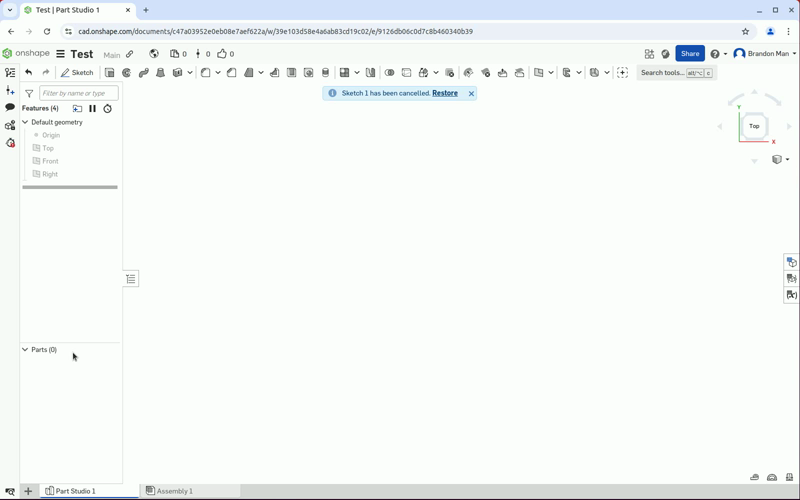
key(up)
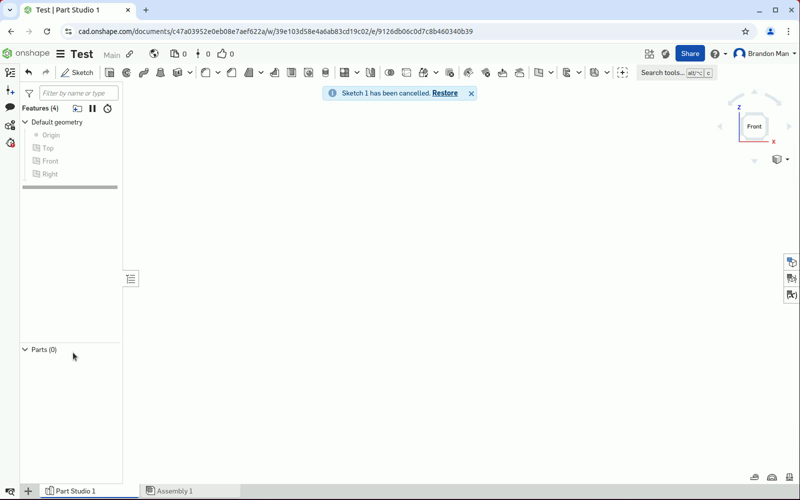
key_up(shift)
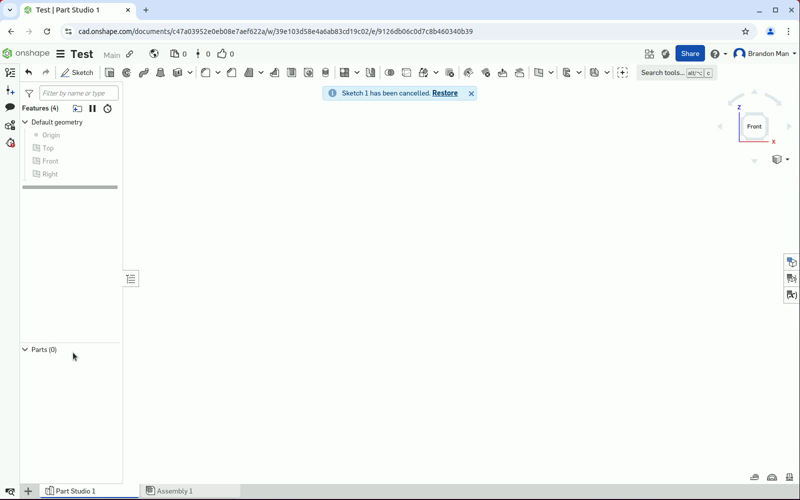
key(space)
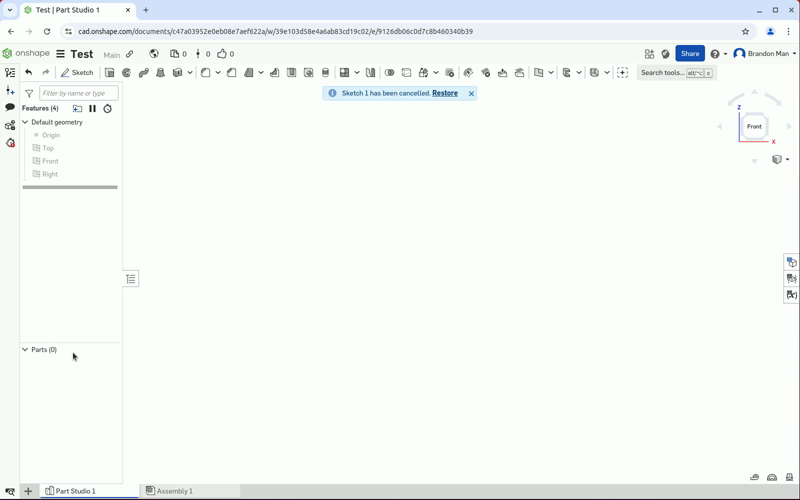
key_down(shift)
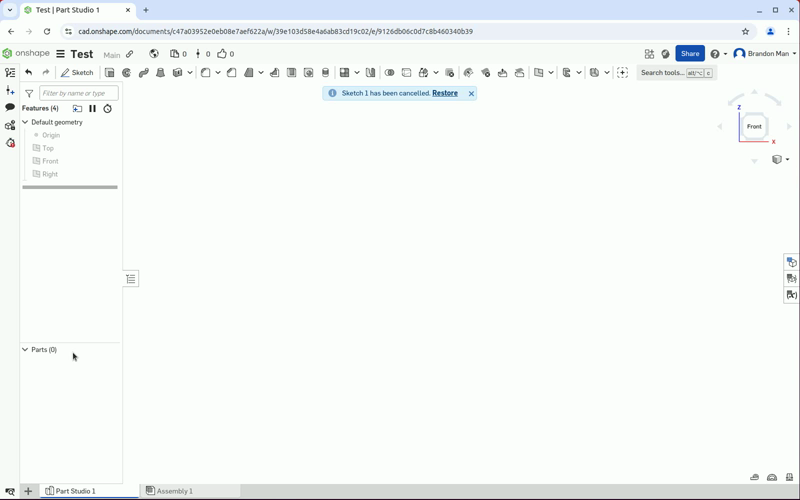
key(left)
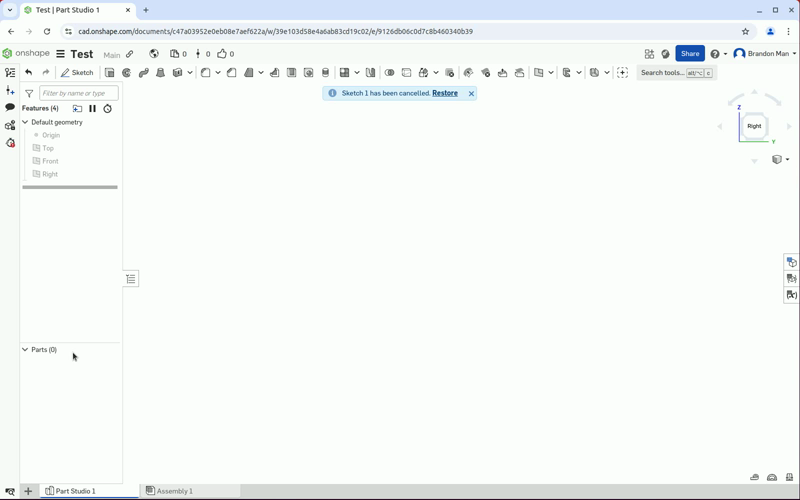
key_up(shift)
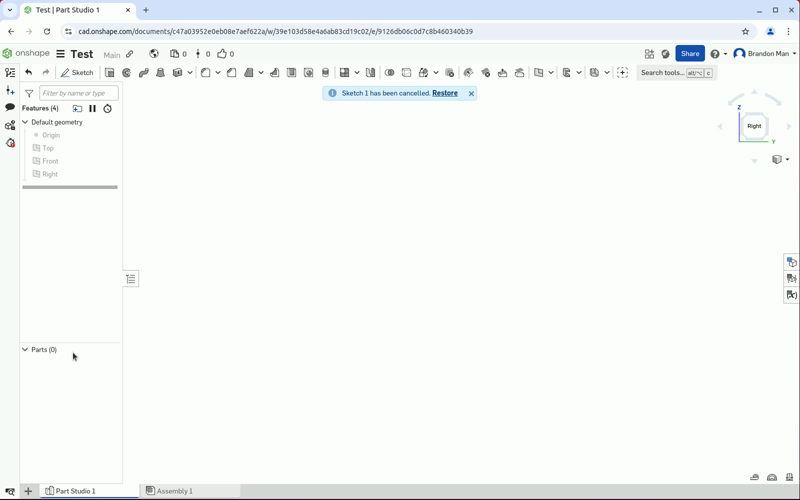
mouse_move(73, 352)
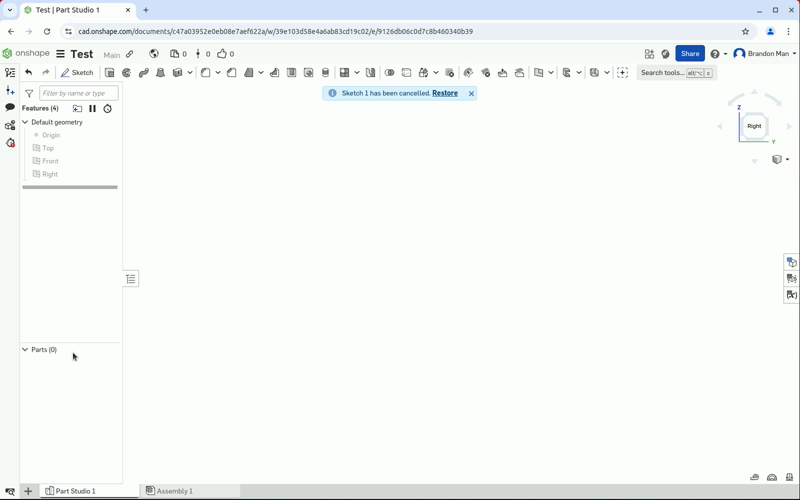
key(shift+y)
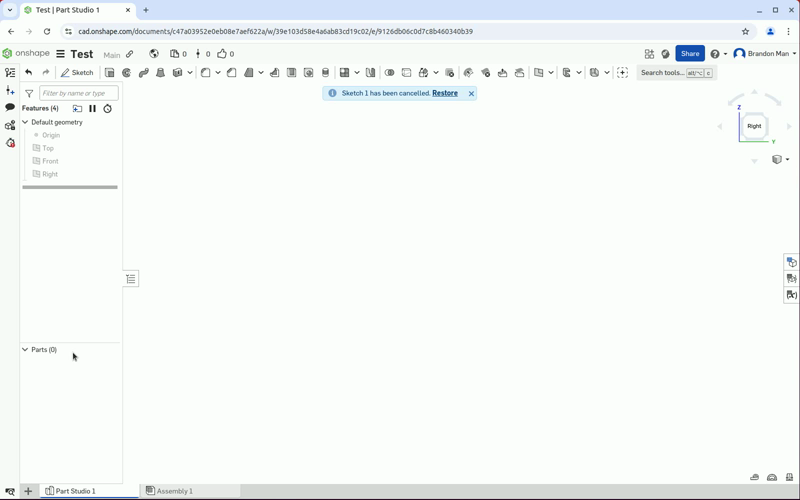
key(shift+s)
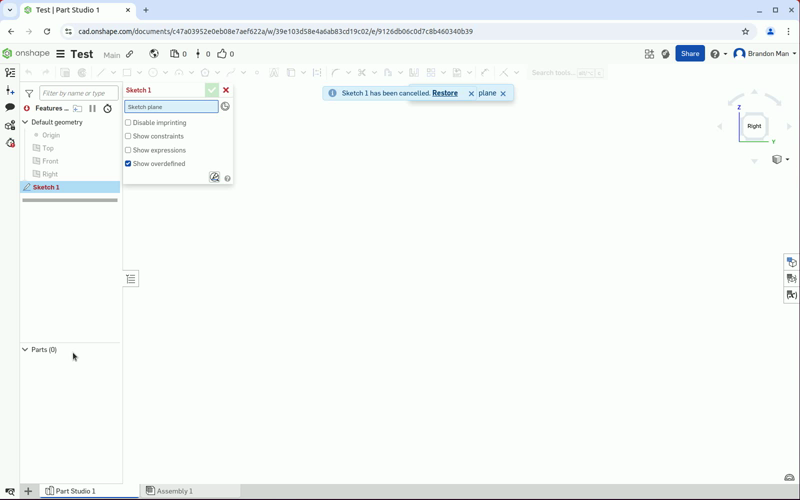
mouse_move(73, 176)
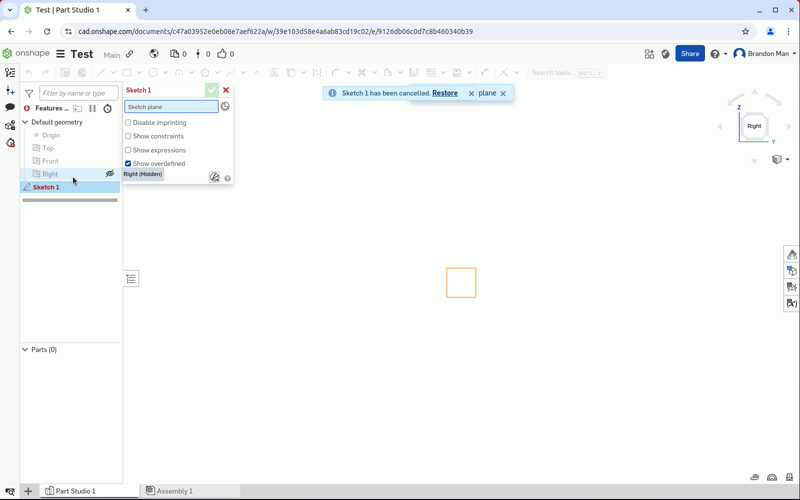
click(73, 176)
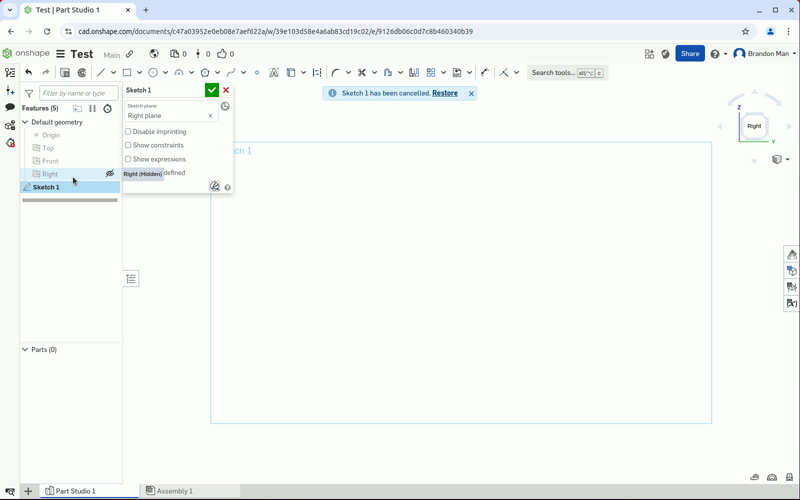
mouse_move(73, 352)
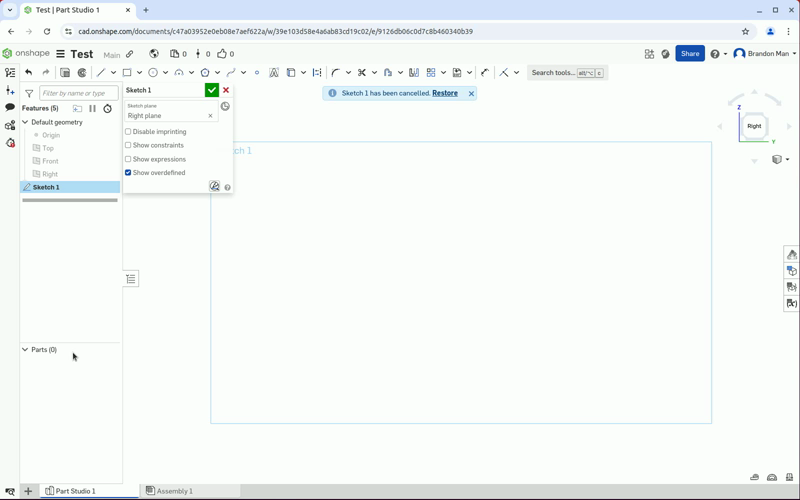
key(y)
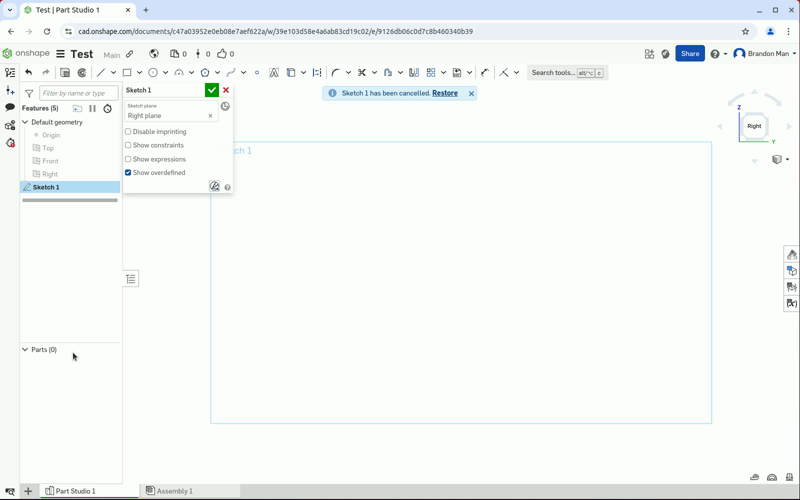
key(c)
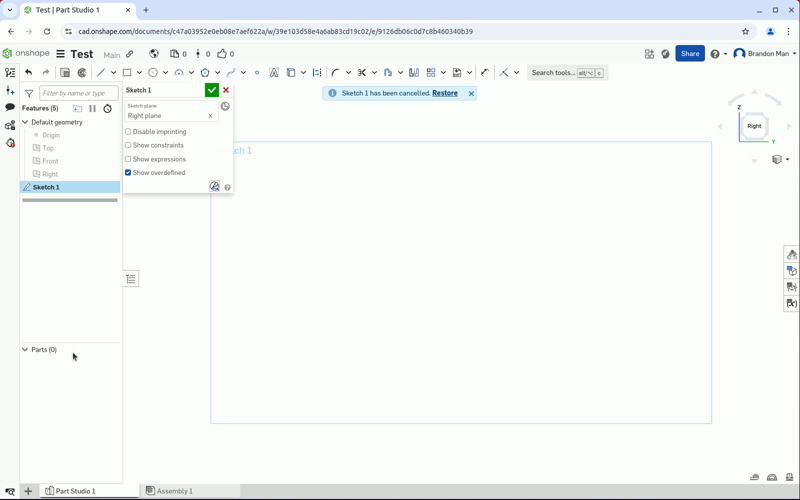
key_down(shift)
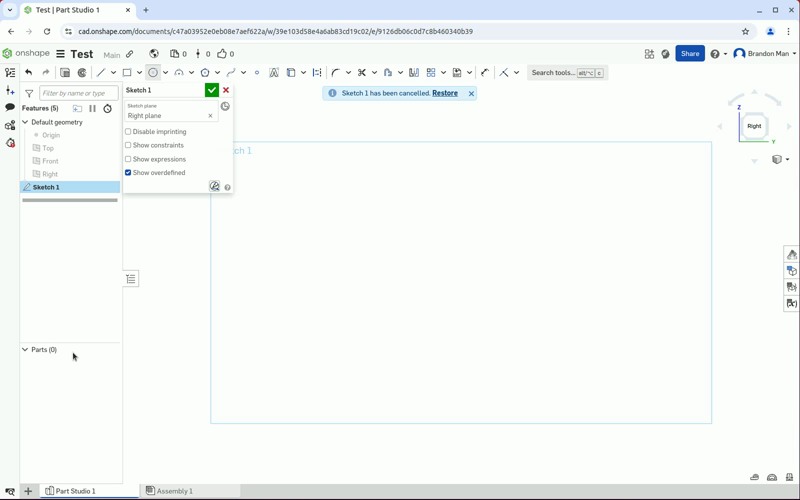
mouse_move(461, 282)
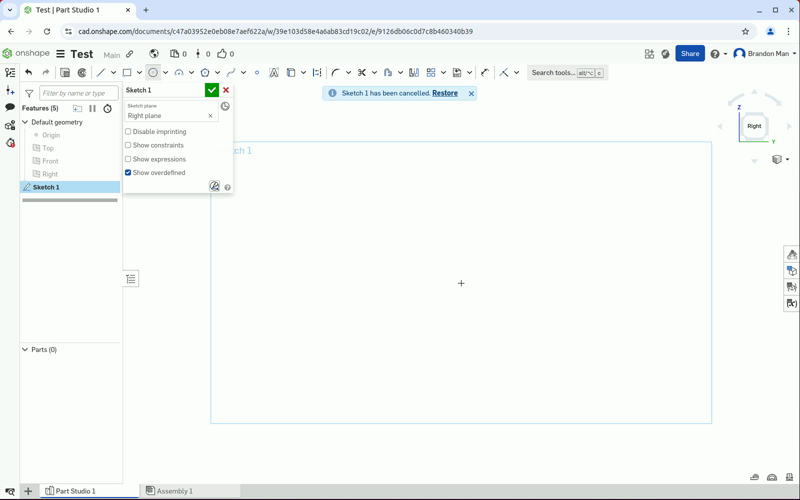
click(461, 282)
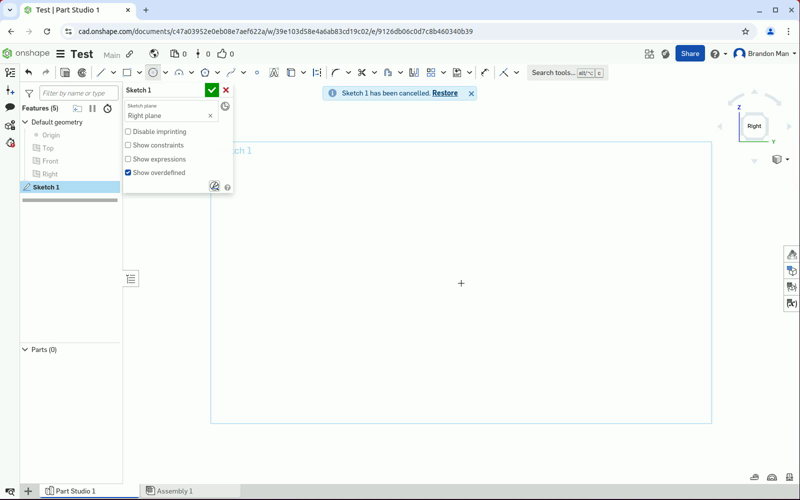
key_up(shift)
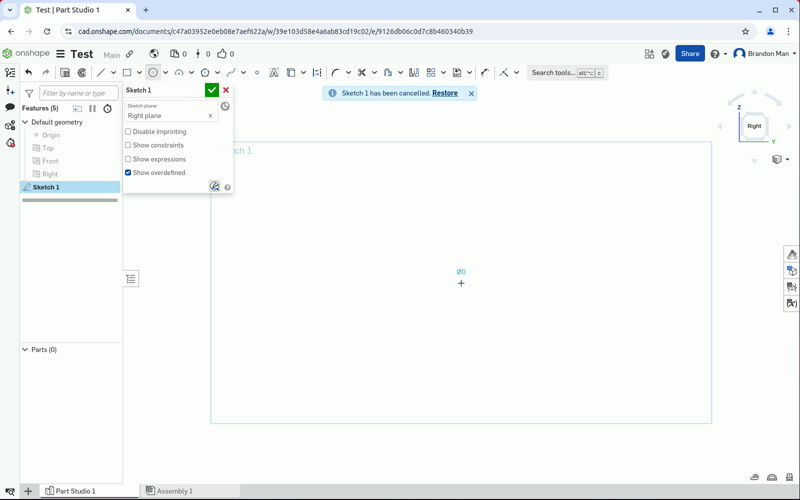
mouse_move(473, 282)
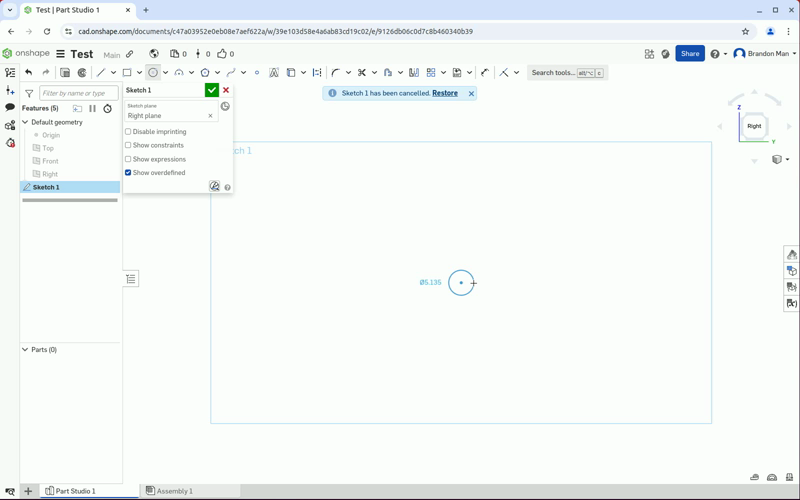
click(473, 282)
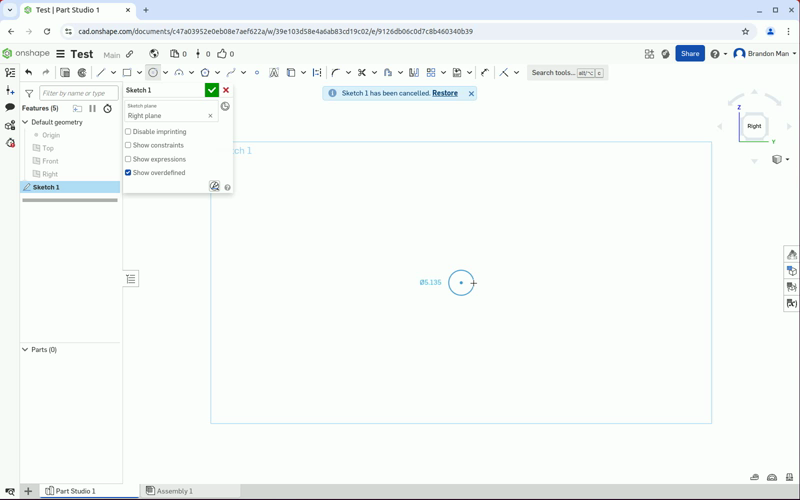
key(esc)
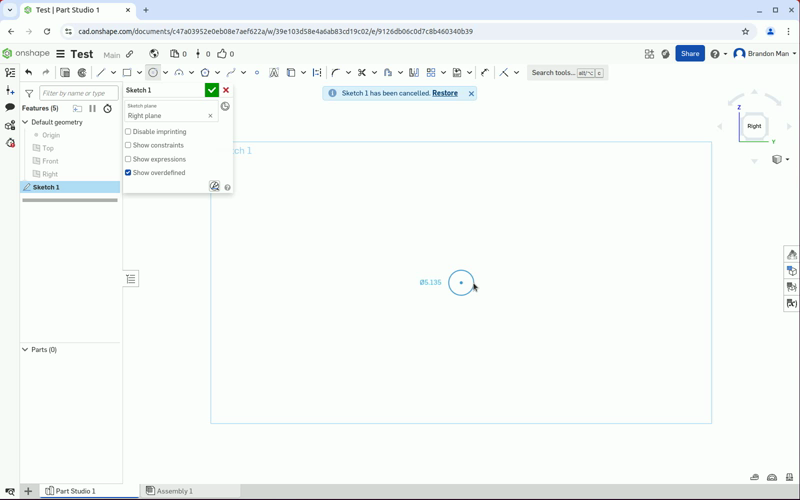
key(c)
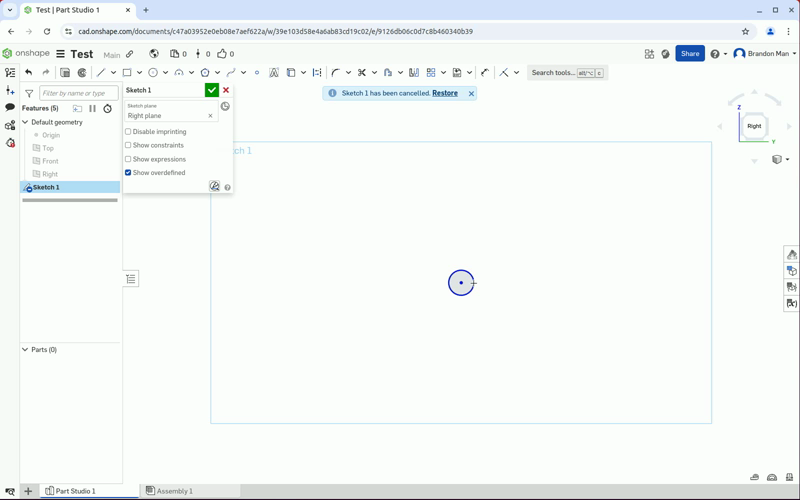
key_down(shift)
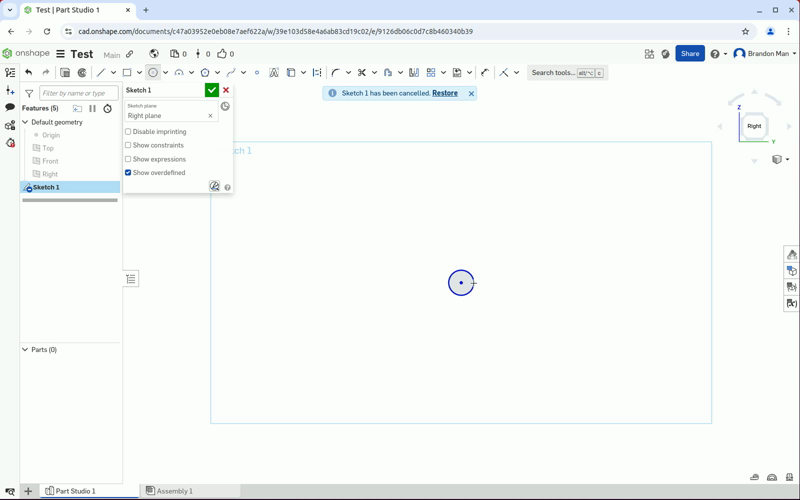
mouse_move(461, 282)
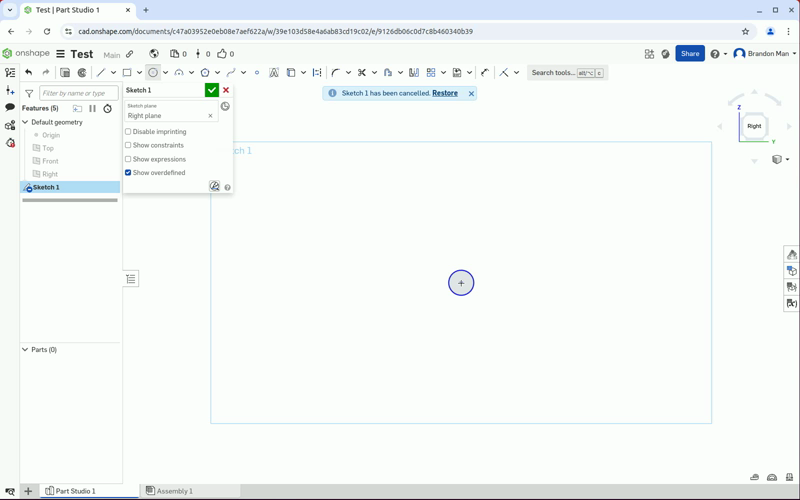
click(461, 282)
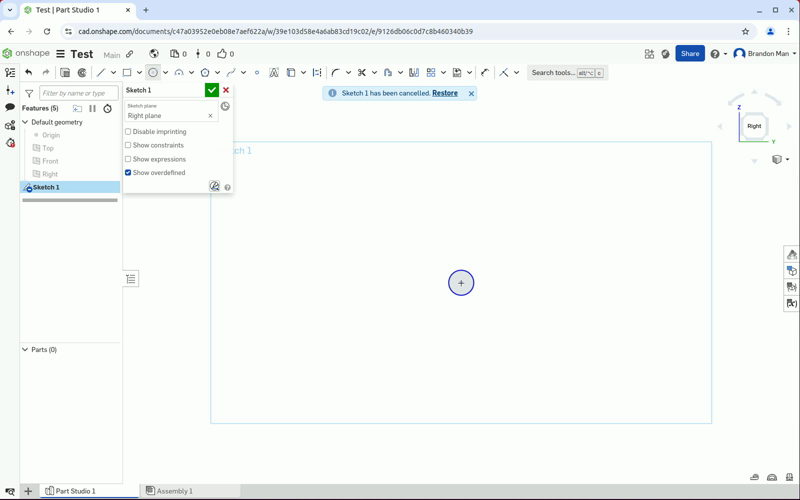
key_up(shift)
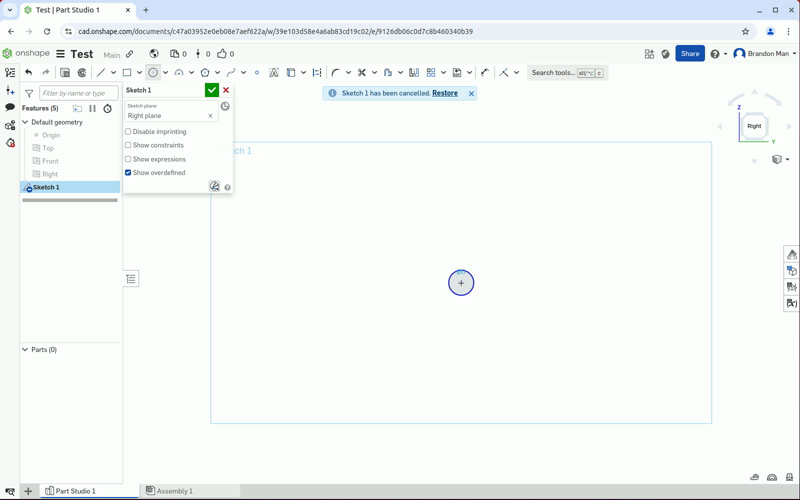
mouse_move(471, 282)
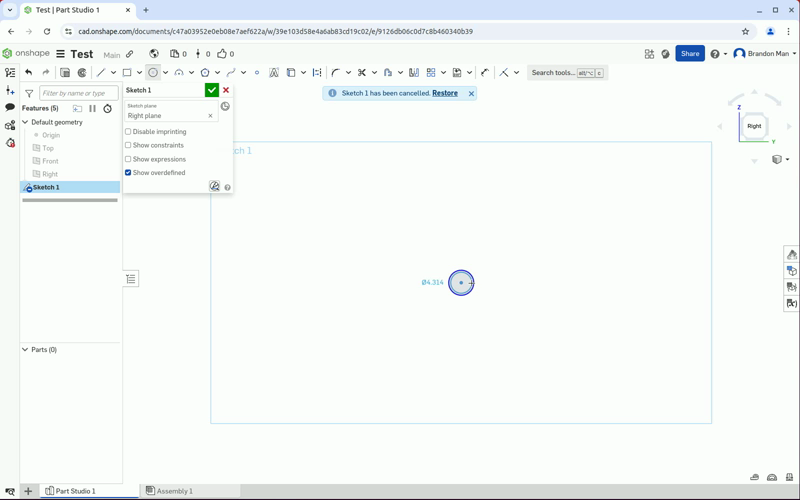
scroll(6)
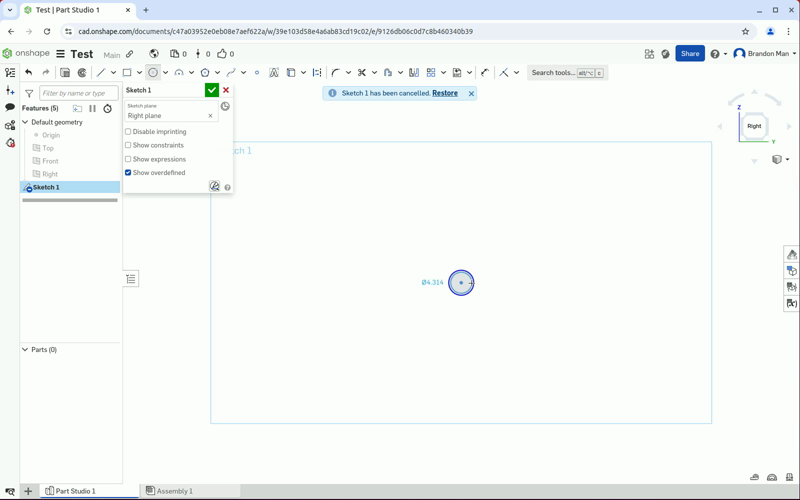
scroll(6)
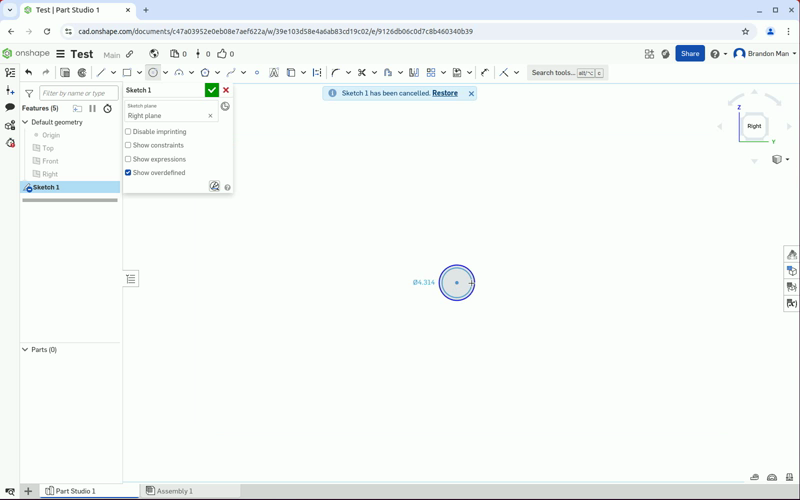
scroll(6)
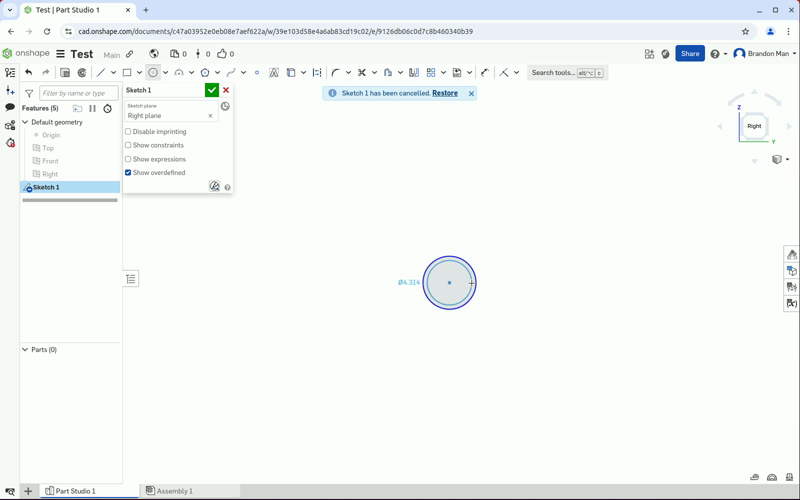
scroll(6)
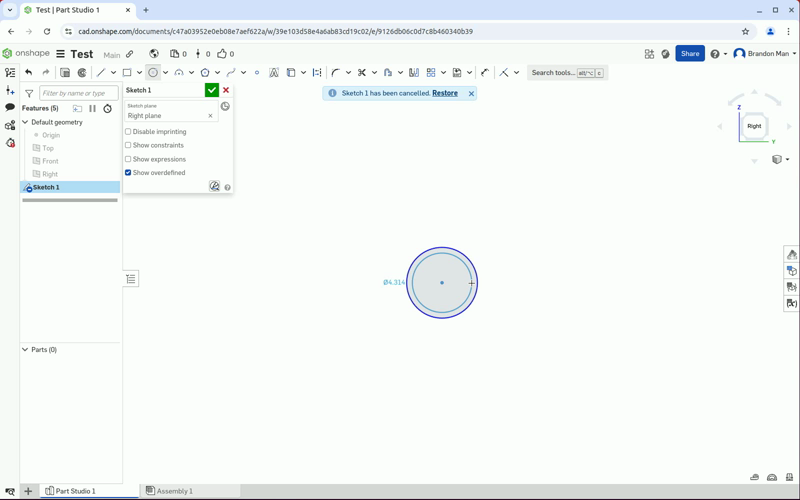
scroll(6)
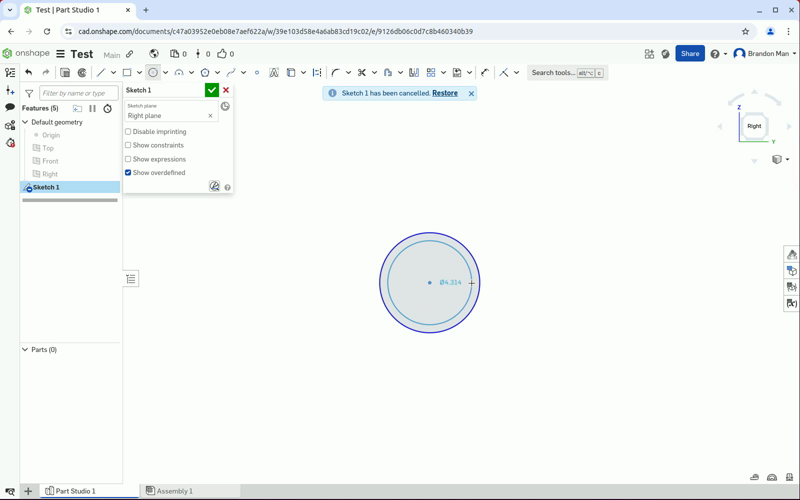
scroll(6)
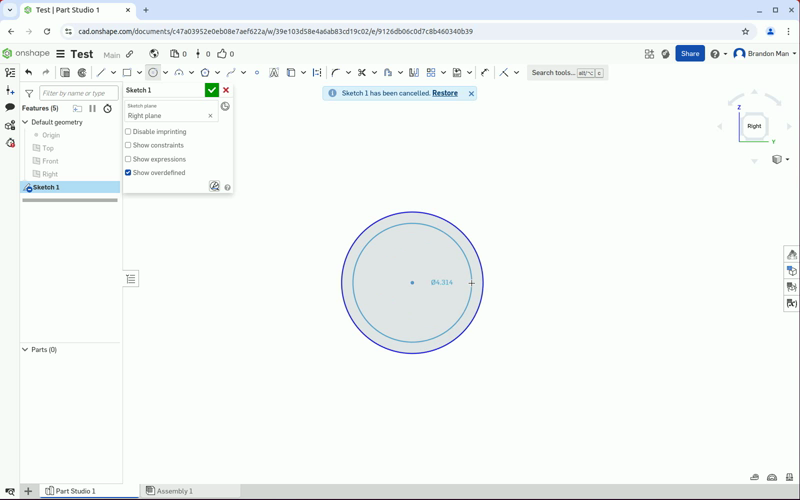
scroll(6)
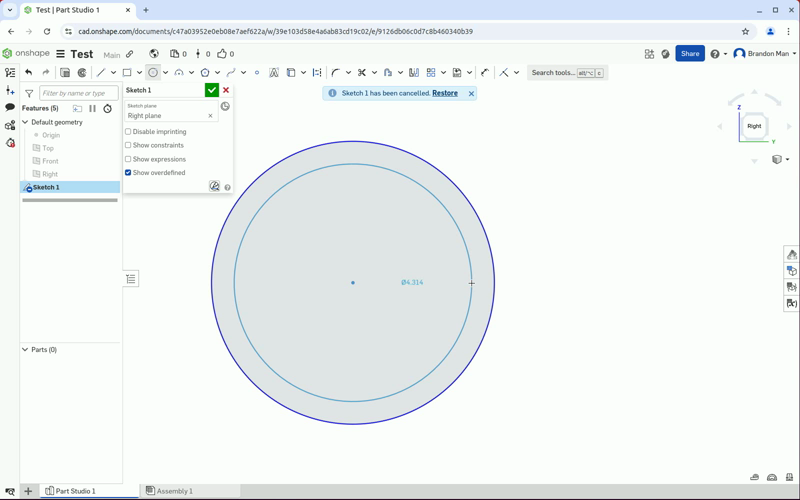
click(471, 282)
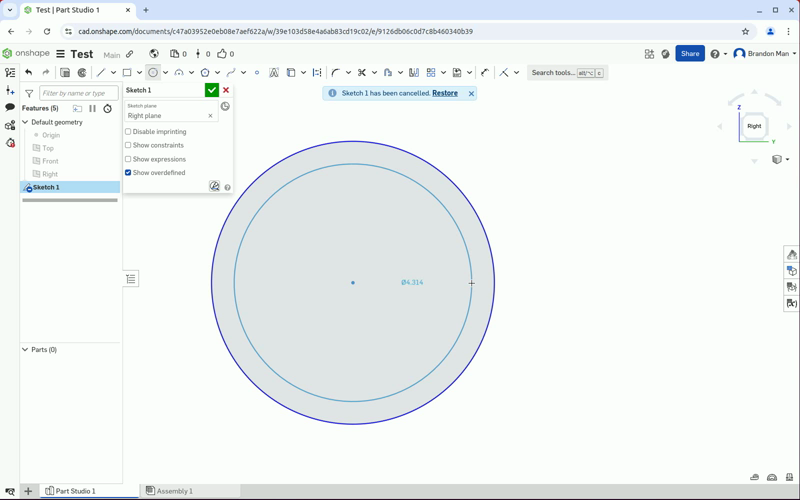
scroll(-6)
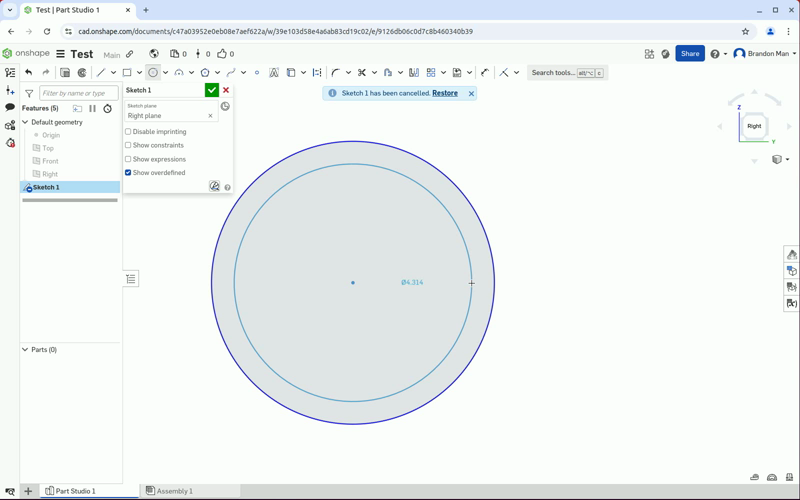
scroll(-6)
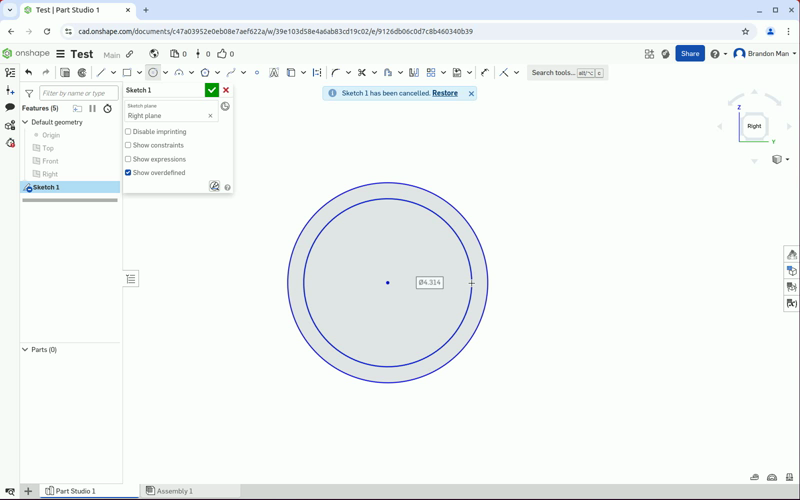
scroll(-6)
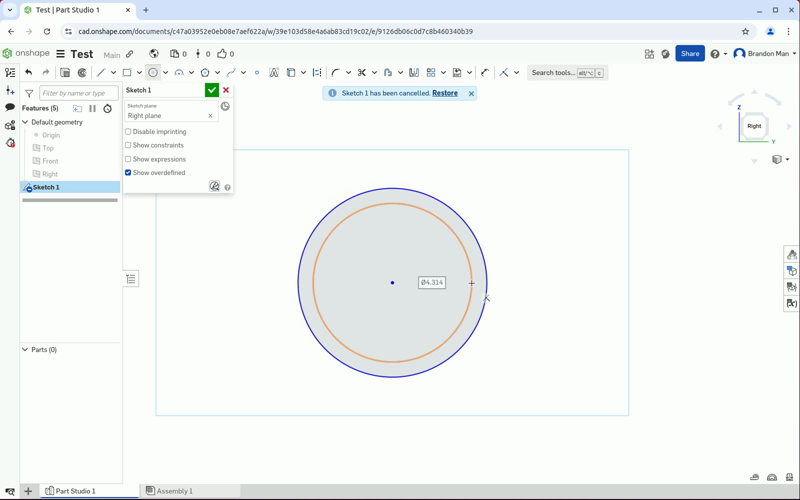
scroll(-6)
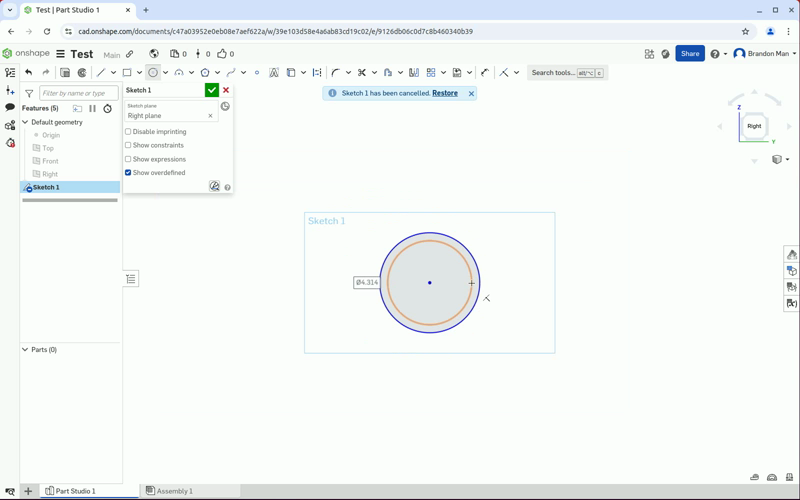
scroll(-6)
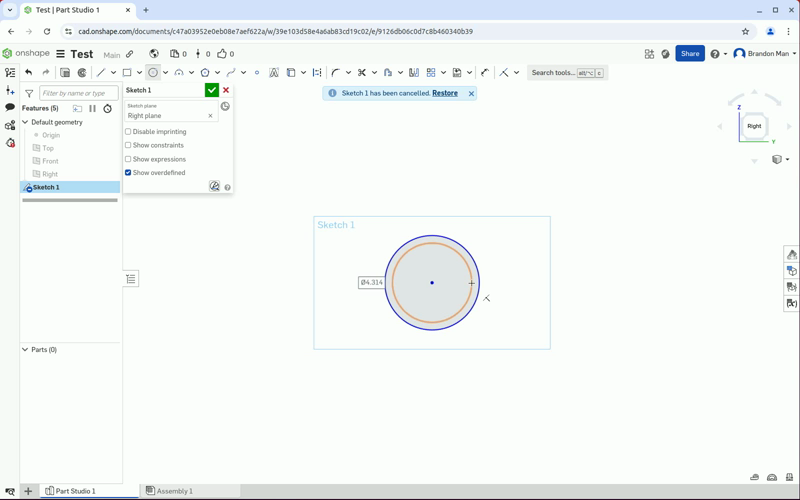
scroll(-6)
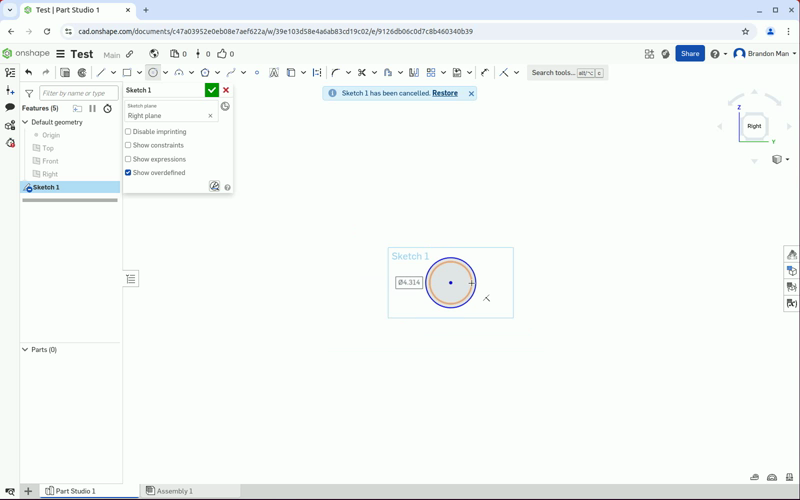
scroll(-6)
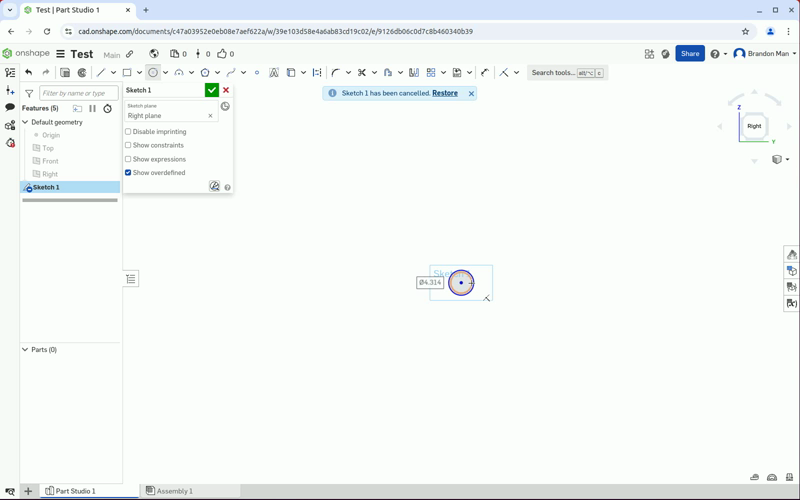
key(esc)
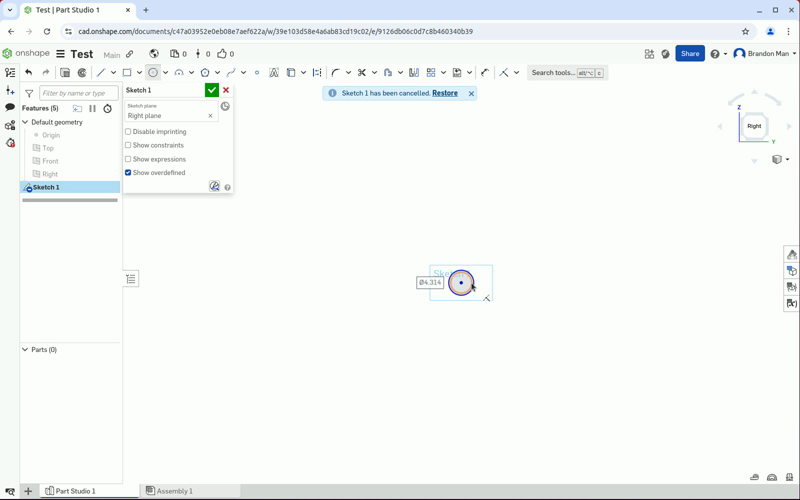
mouse_move(469, 275)
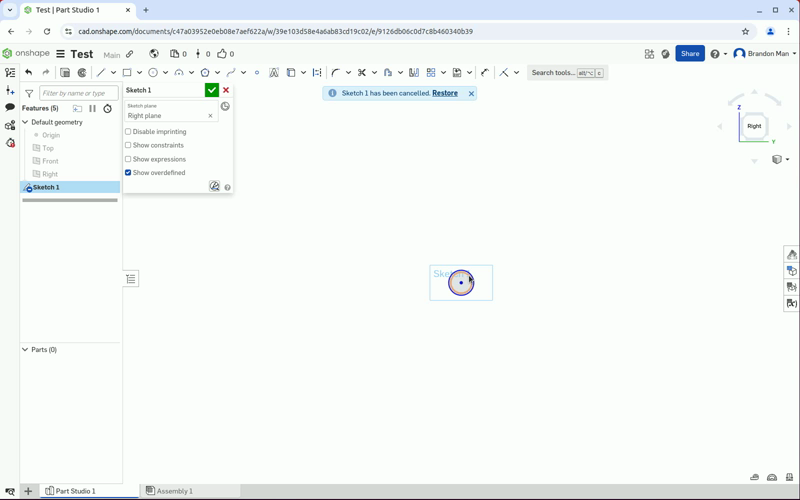
scroll(6)
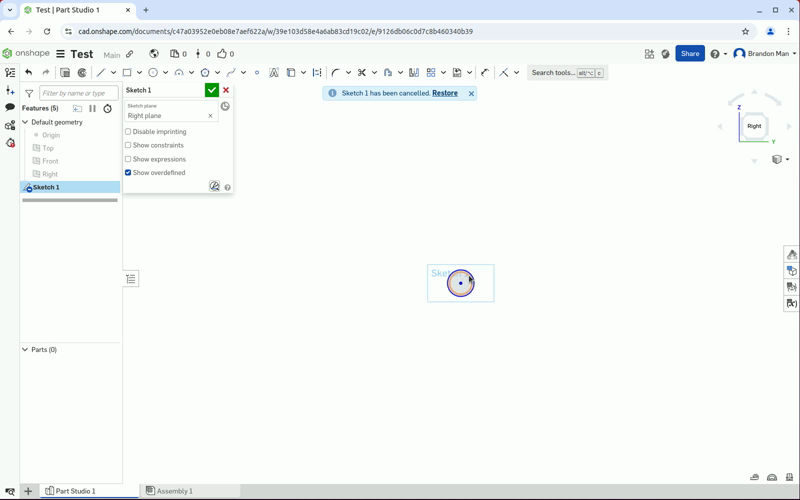
scroll(6)
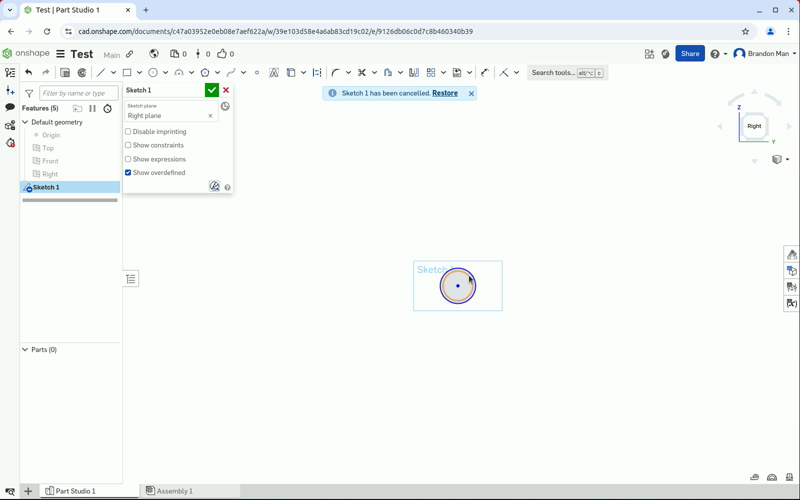
scroll(6)
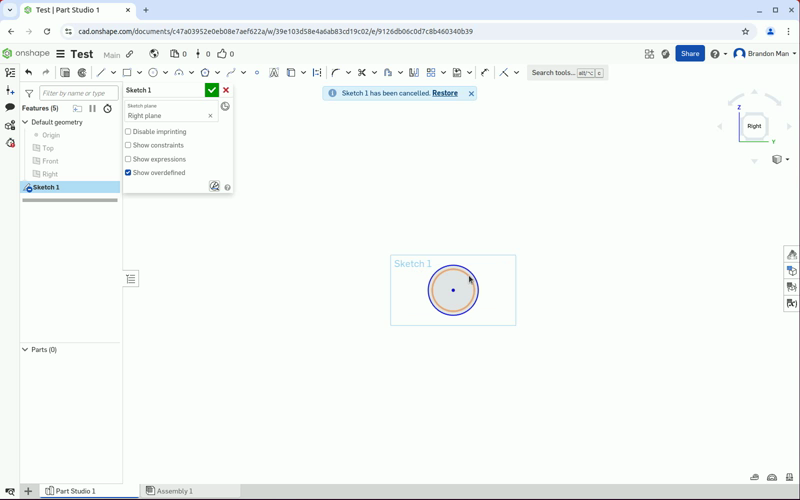
scroll(6)
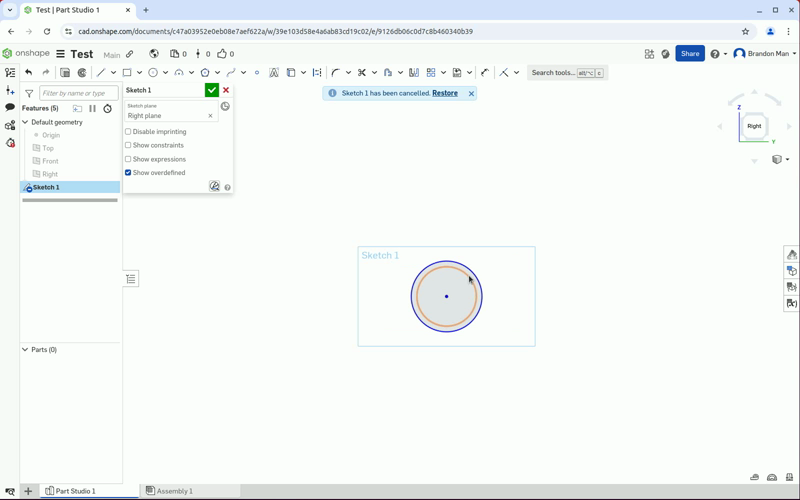
scroll(6)
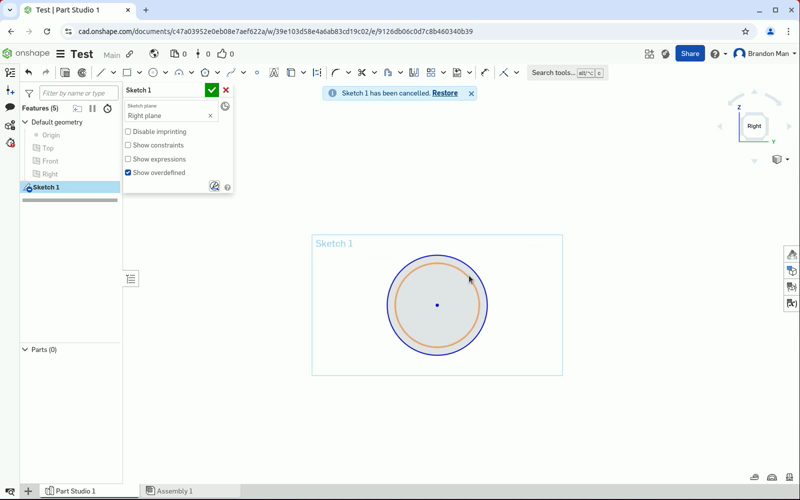
scroll(6)
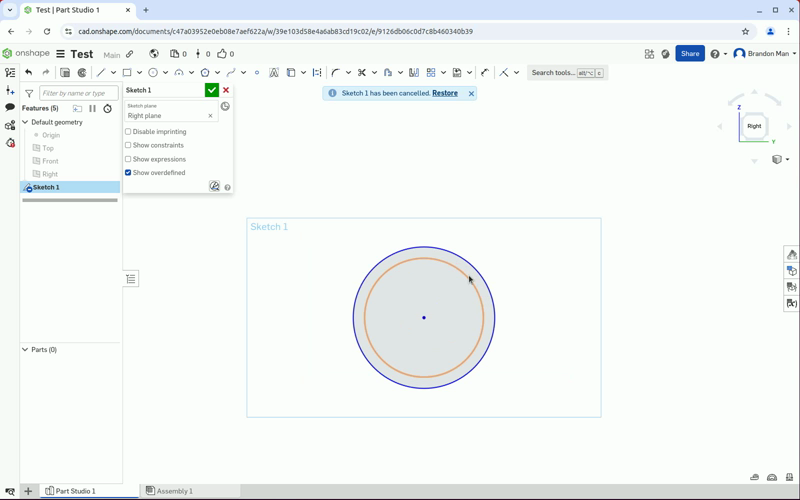
scroll(6)
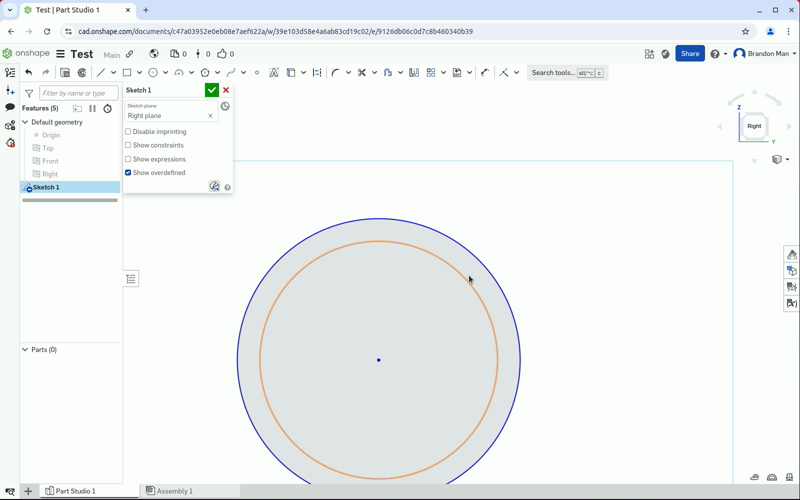
click(469, 275)
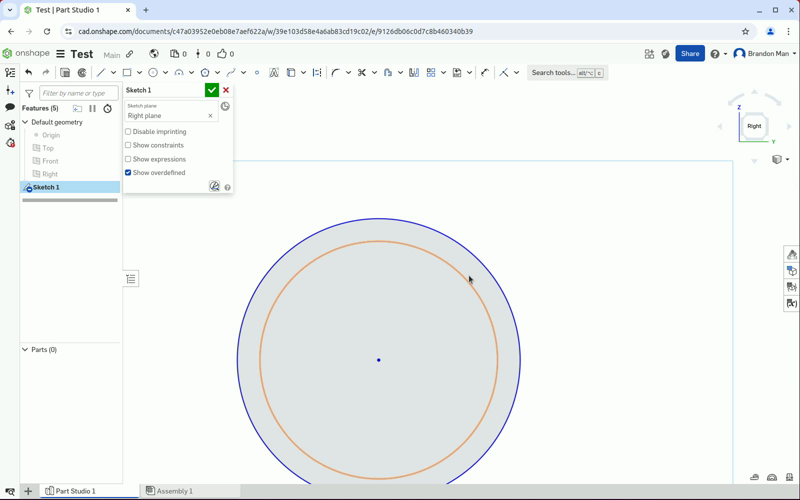
scroll(-6)
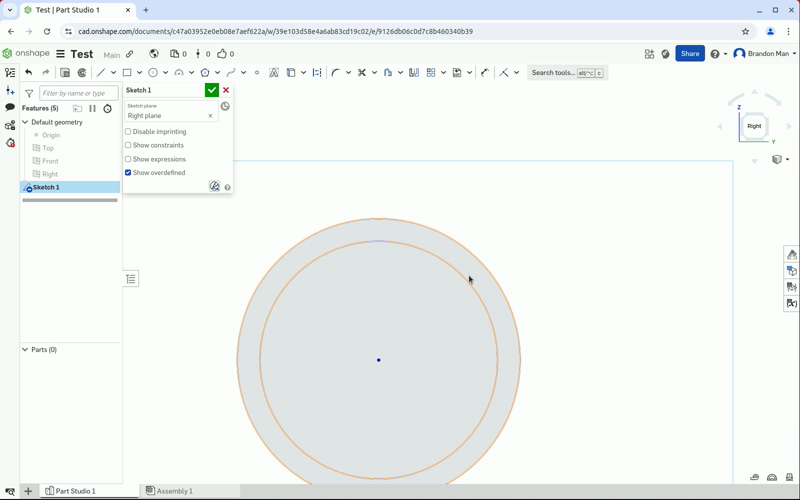
scroll(-6)
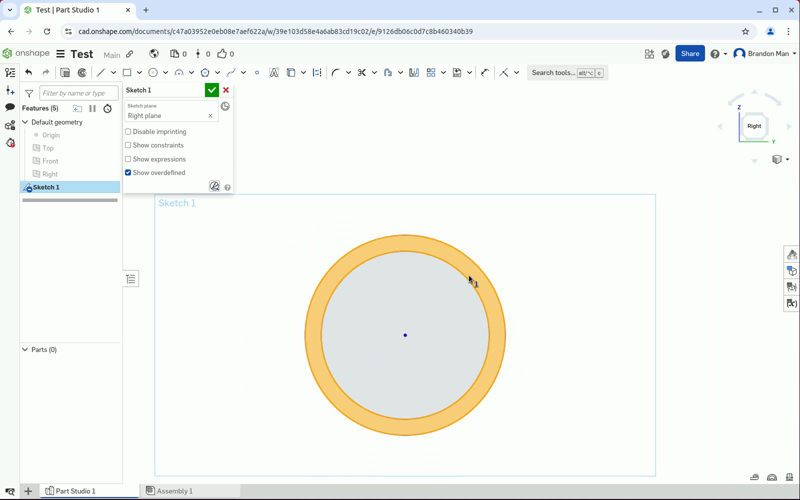
scroll(-6)
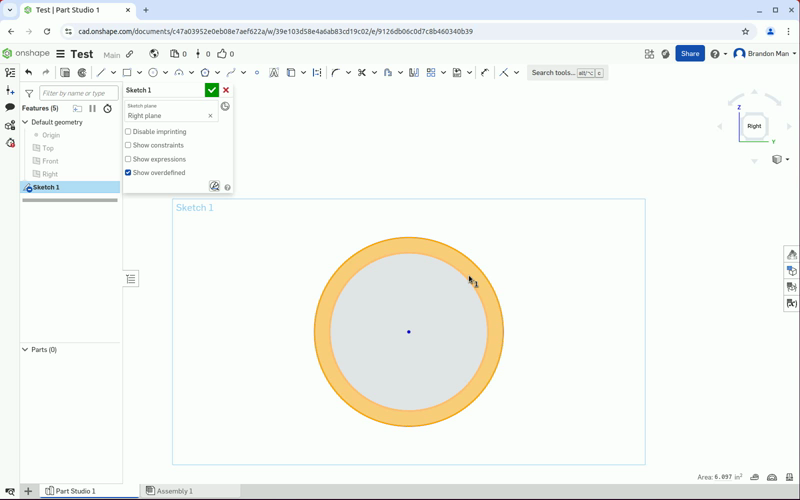
scroll(-6)
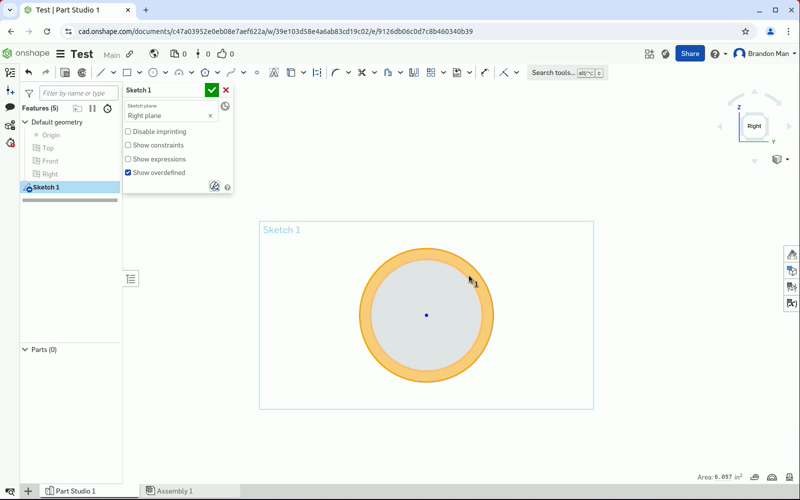
scroll(-6)
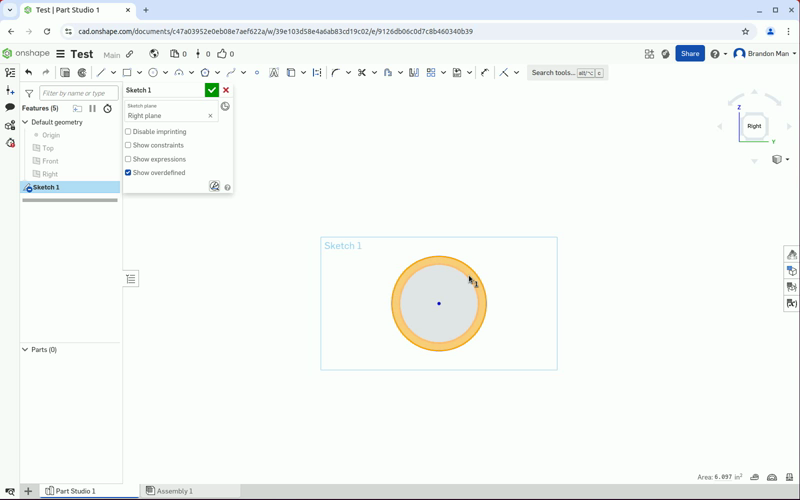
scroll(-6)
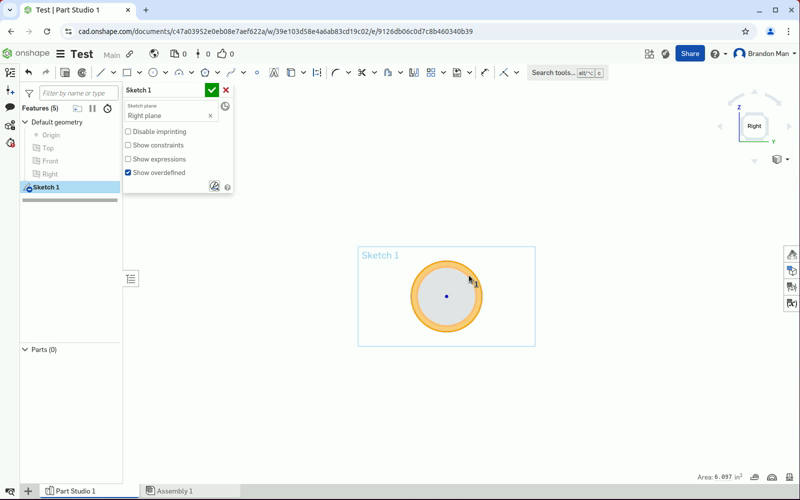
scroll(-6)
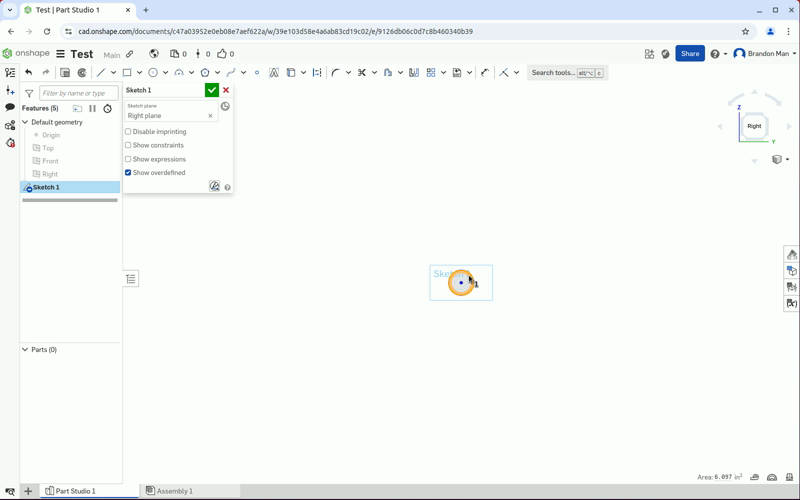
mouse_move(73, 352)
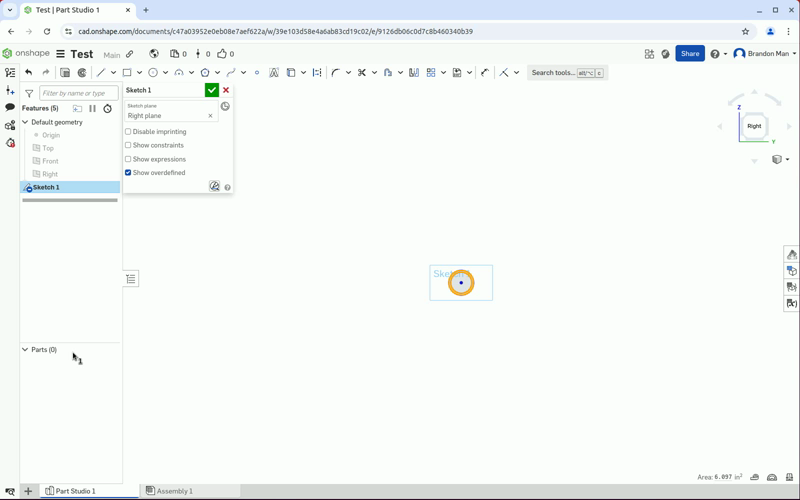
key(shift+y)
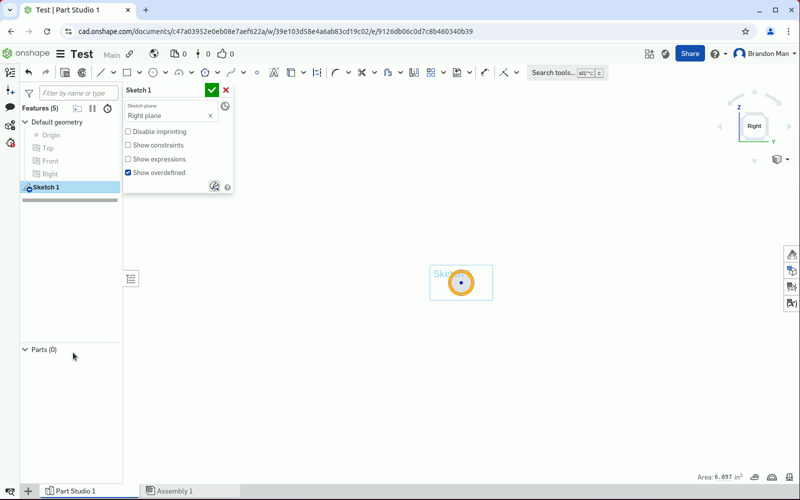
key(shift+e)
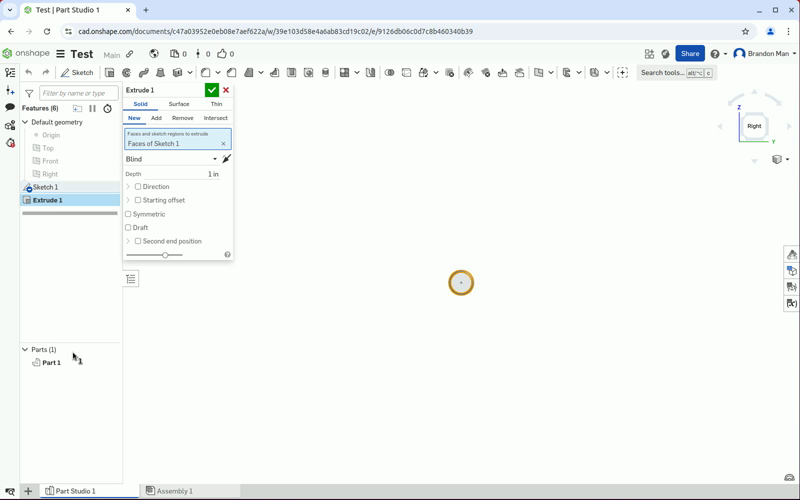
mouse_move(143, 106)
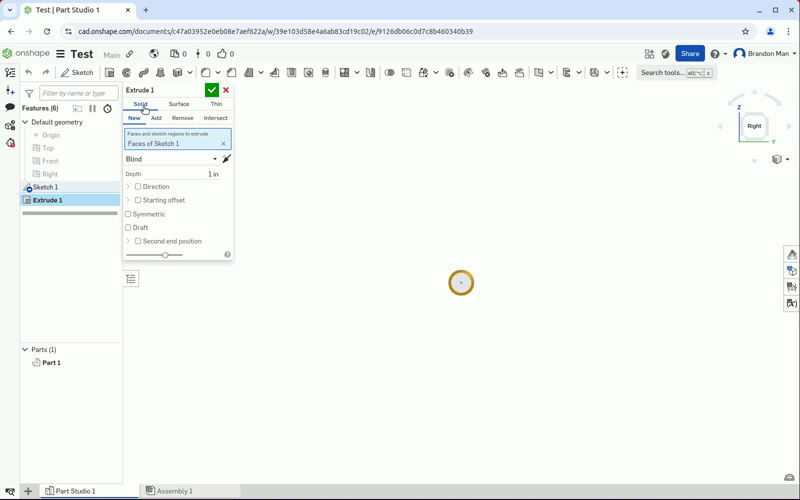
click(143, 106)
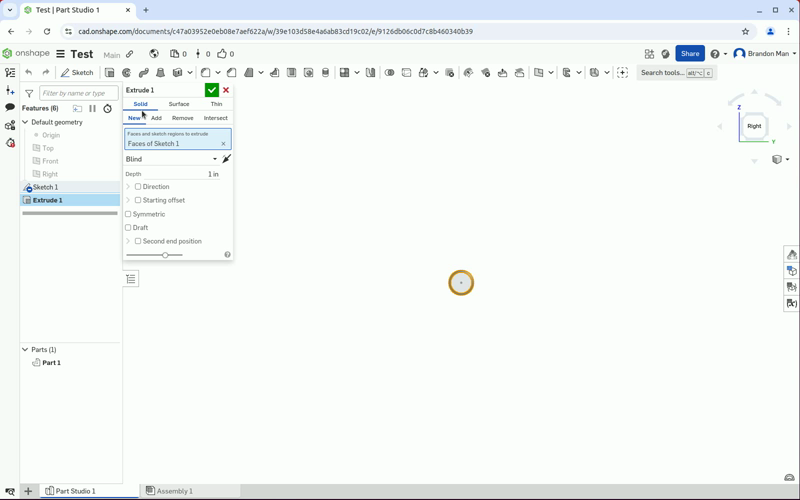
mouse_move(137, 120)
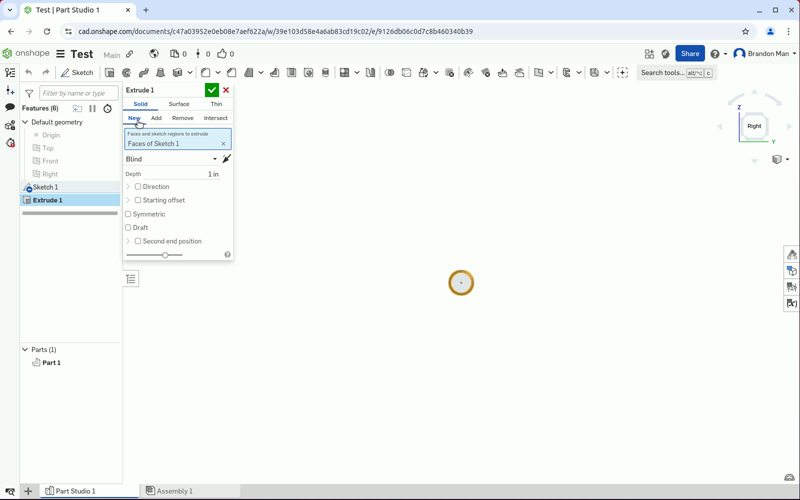
click(137, 120)
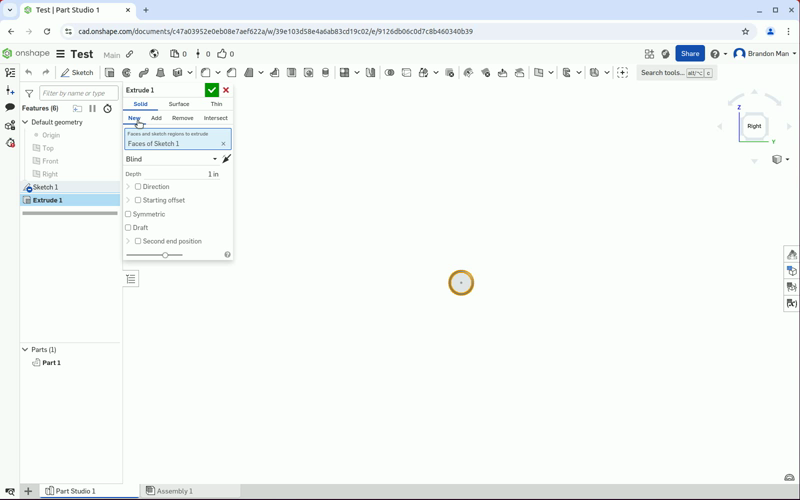
key(tab, 4)
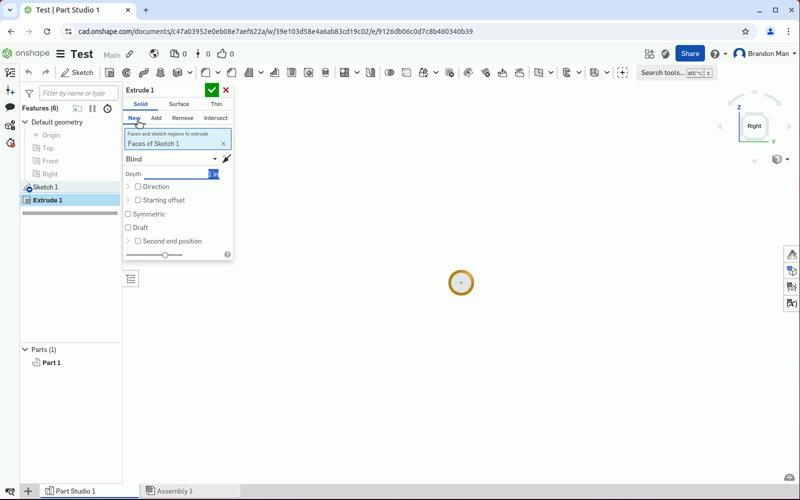
text(-18.294)
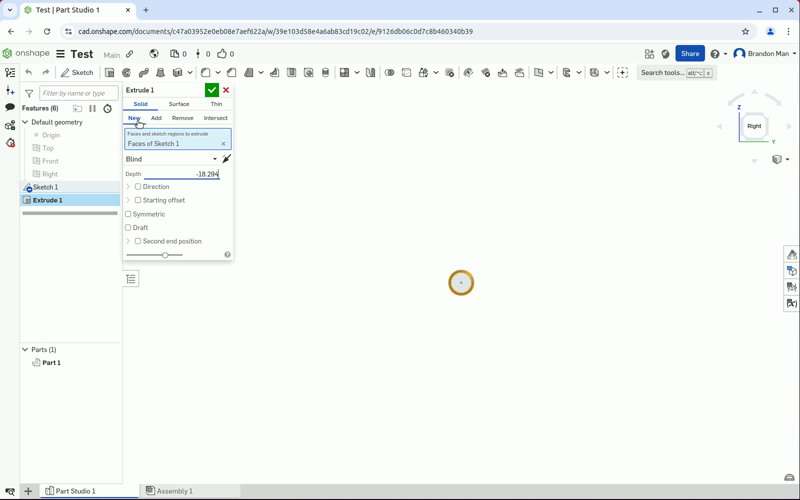
key(enter)
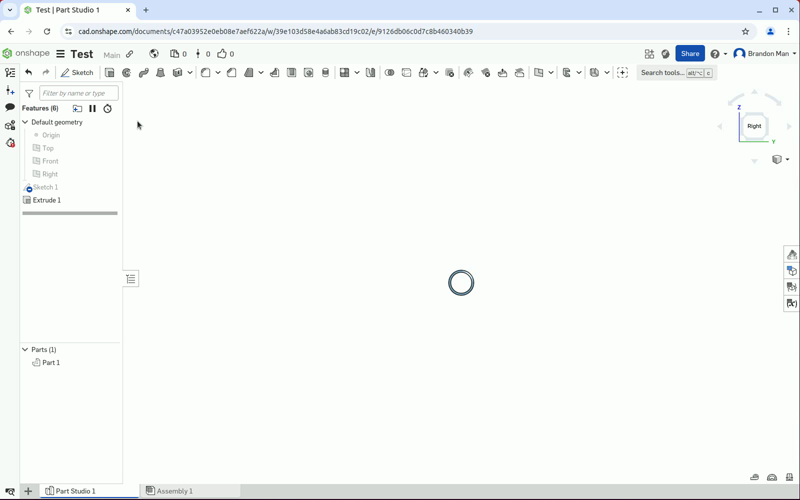
key(shift+h)
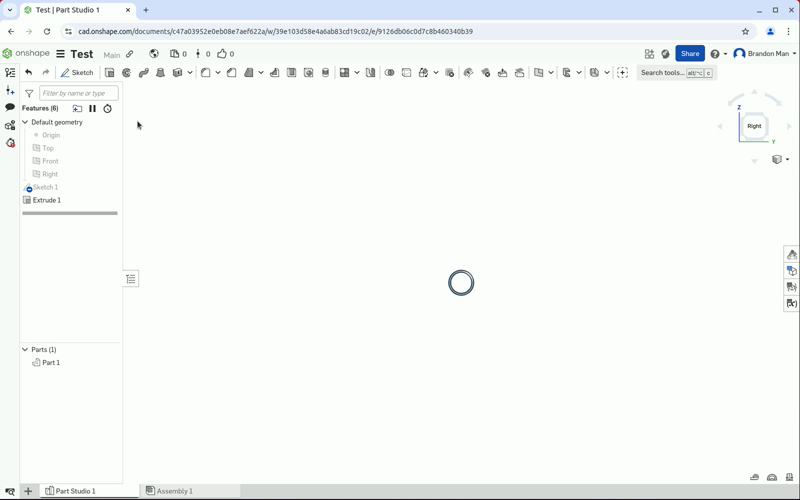
key(shift+h)
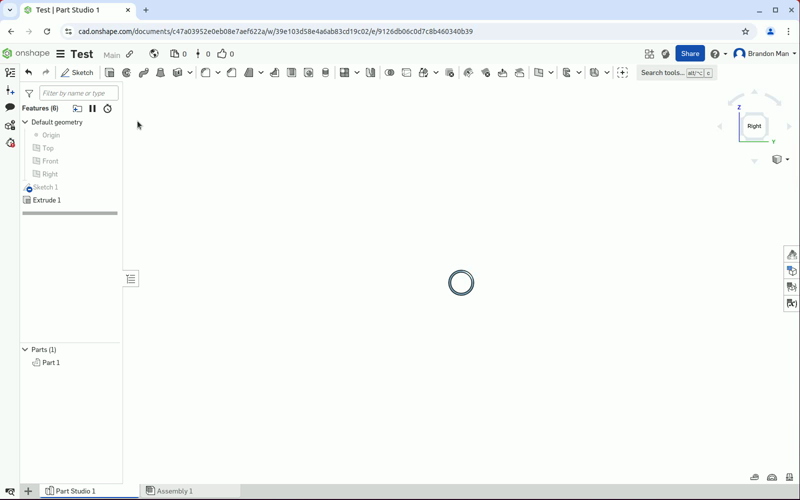
mouse_move(73, 189)
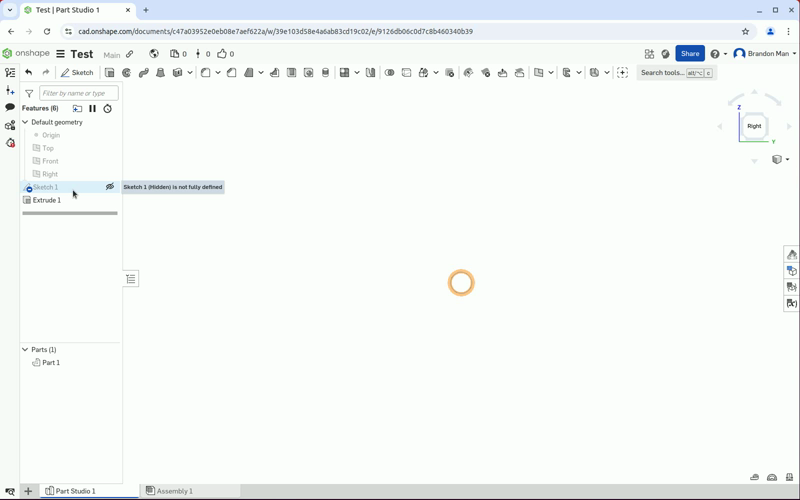
click(73, 189)
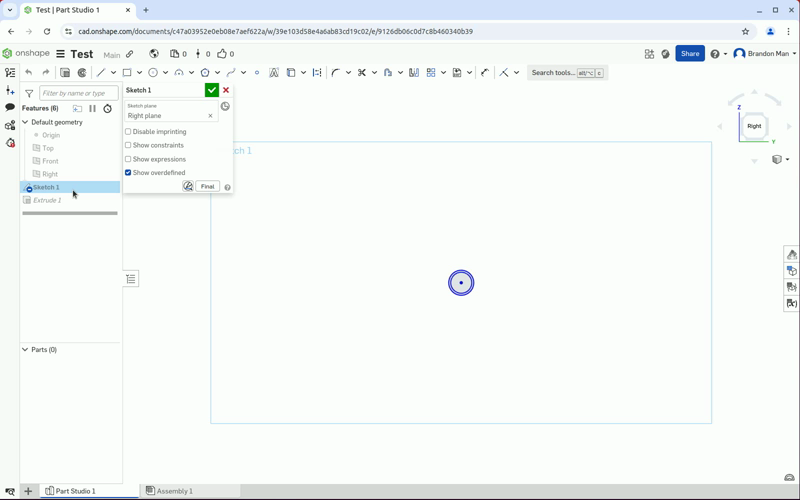
mouse_move(229, 92)
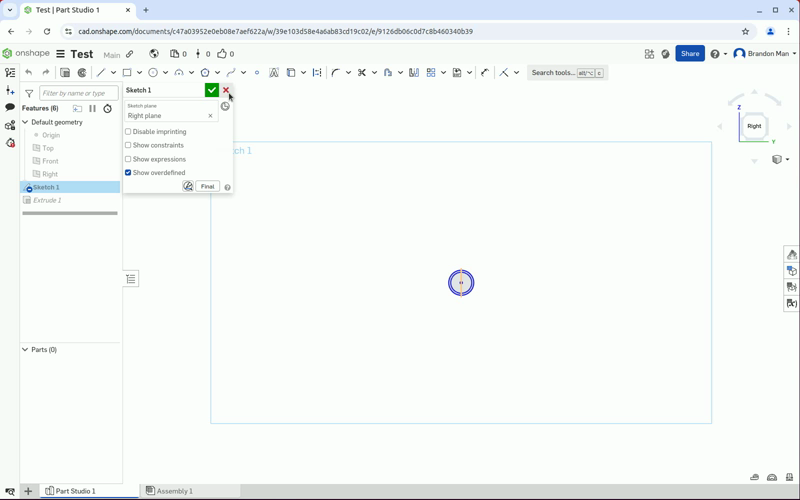
click(229, 92)
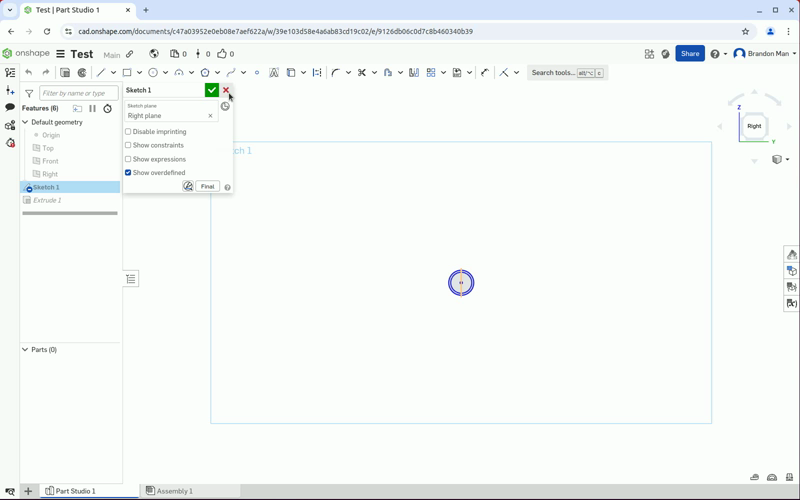
key(shift+s)
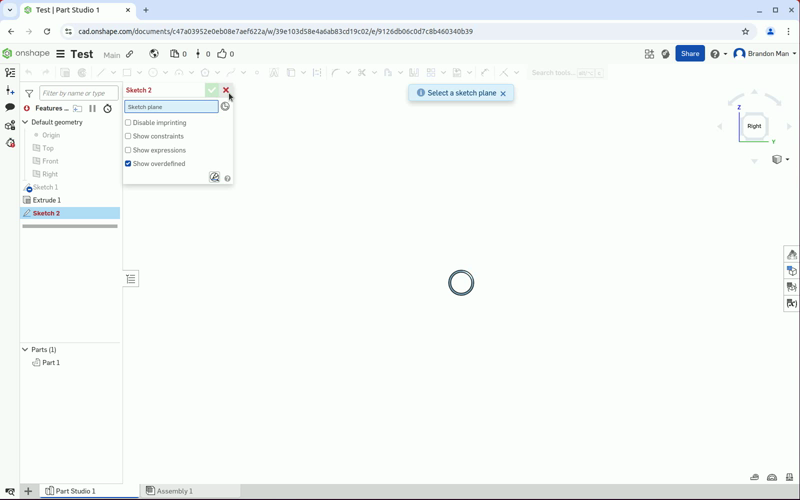
mouse_move(73, 176)
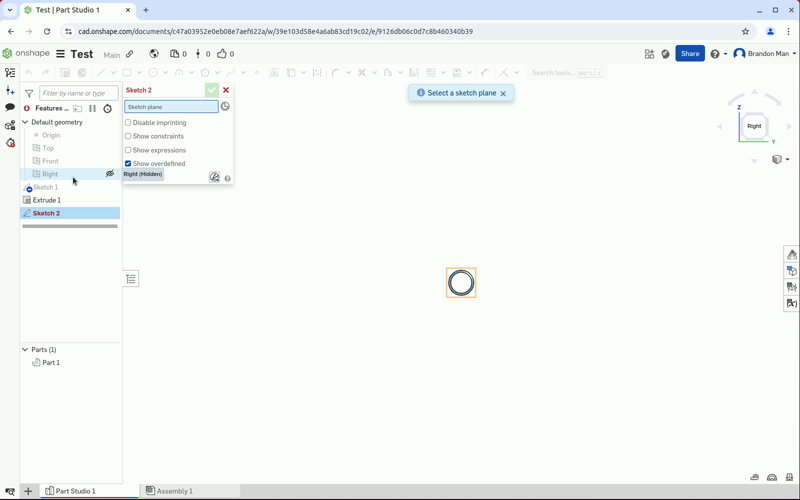
click(73, 176)
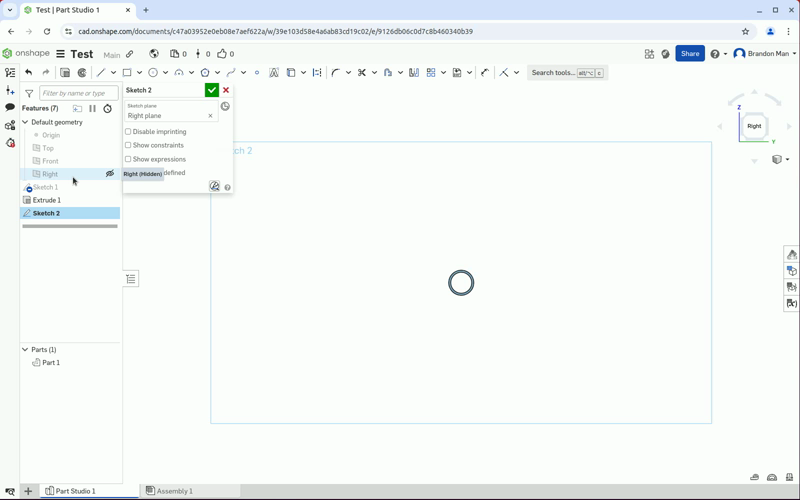
mouse_move(73, 352)
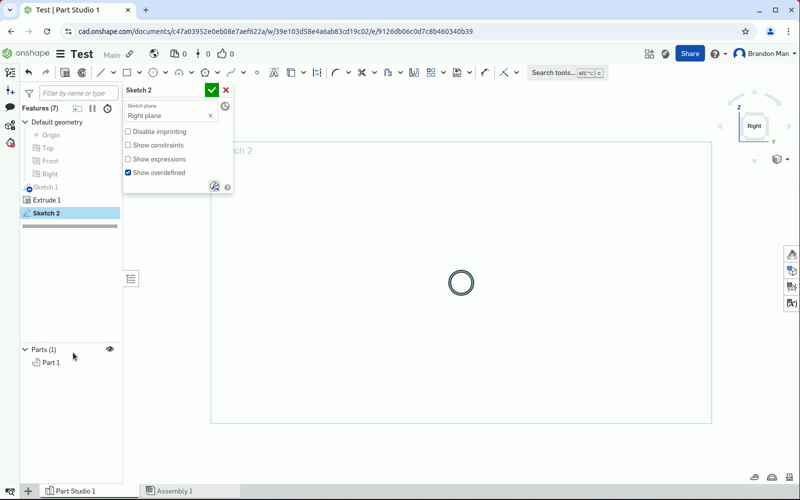
key(y)
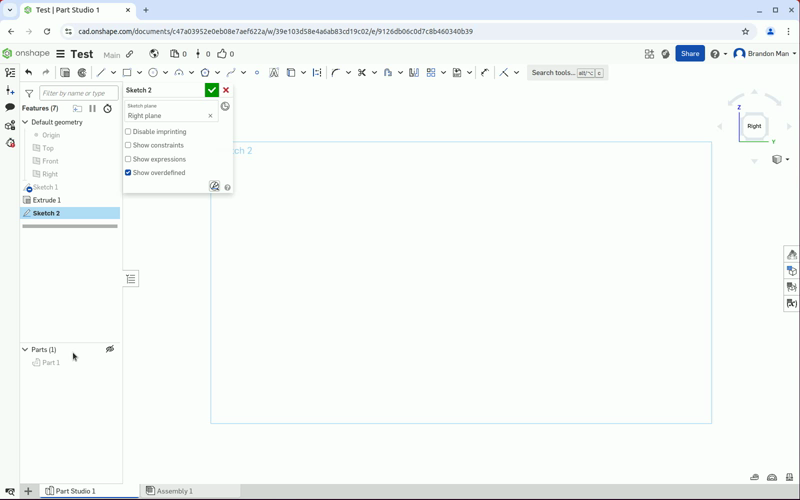
key(c)
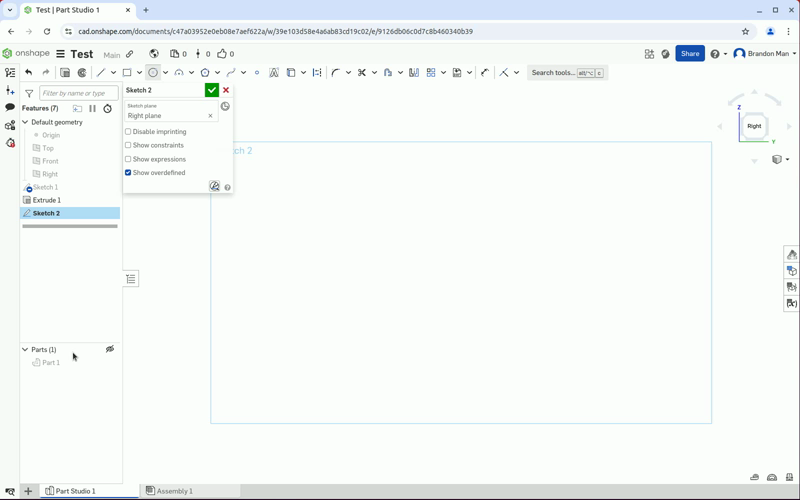
key_down(shift)
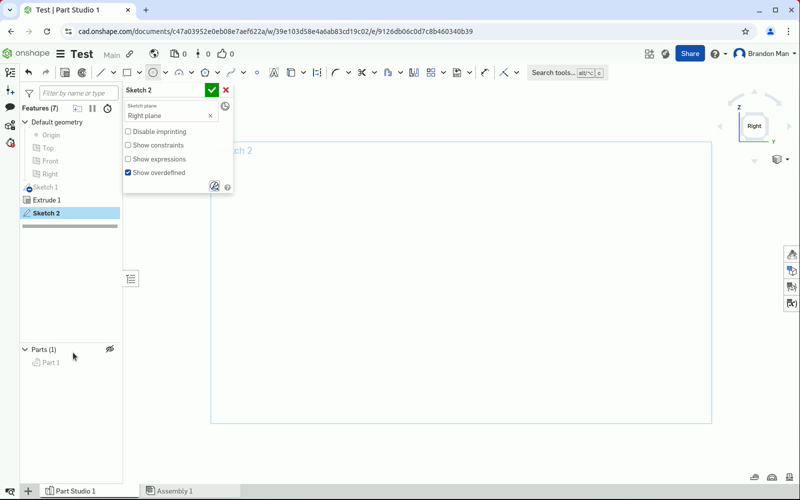
mouse_move(461, 282)
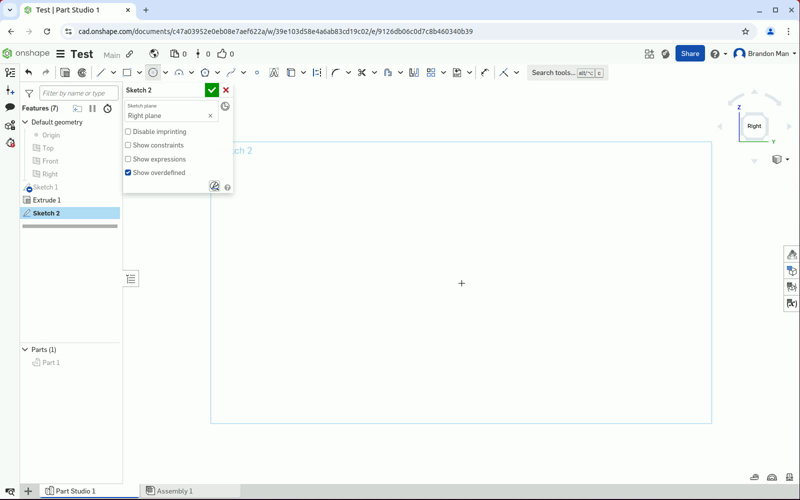
click(461, 282)
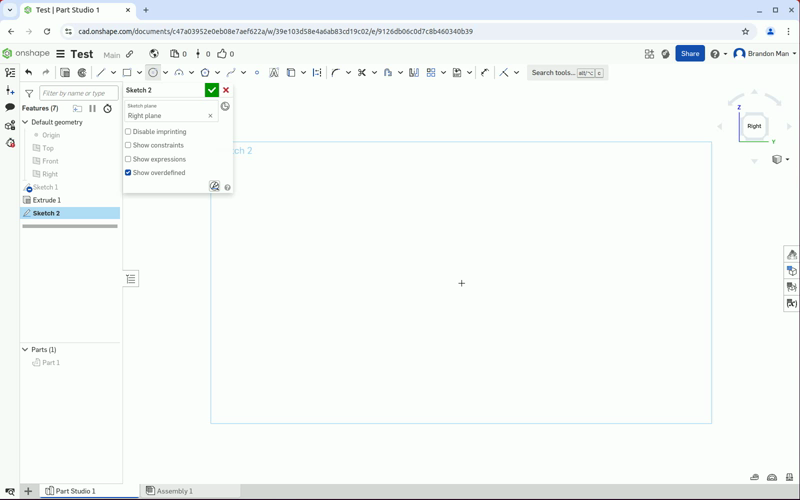
key_up(shift)
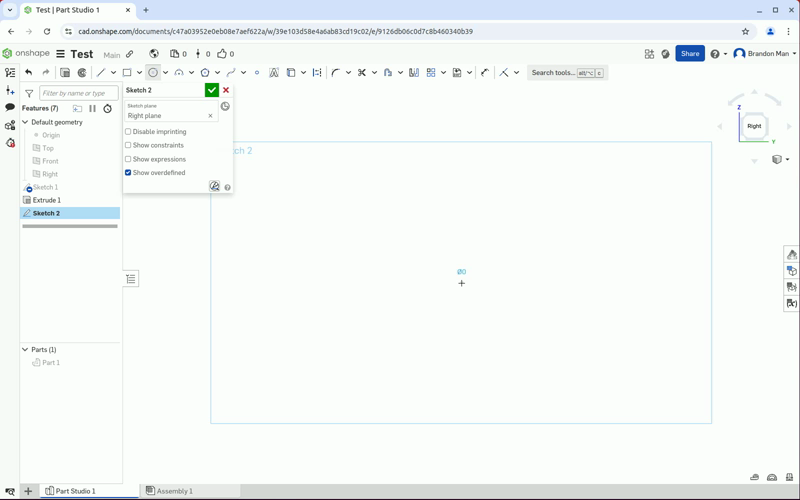
mouse_move(476, 282)
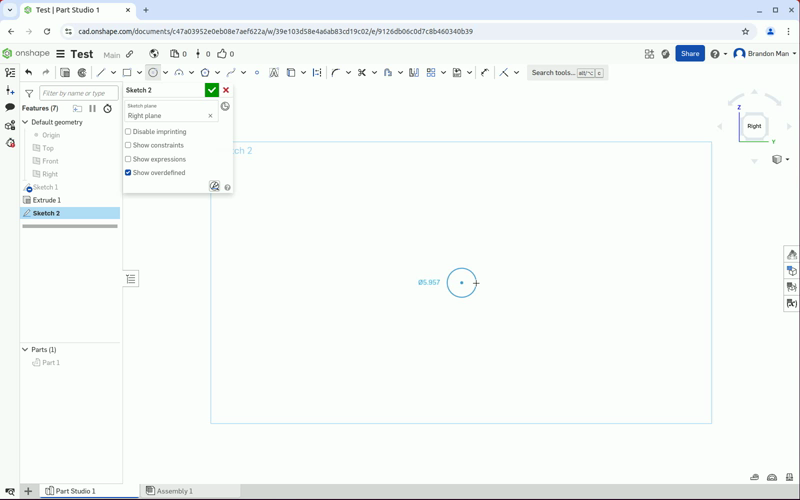
click(476, 282)
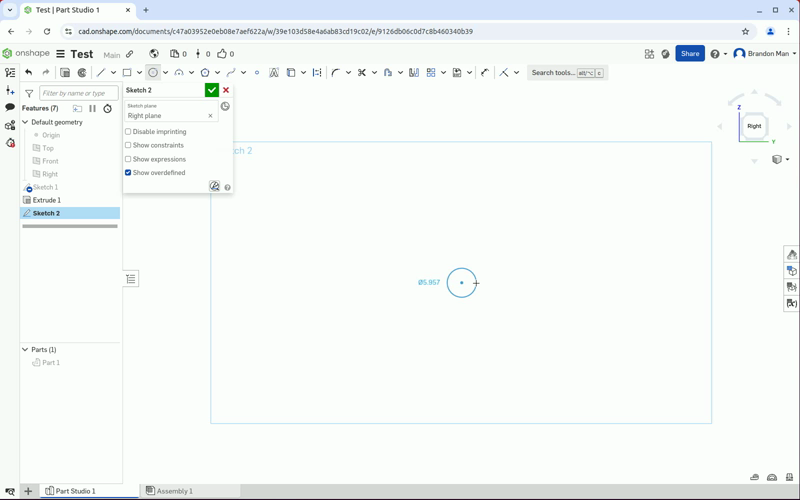
key(esc)
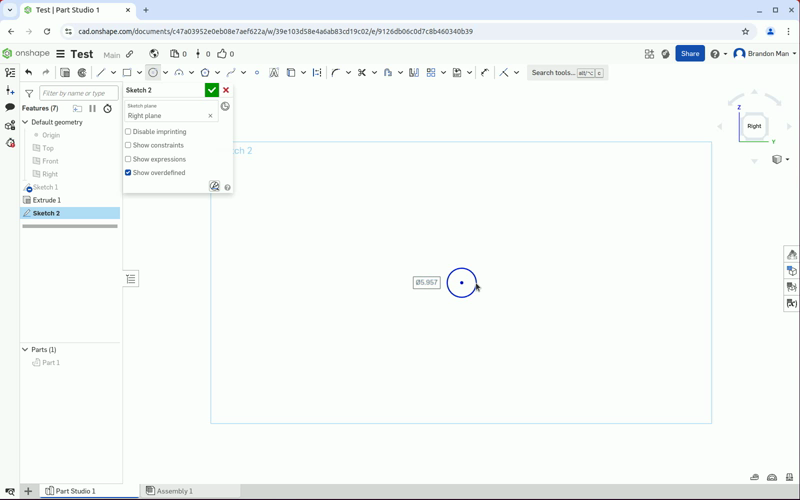
key(c)
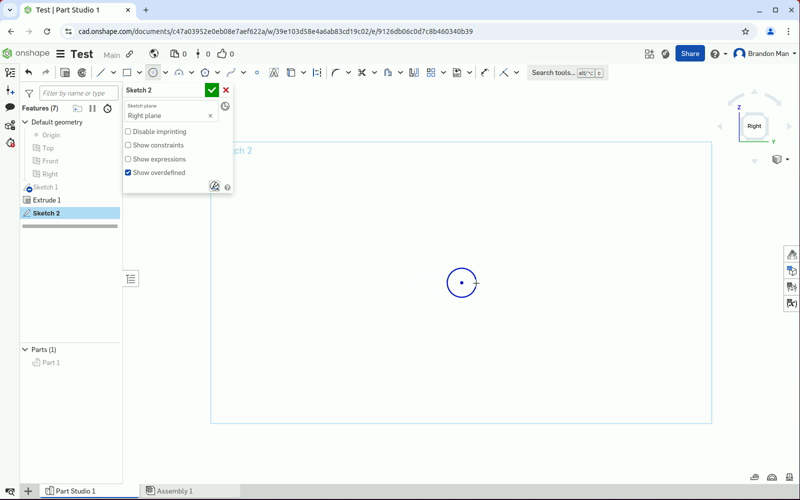
key_down(shift)
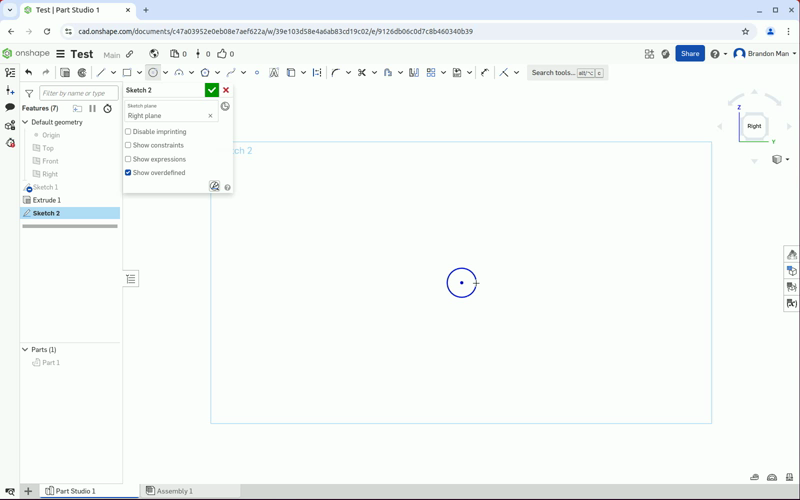
mouse_move(461, 282)
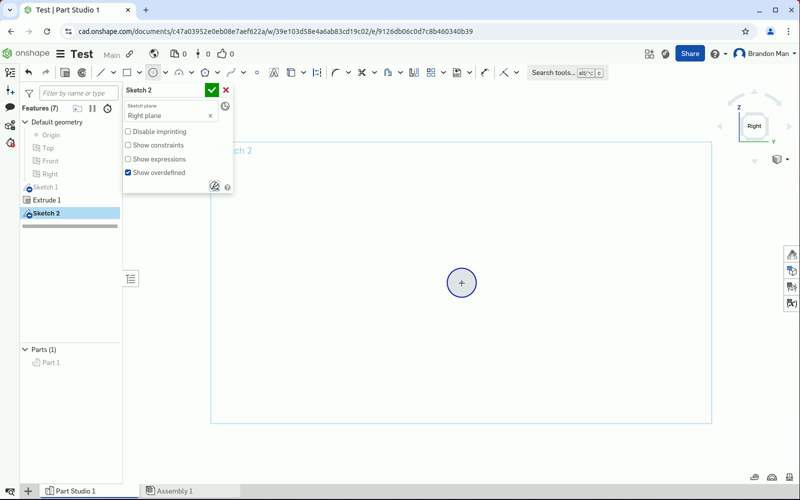
click(461, 282)
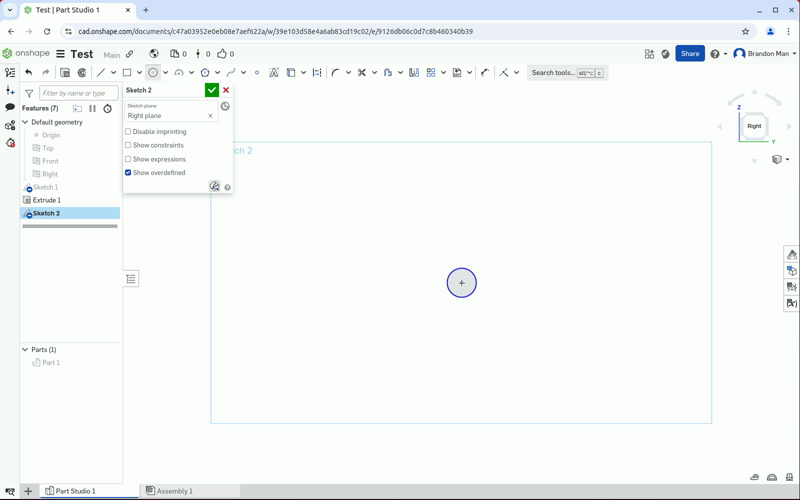
key_up(shift)
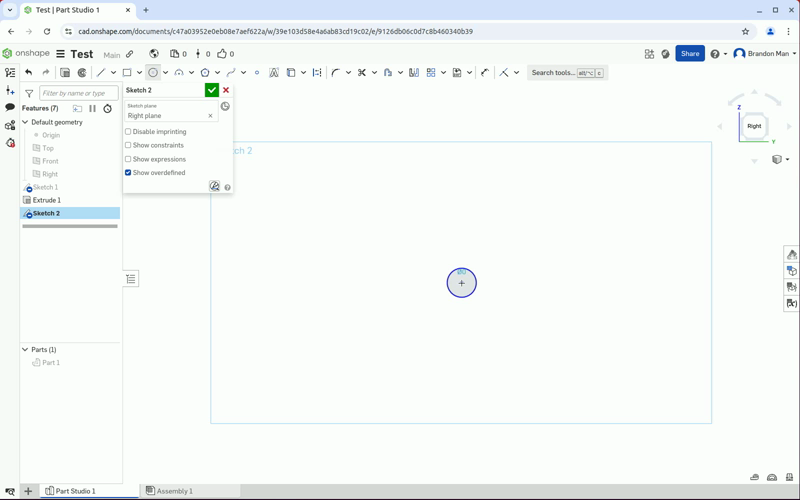
mouse_move(474, 282)
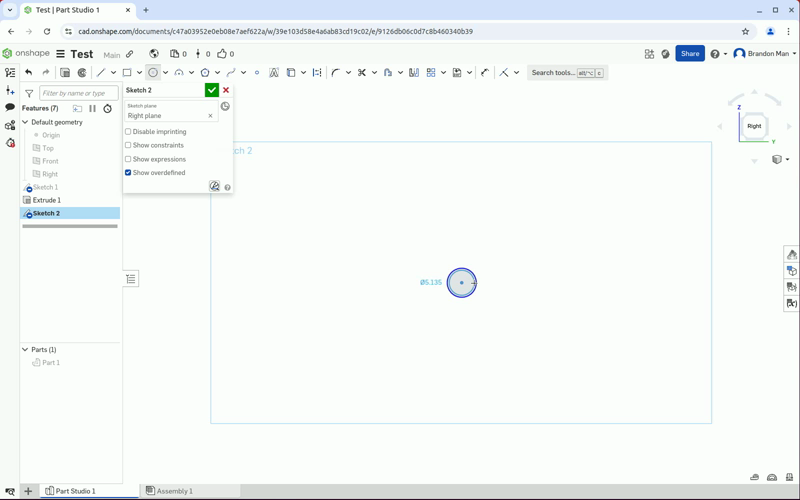
scroll(6)
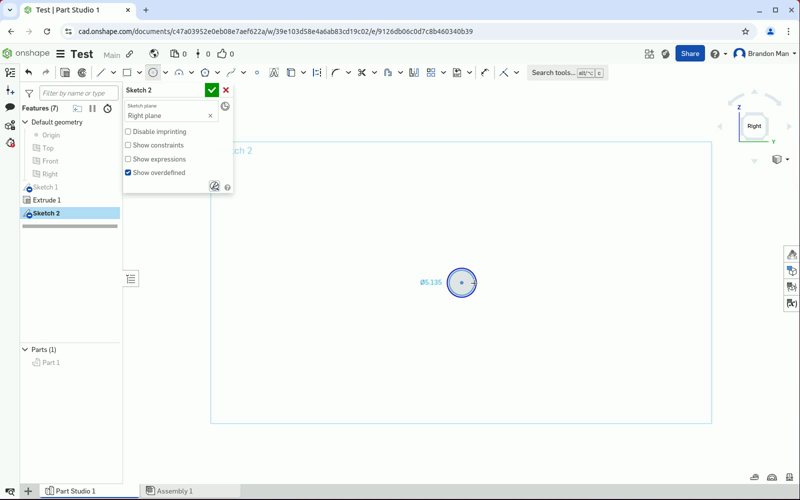
scroll(6)
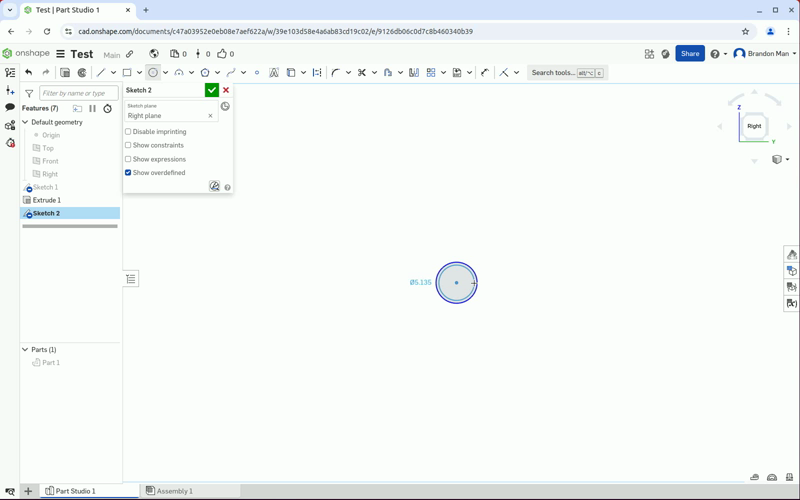
scroll(6)
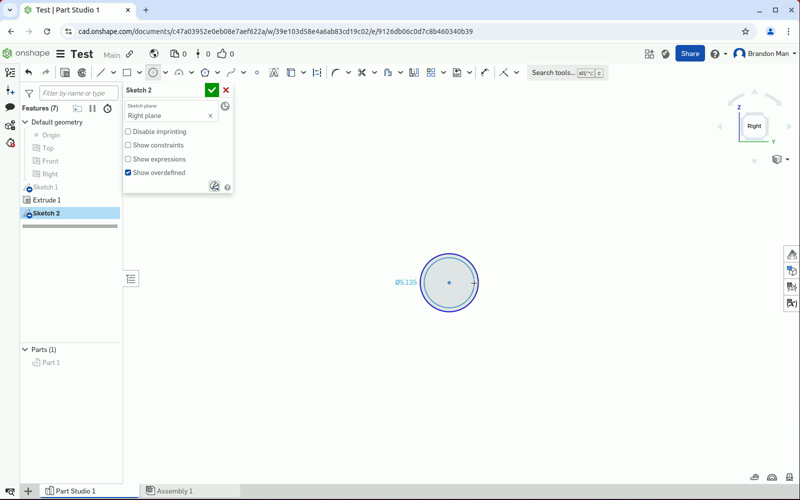
scroll(6)
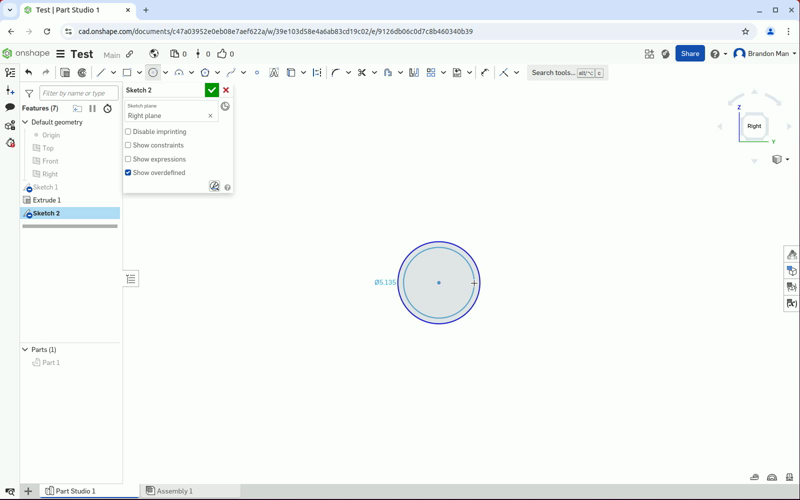
scroll(6)
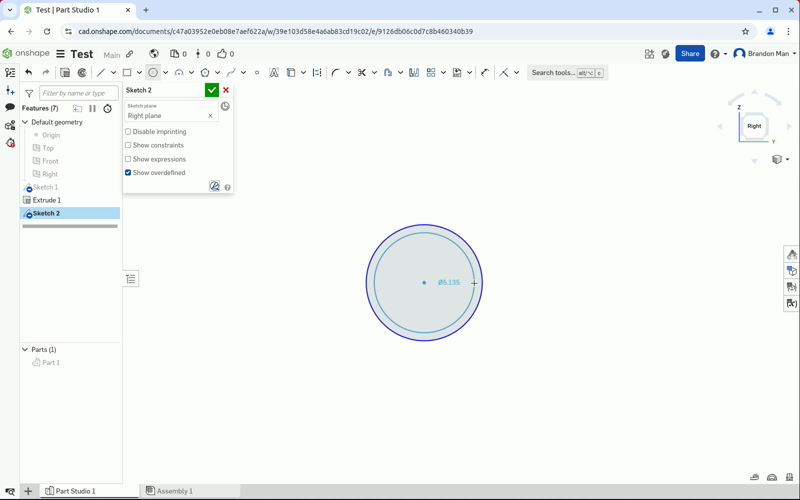
scroll(6)
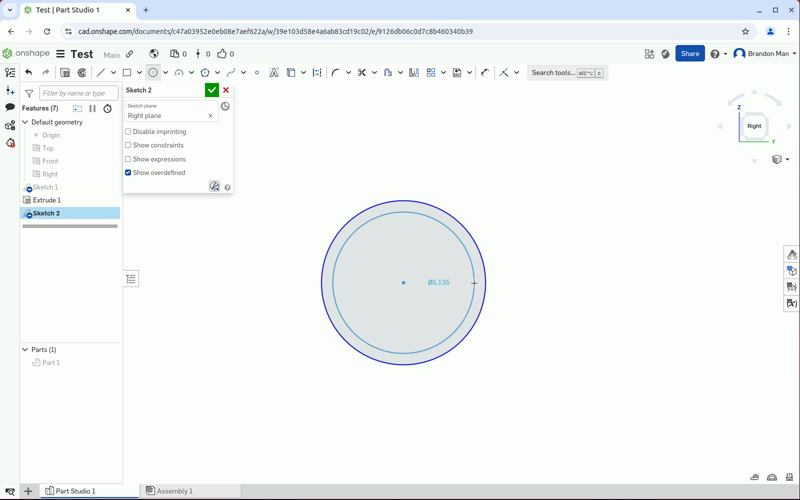
scroll(6)
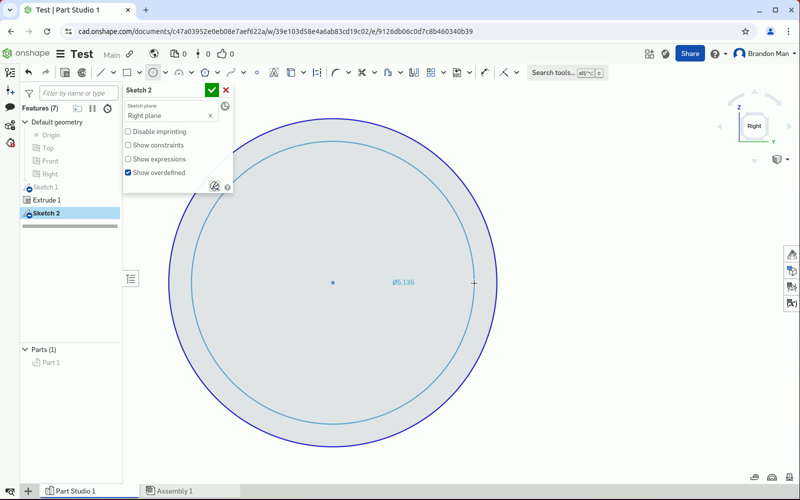
click(474, 282)
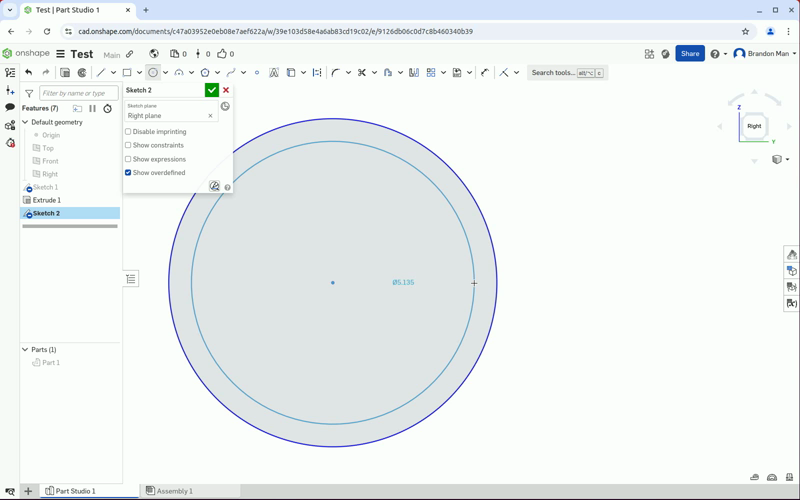
scroll(-6)
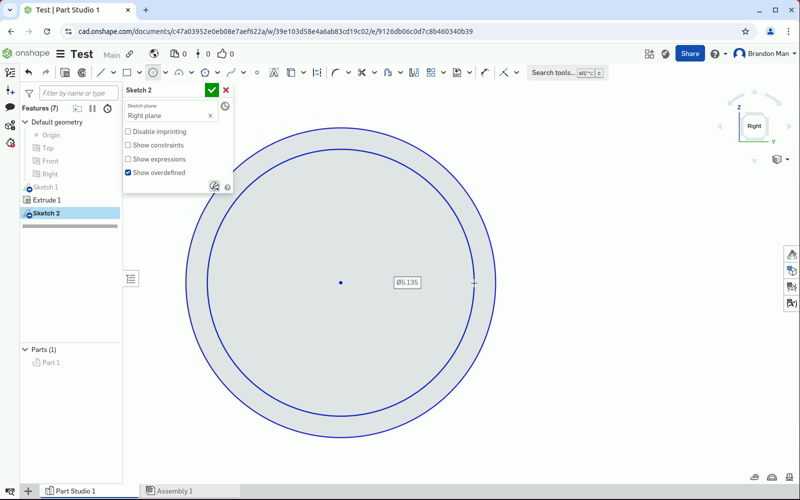
scroll(-6)
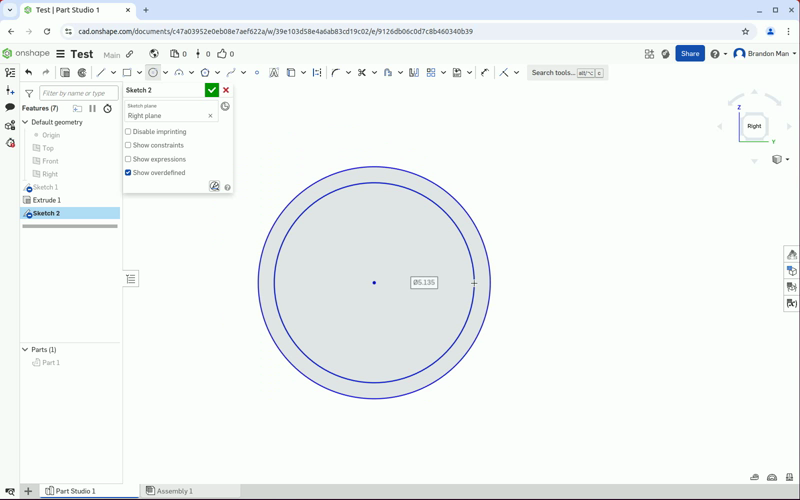
scroll(-6)
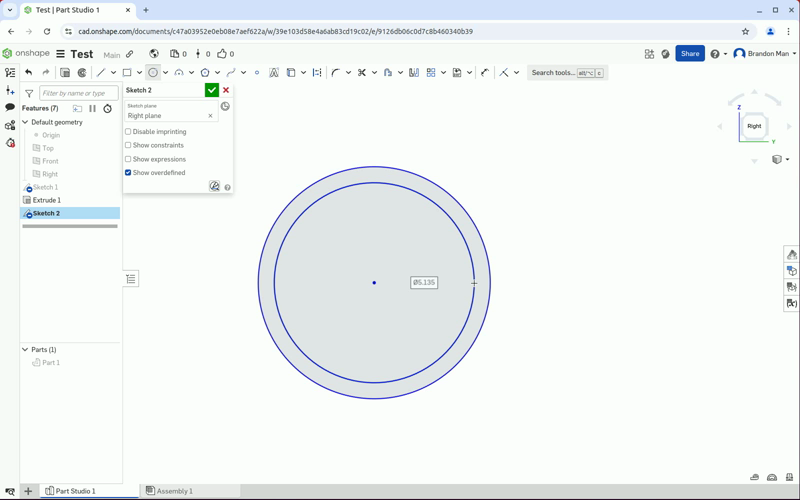
scroll(-6)
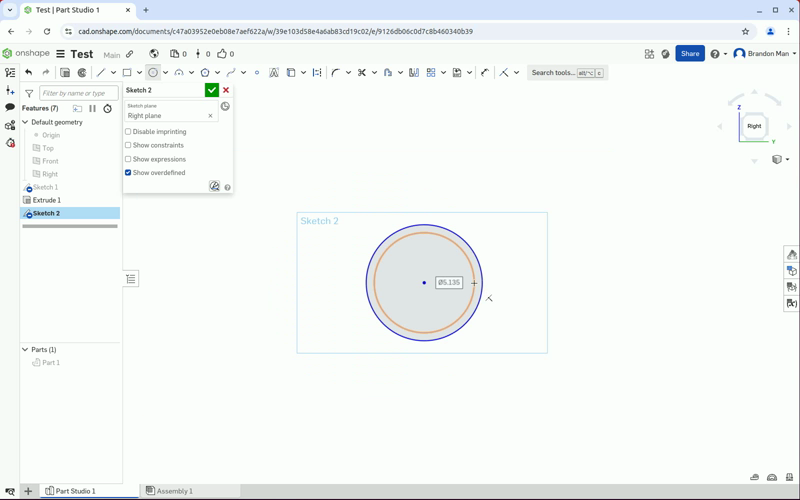
scroll(-6)
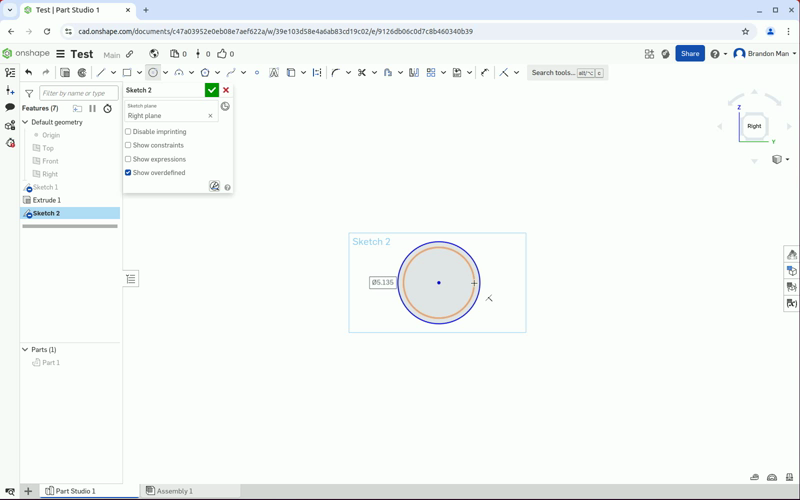
scroll(-6)
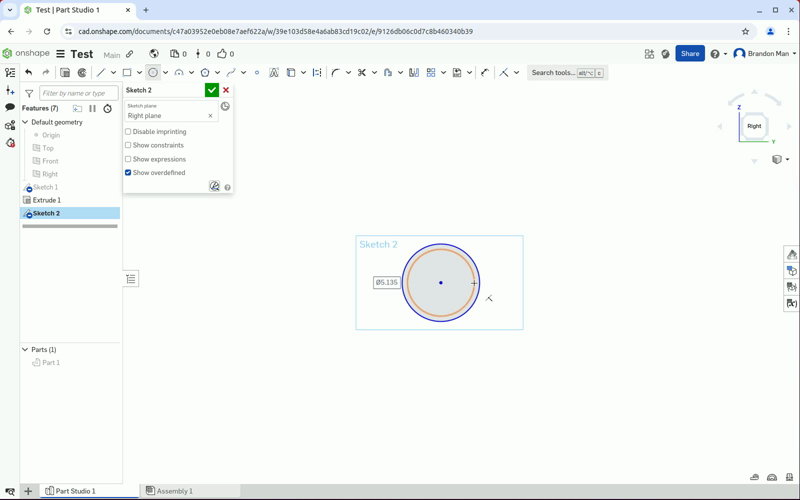
scroll(-6)
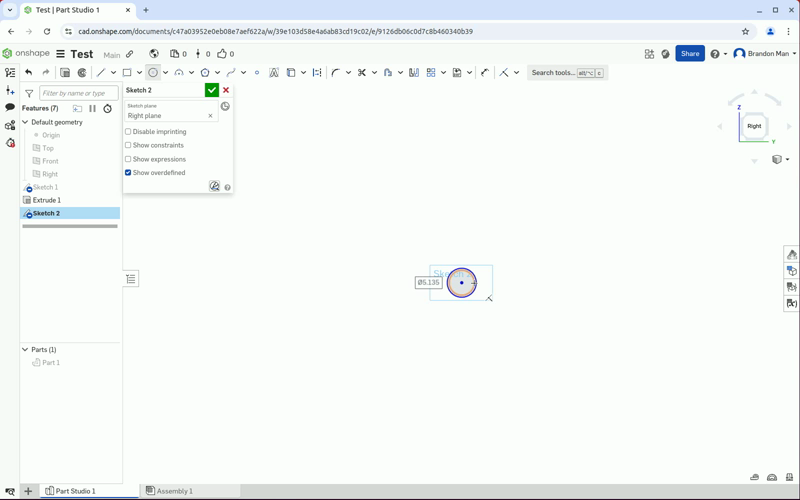
key(esc)
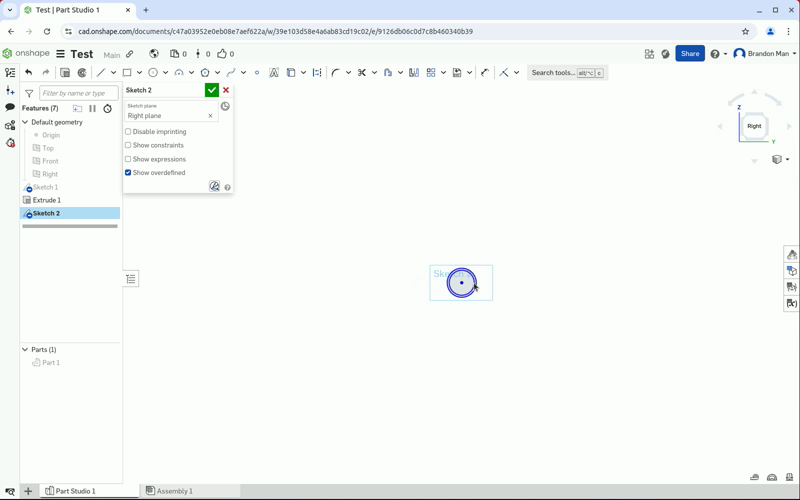
mouse_move(461, 270)
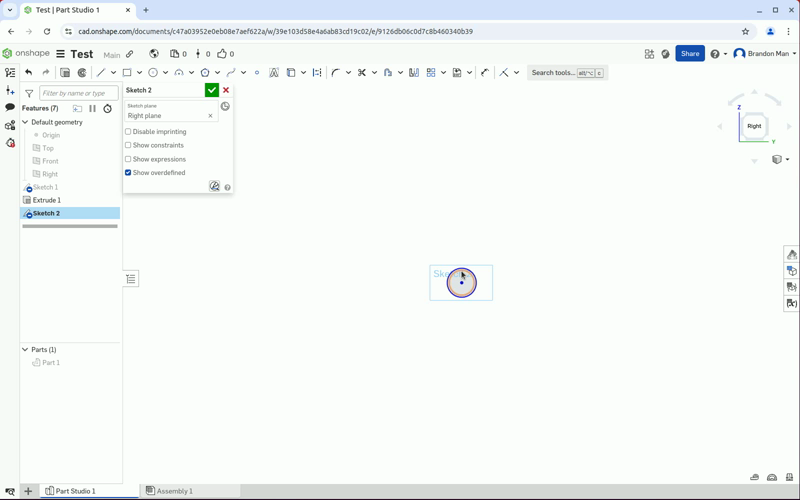
scroll(6)
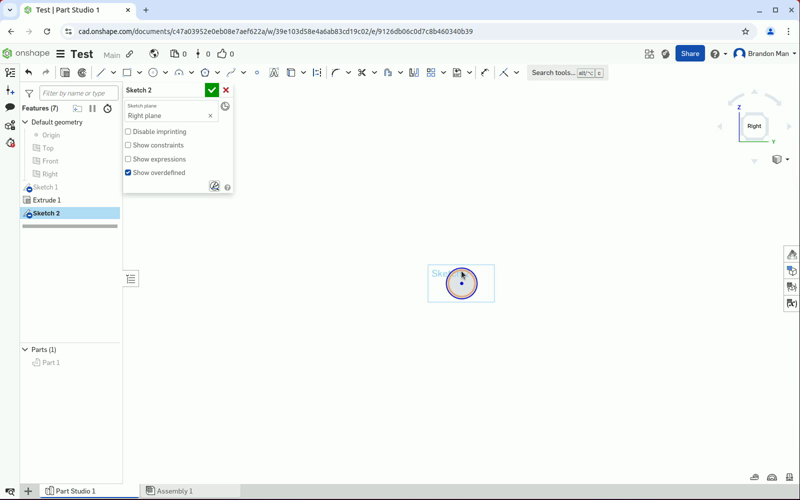
scroll(6)
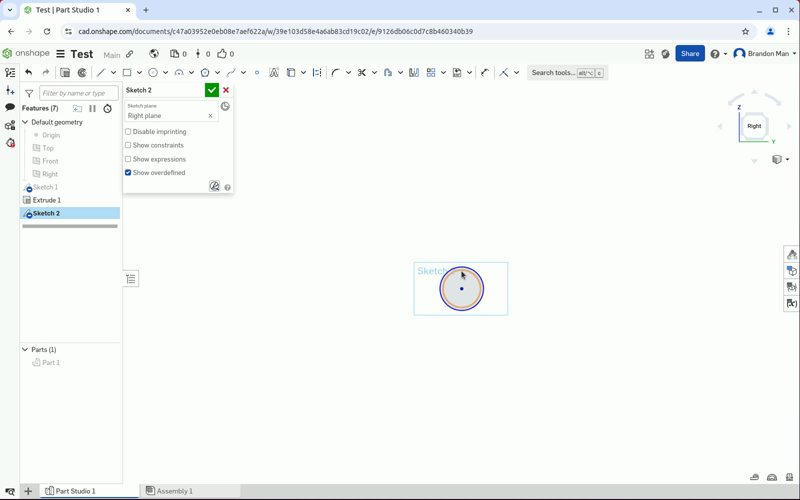
scroll(6)
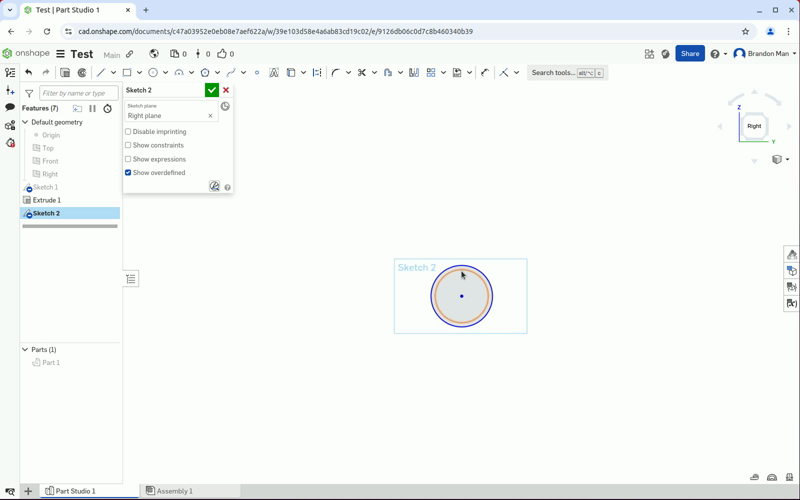
scroll(6)
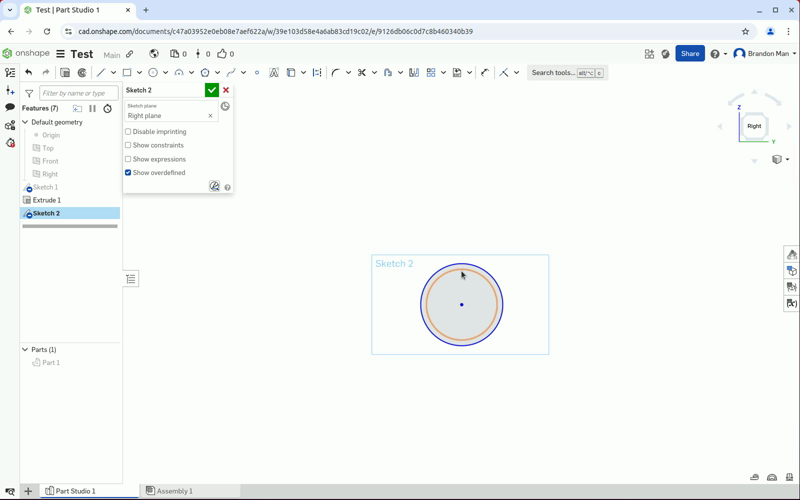
scroll(6)
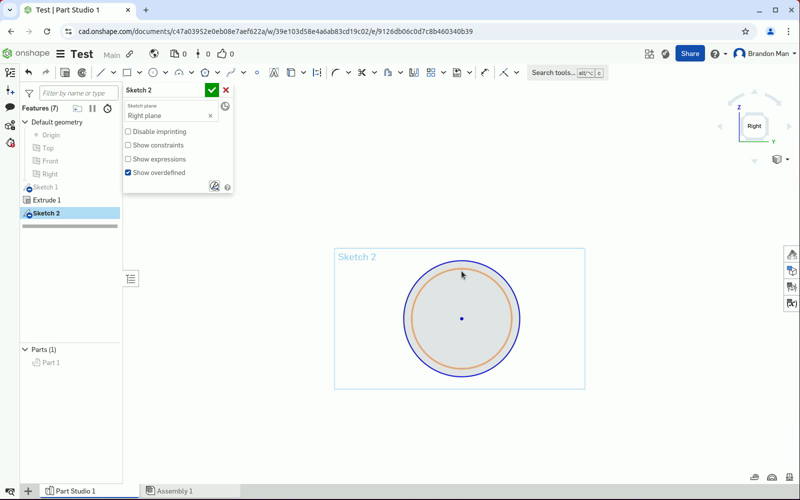
scroll(6)
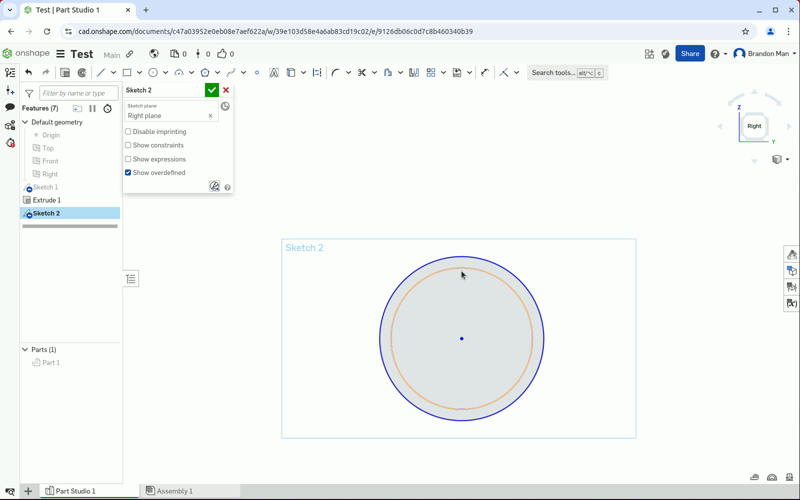
scroll(6)
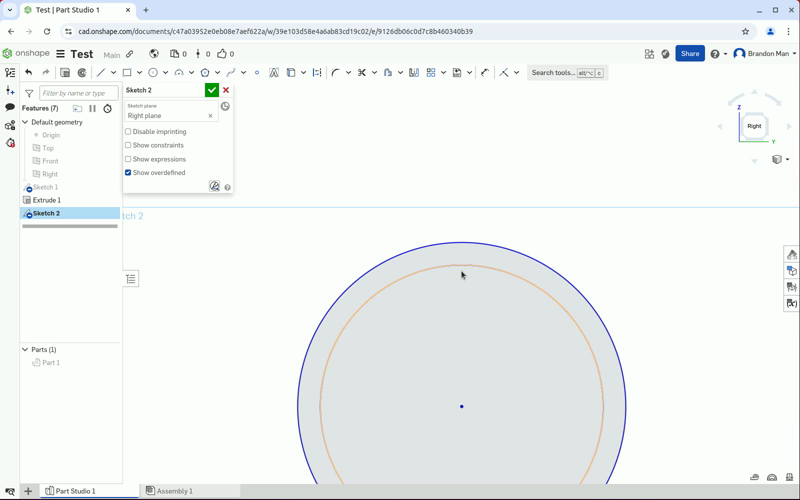
click(461, 270)
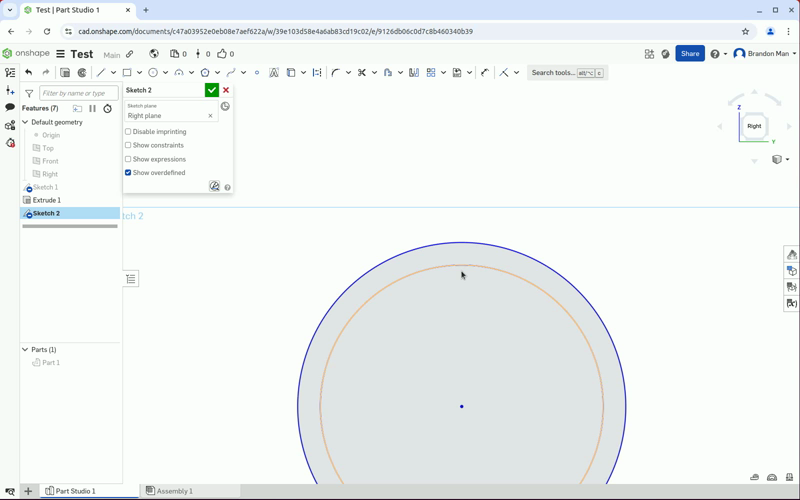
scroll(-6)
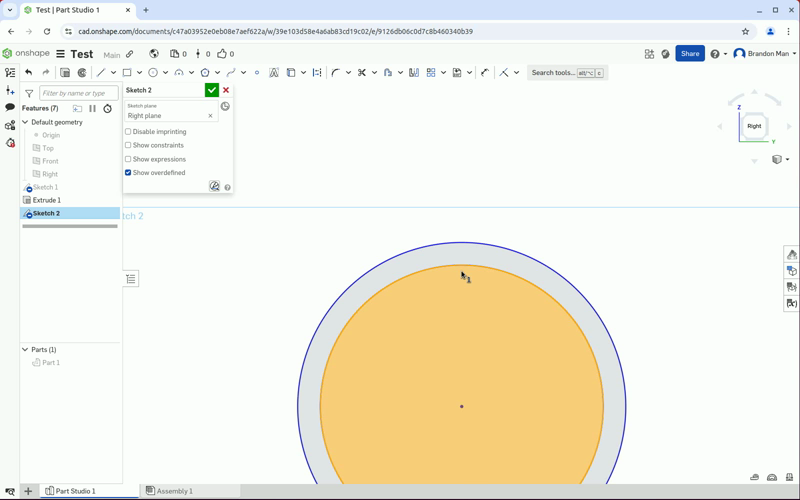
scroll(-6)
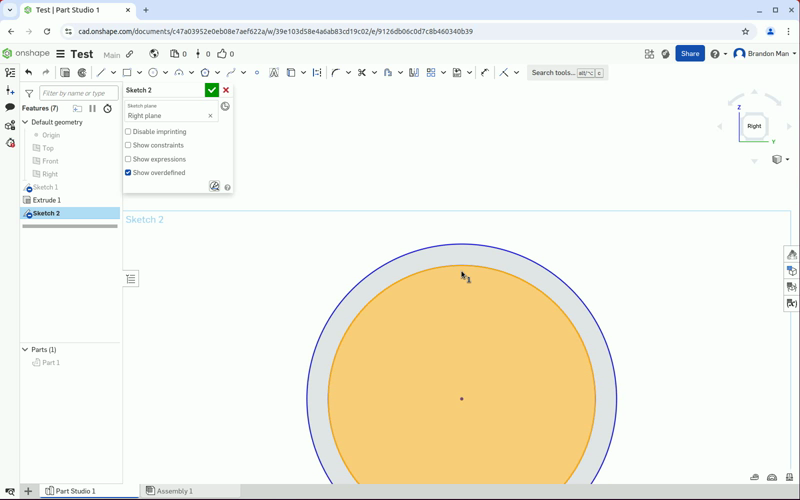
scroll(-6)
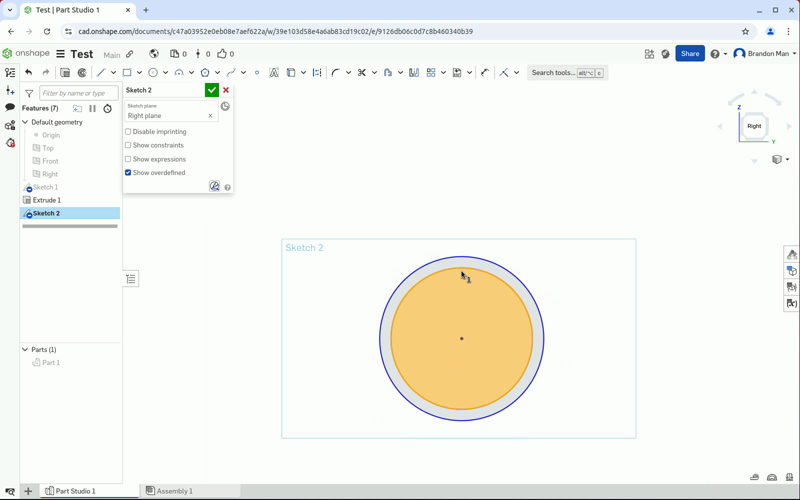
scroll(-6)
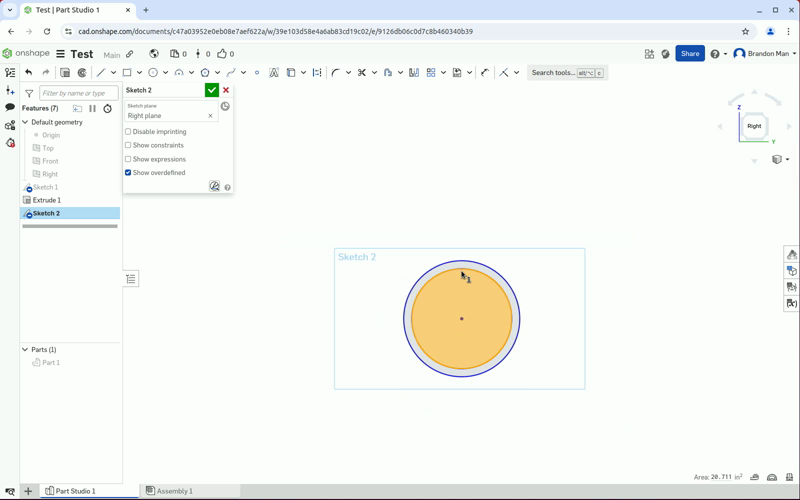
scroll(-6)
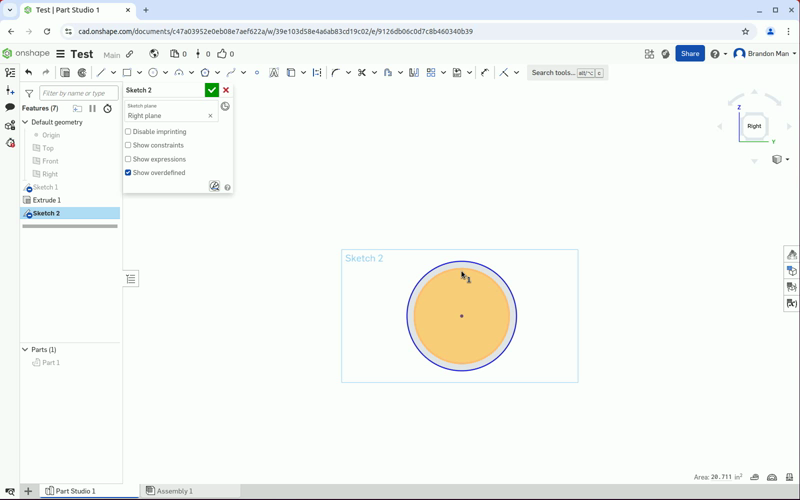
scroll(-6)
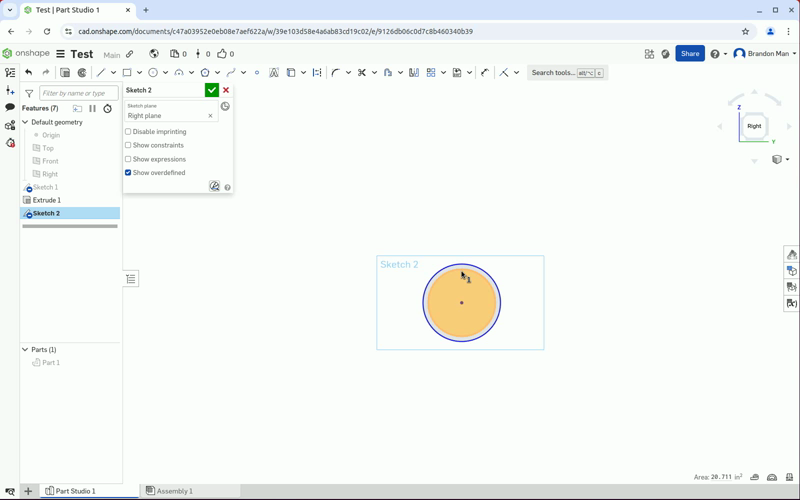
scroll(-6)
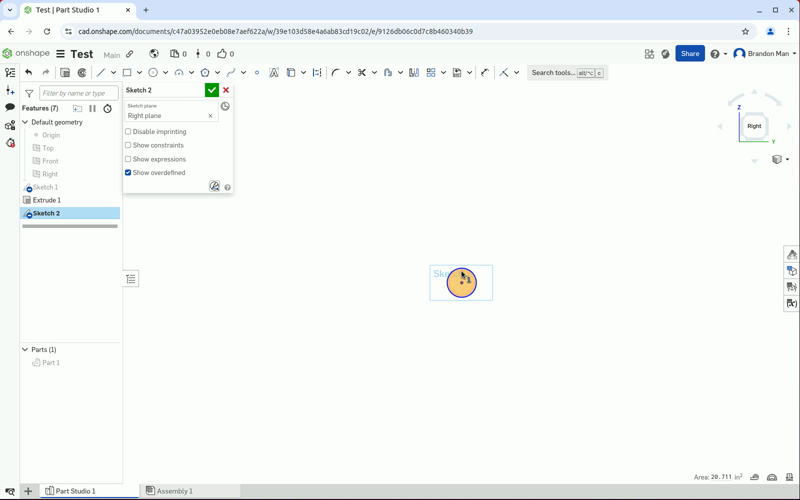
mouse_move(73, 352)
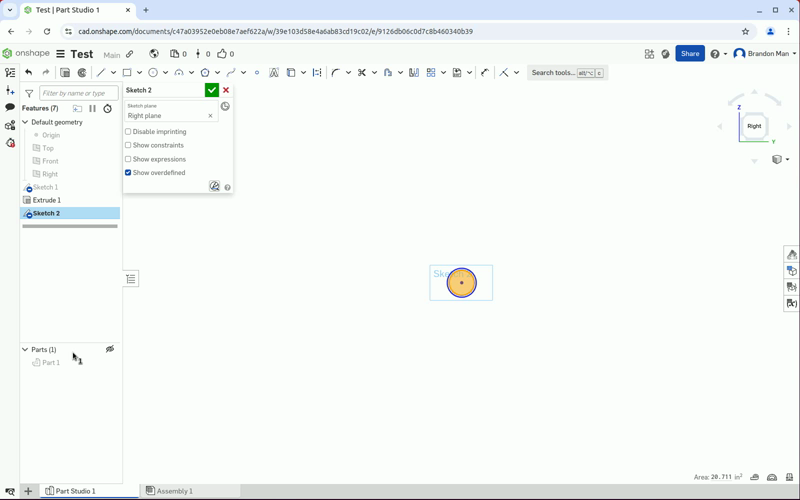
key(shift+y)
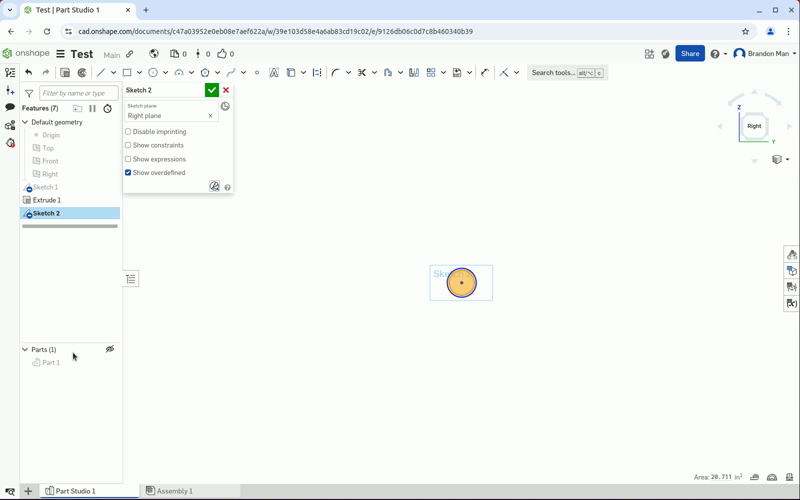
key(shift+e)
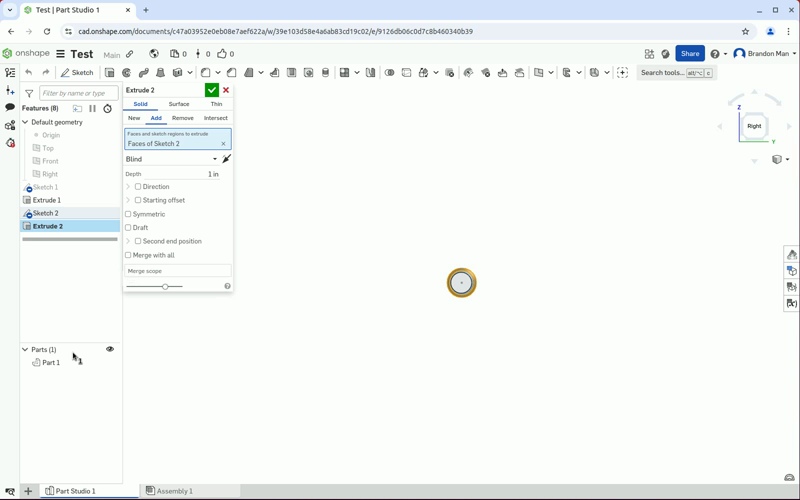
mouse_move(143, 106)
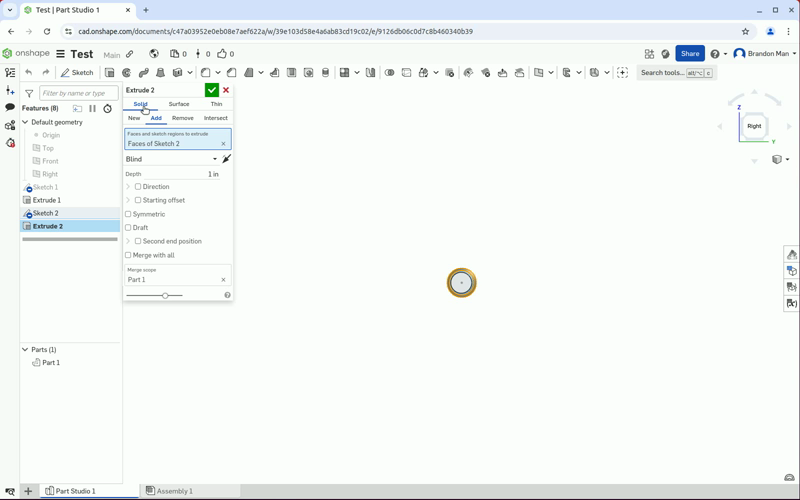
click(143, 106)
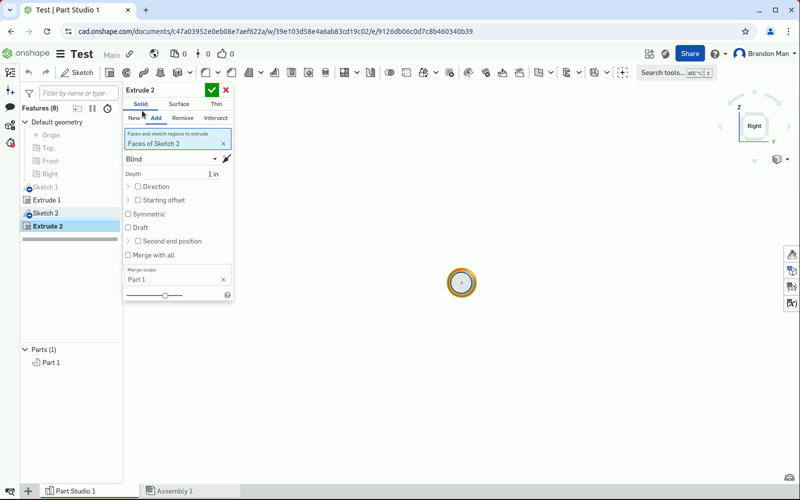
mouse_move(137, 120)
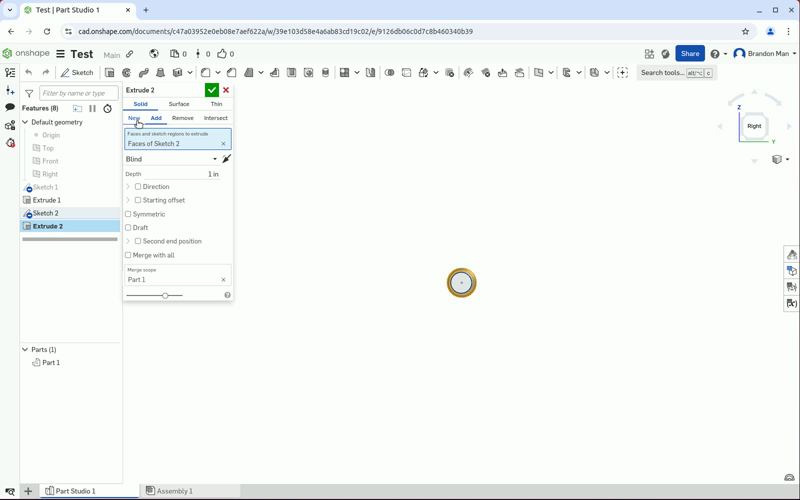
click(137, 120)
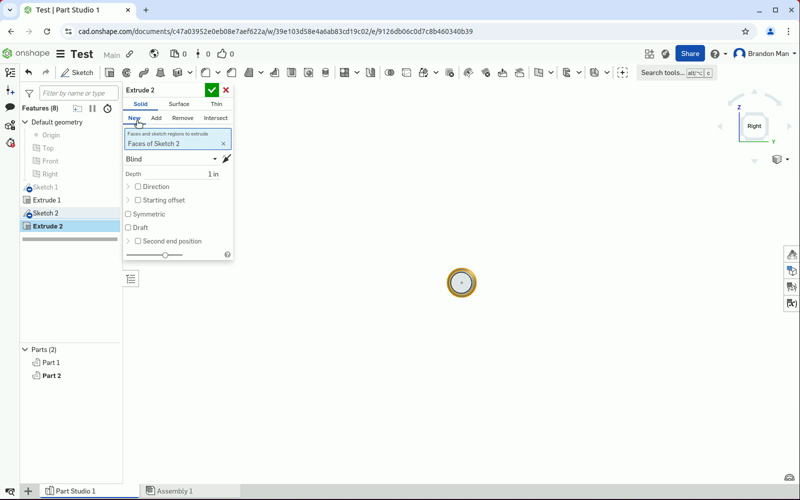
key(tab, 4)
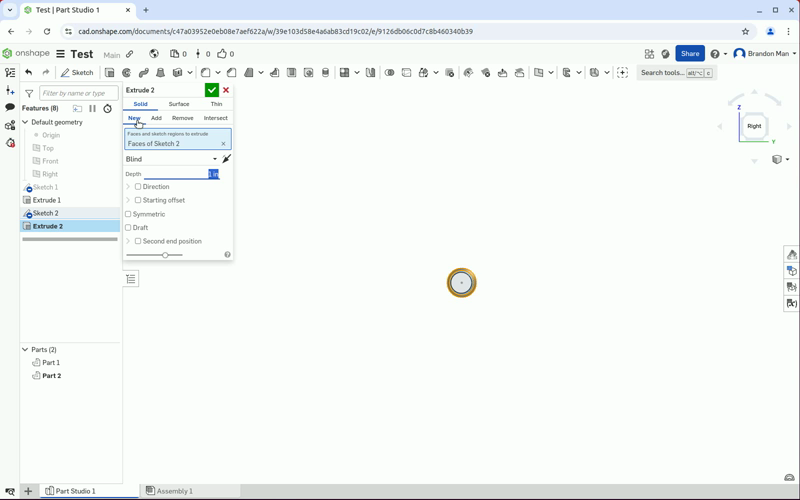
text(4.814)
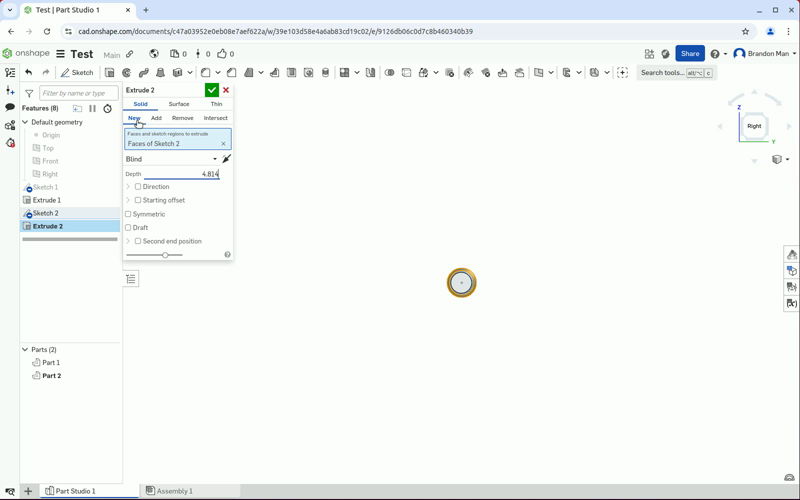
key(enter)
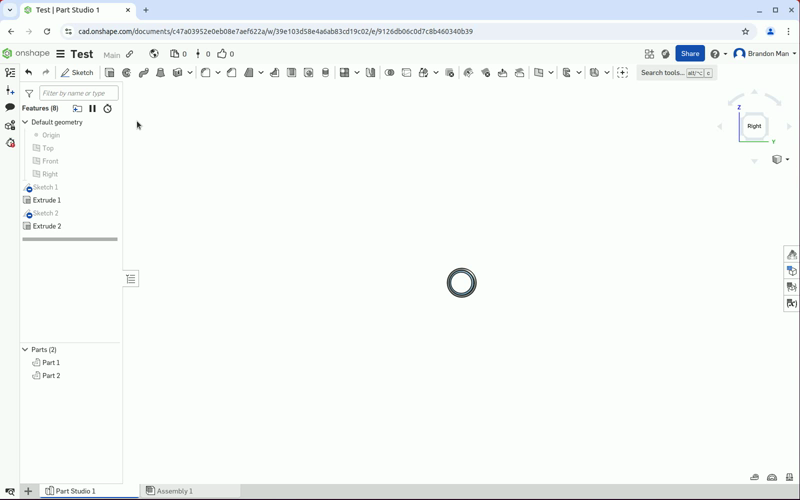
key(shift+h)
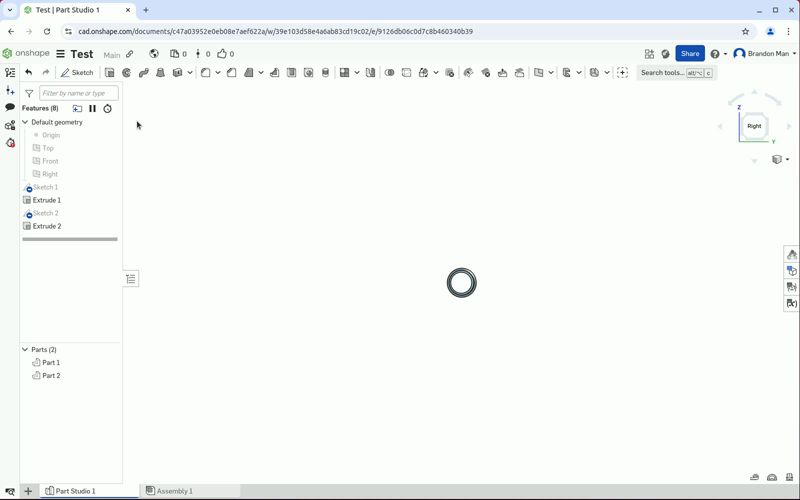
key(shift+h)
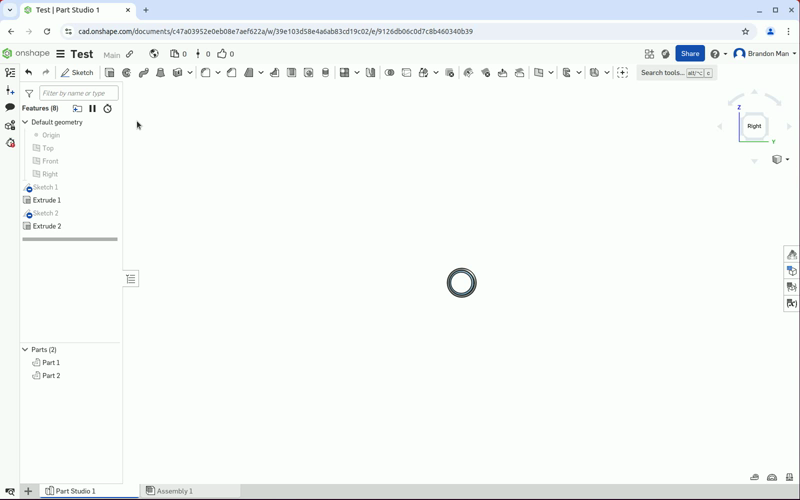
mouse_move(73, 189)
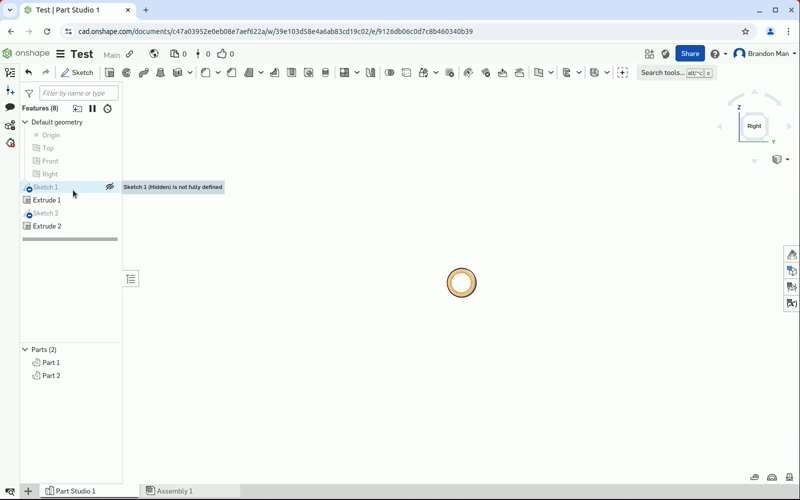
click(73, 189)
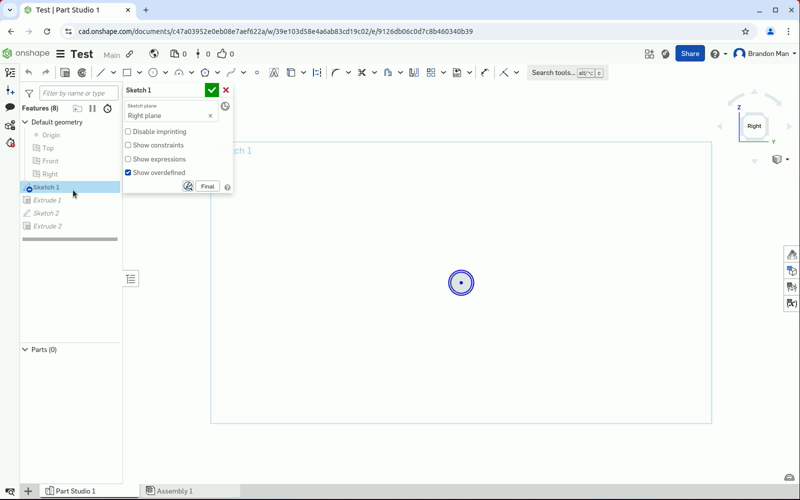
mouse_move(229, 92)
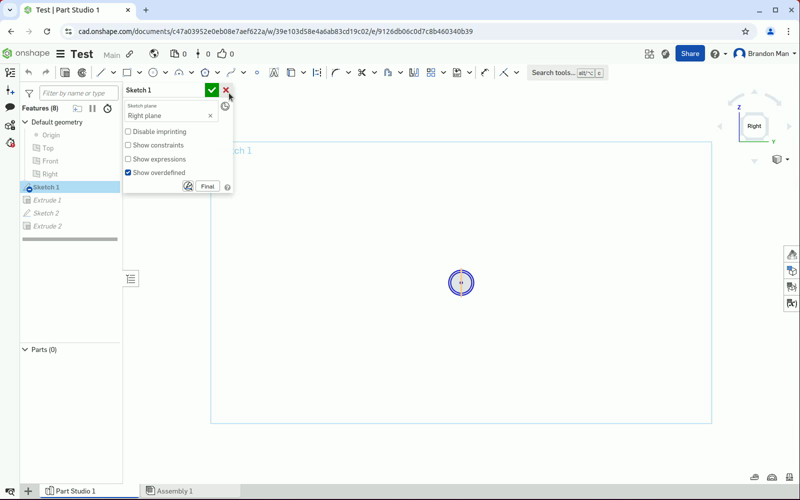
click(229, 92)
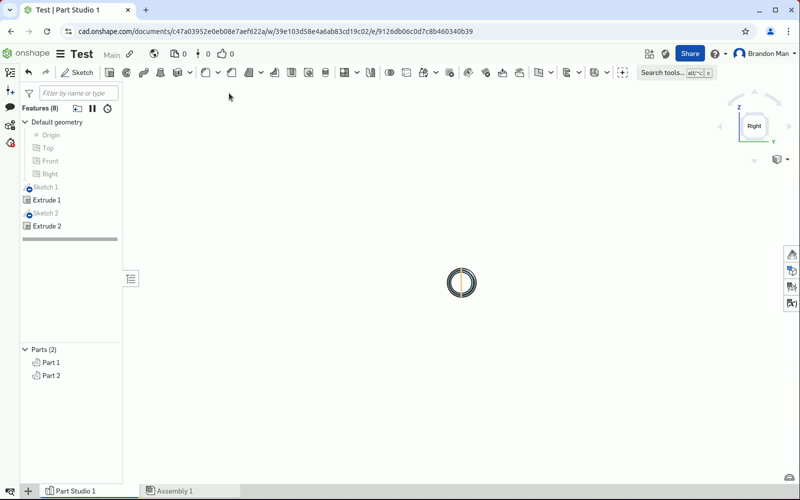
mouse_move(541, 75)
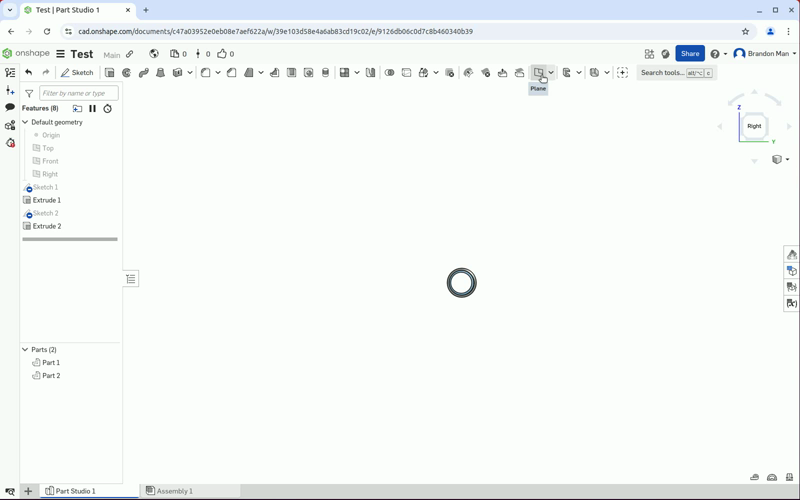
click(541, 75)
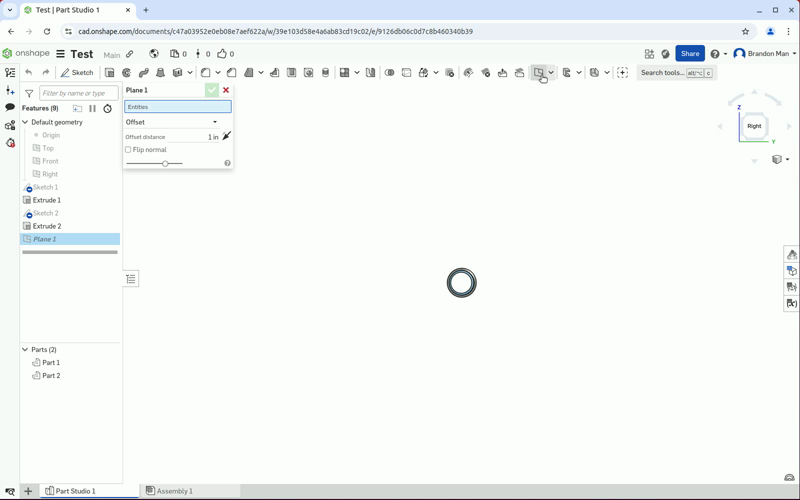
mouse_move(73, 176)
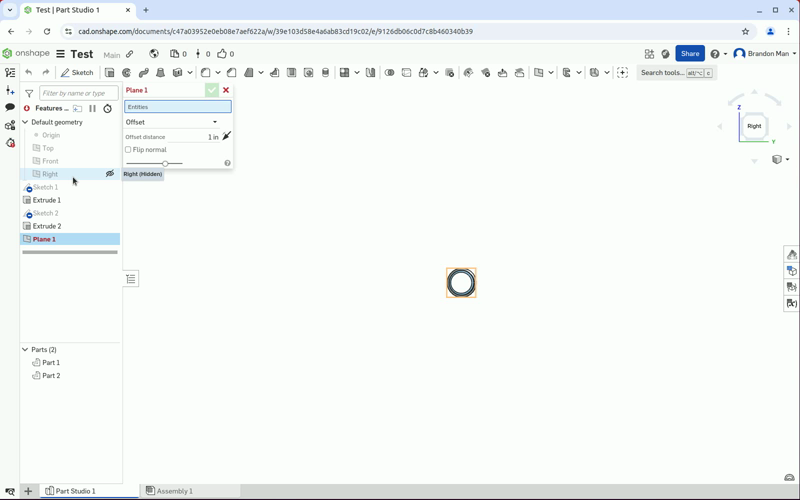
click(73, 176)
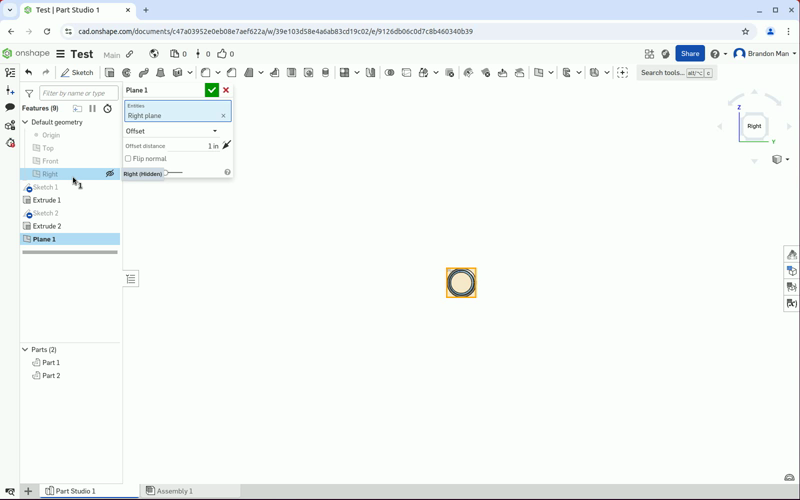
key(tab, 2)
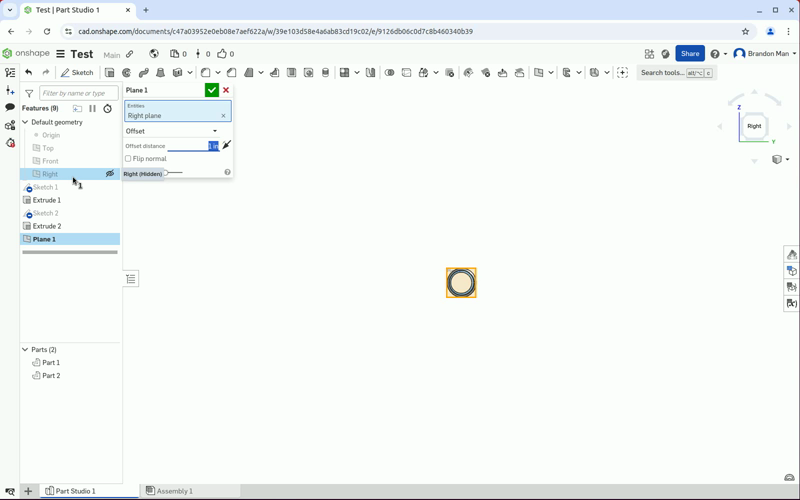
text(18.302)
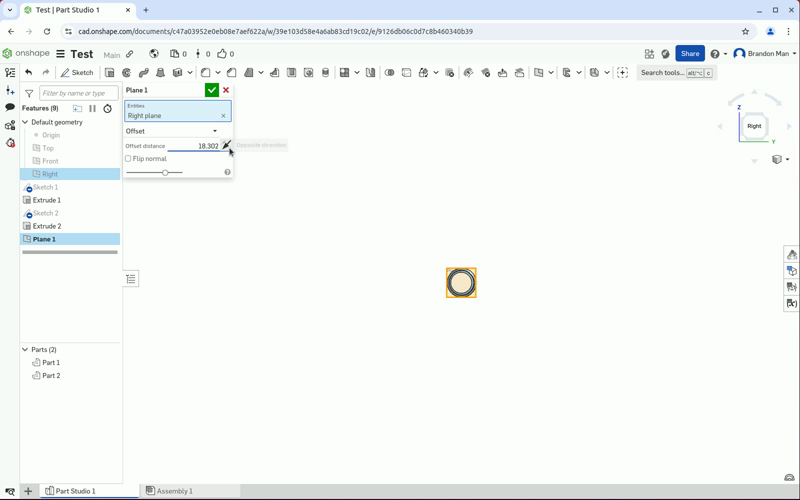
mouse_move(229, 147)
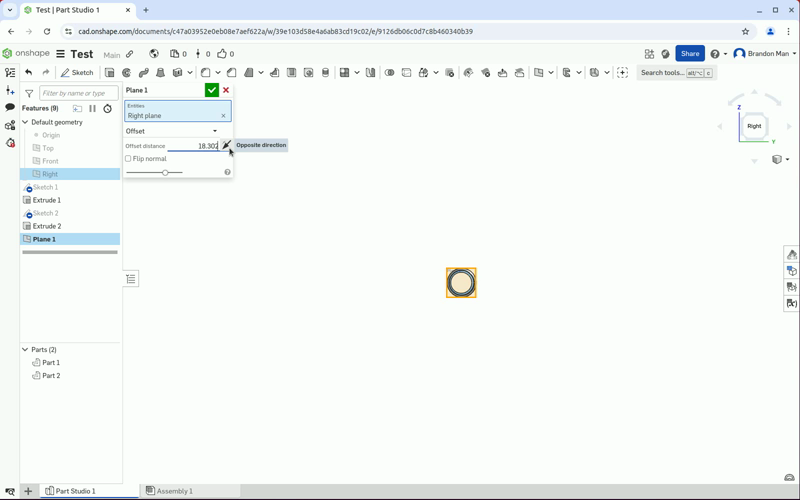
click(229, 147)
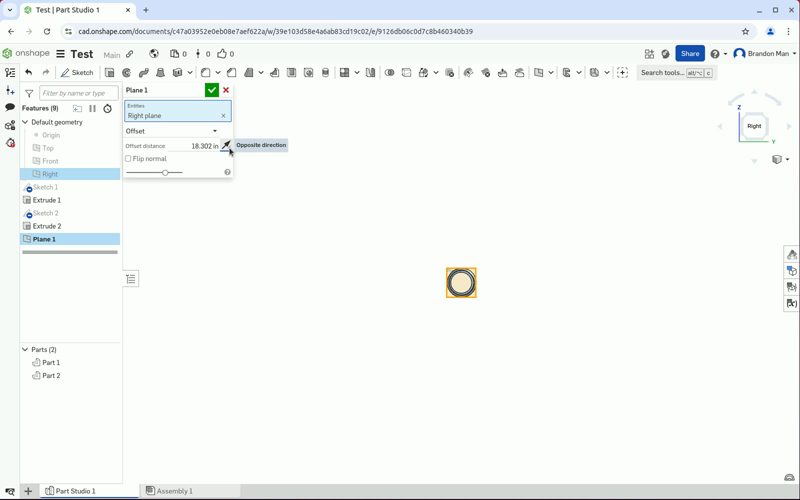
key(enter, 2)
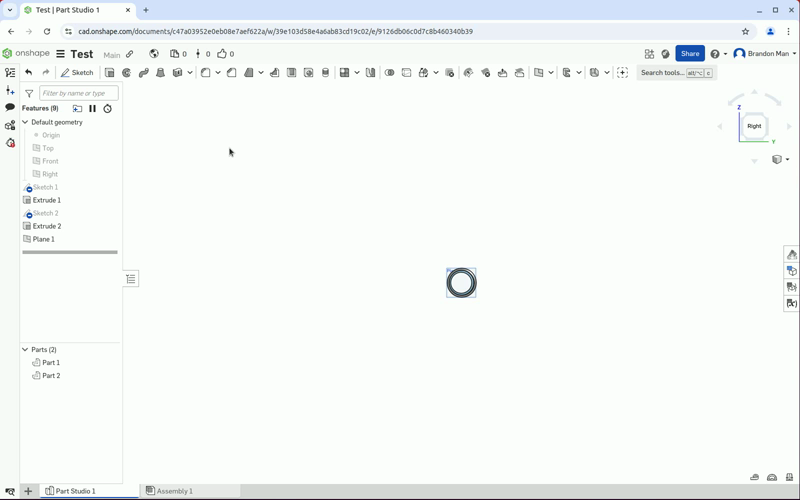
key(shift+s)
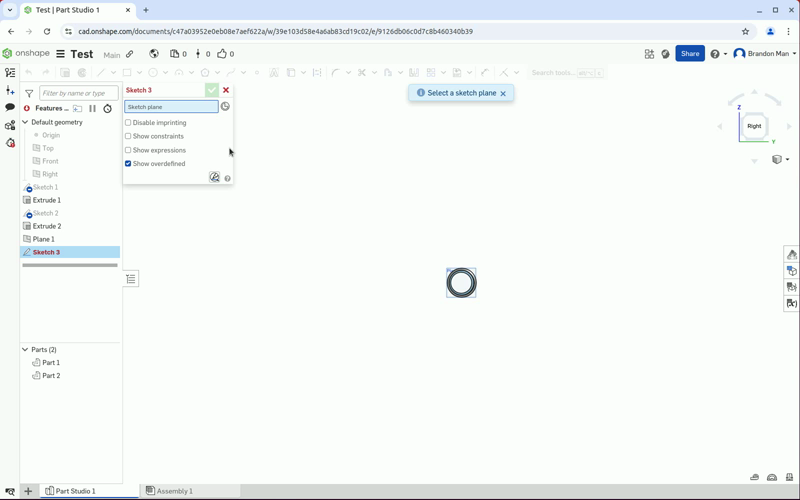
mouse_move(73, 241)
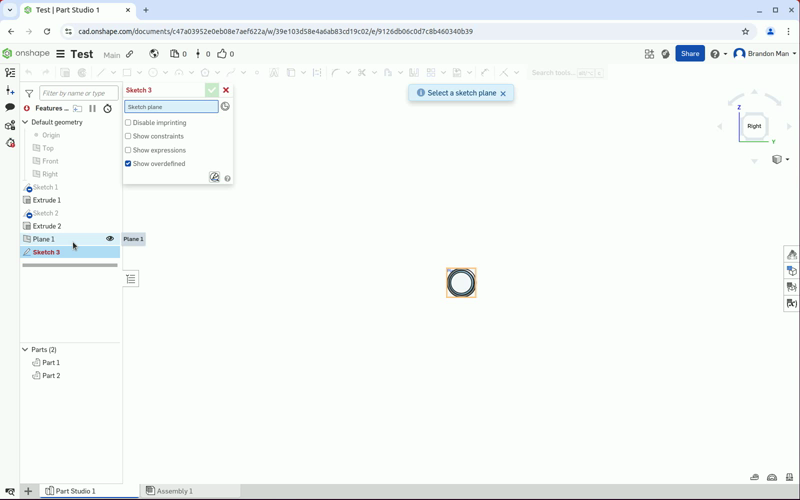
click(73, 241)
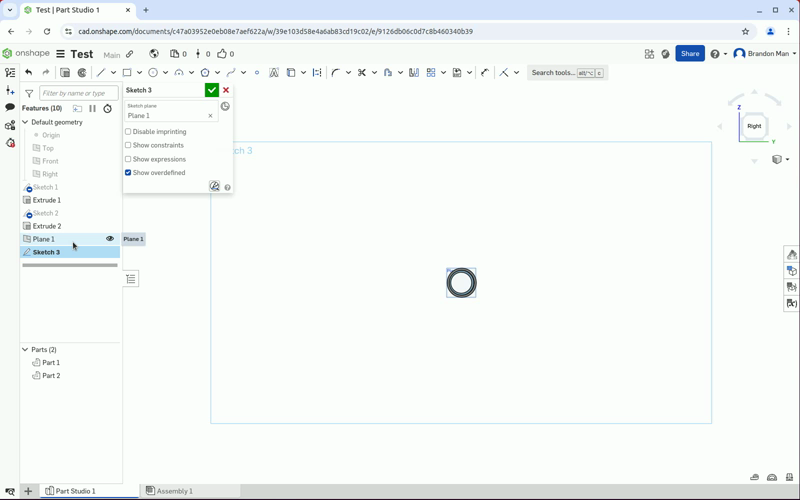
mouse_move(73, 352)
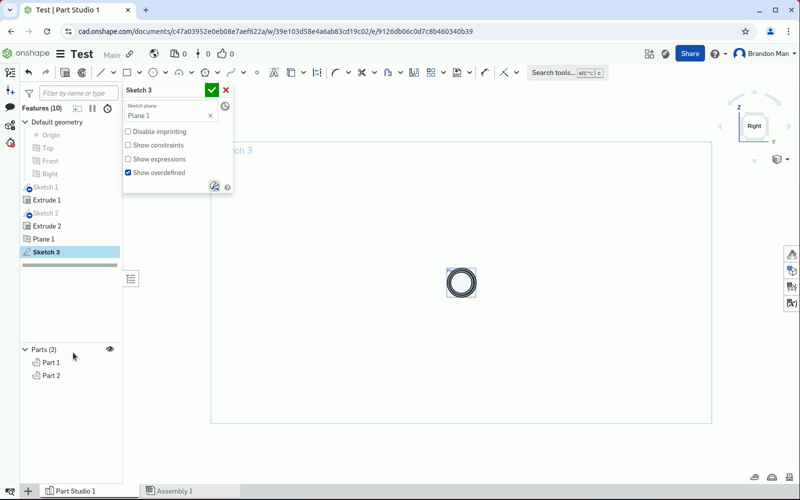
key(y)
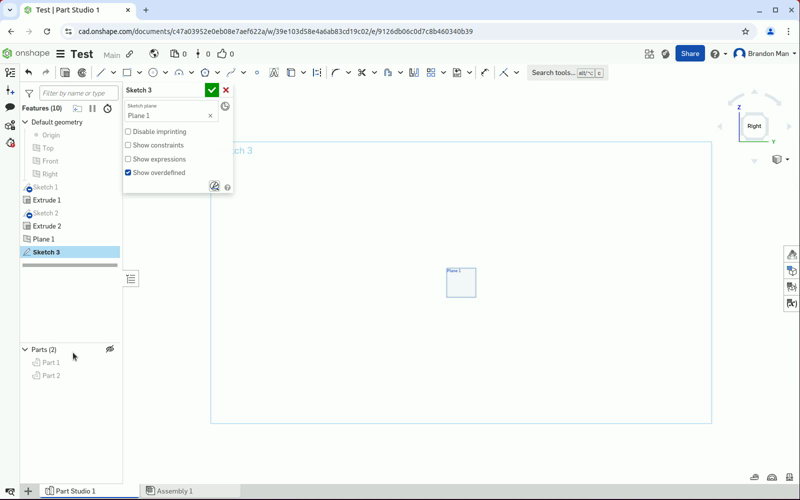
key(c)
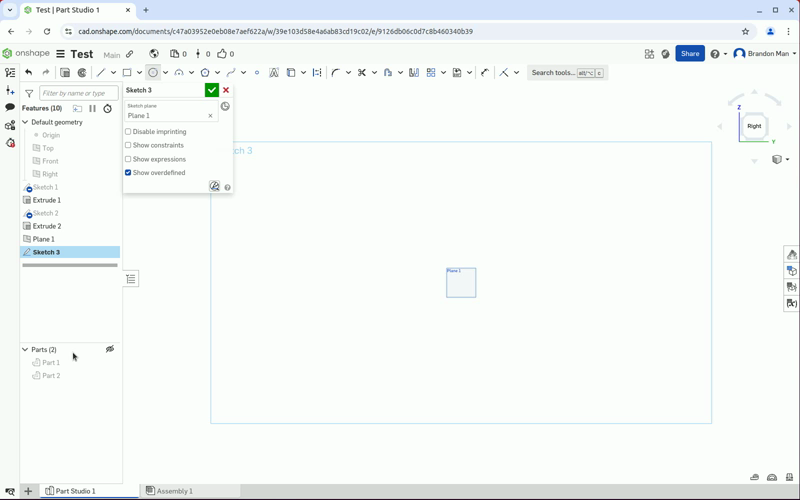
key_down(shift)
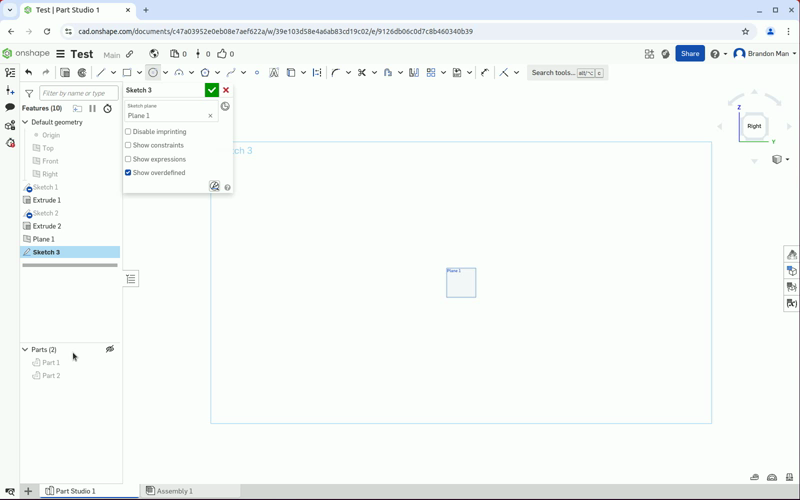
mouse_move(461, 282)
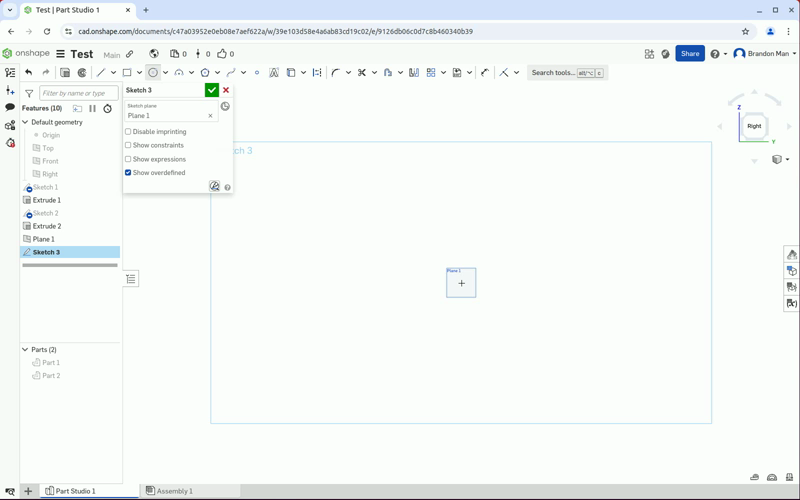
click(461, 282)
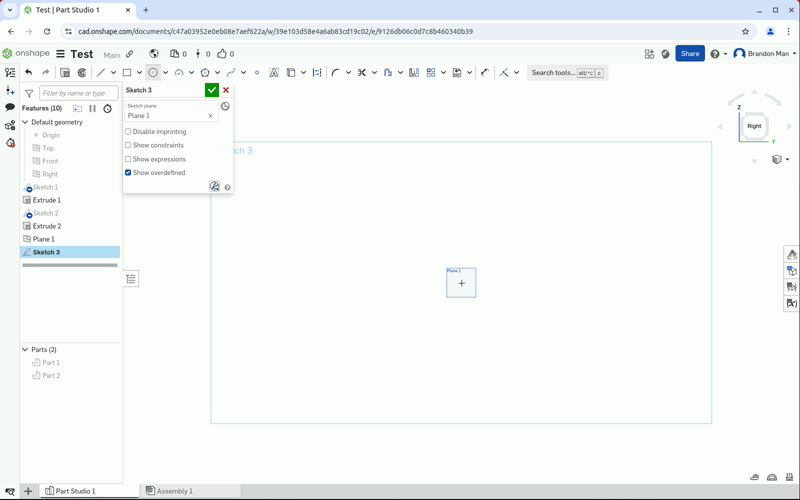
key_up(shift)
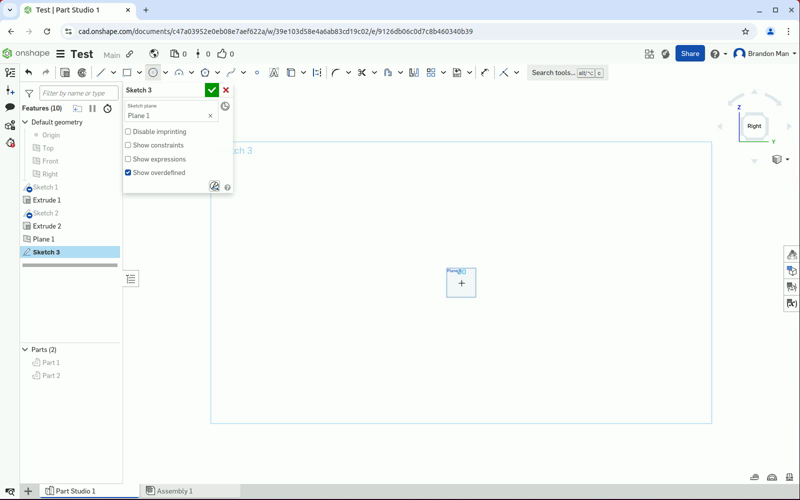
mouse_move(476, 282)
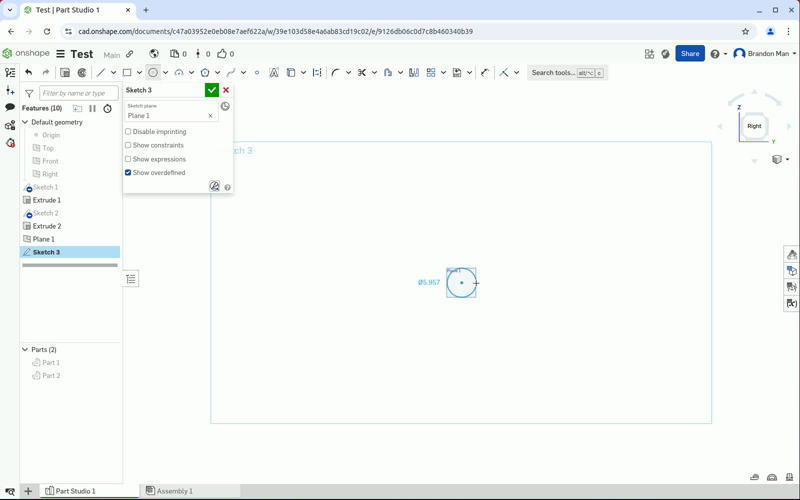
click(476, 282)
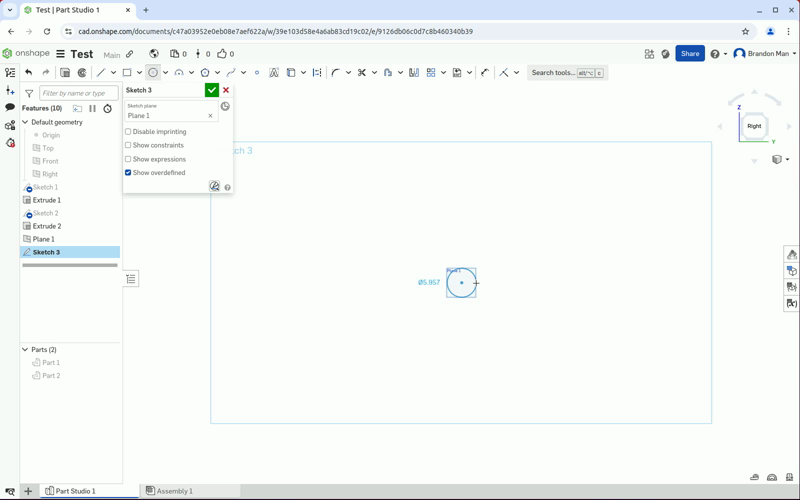
key(esc)
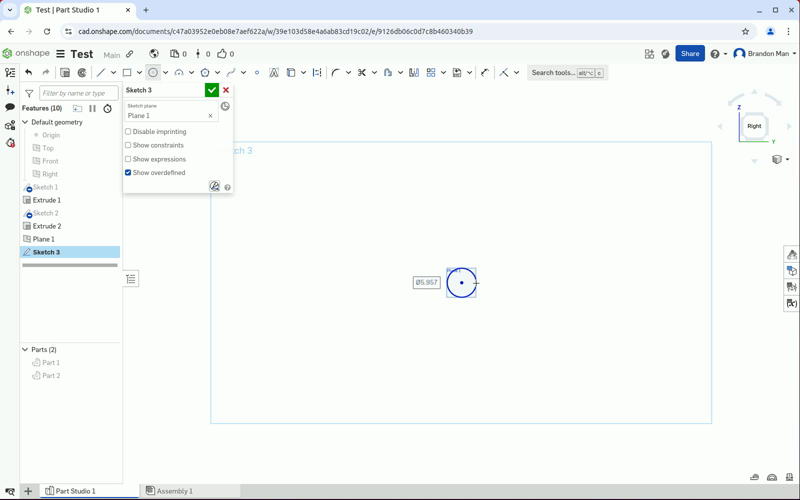
key(c)
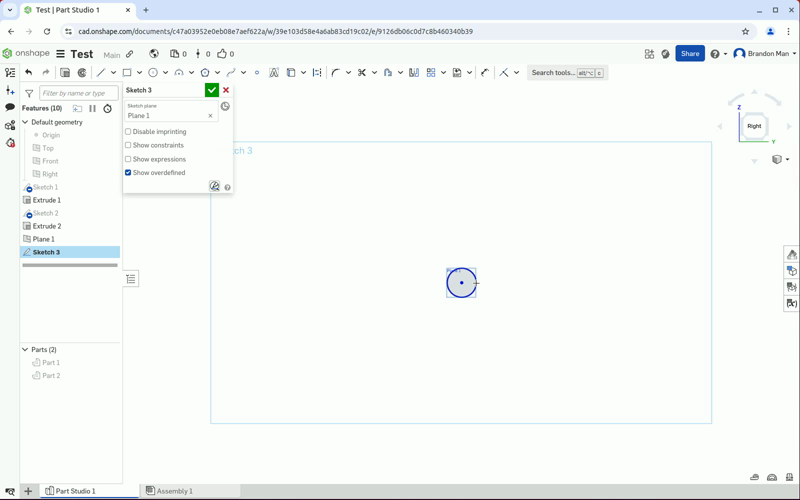
key_down(shift)
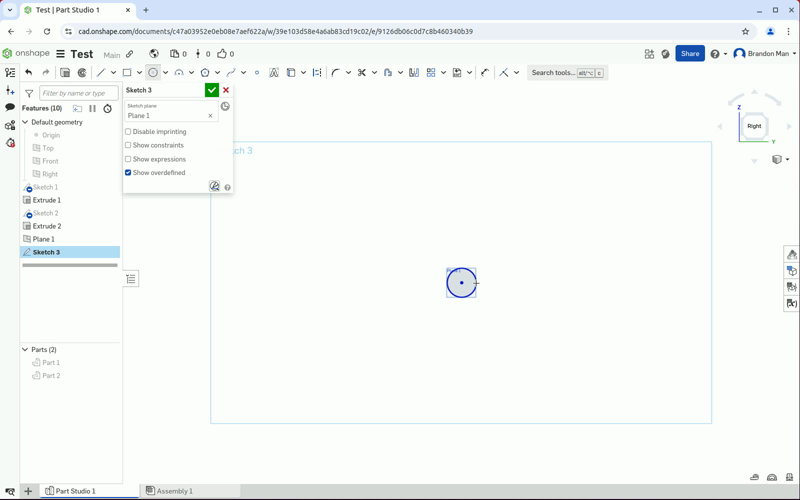
mouse_move(461, 282)
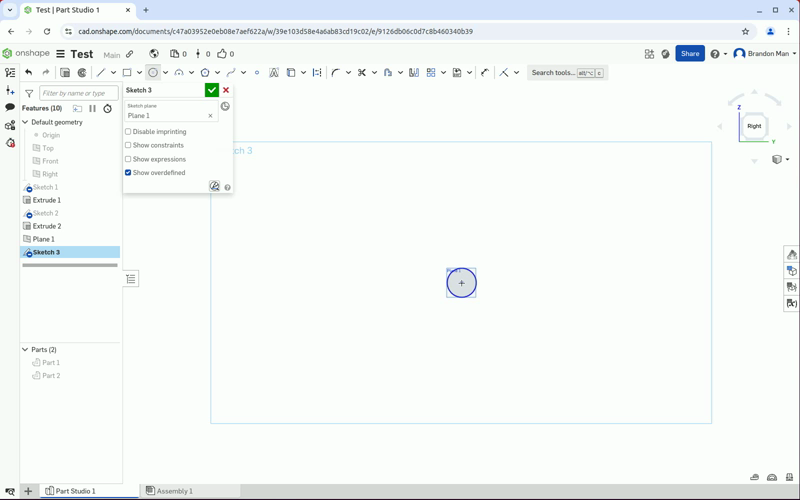
click(461, 282)
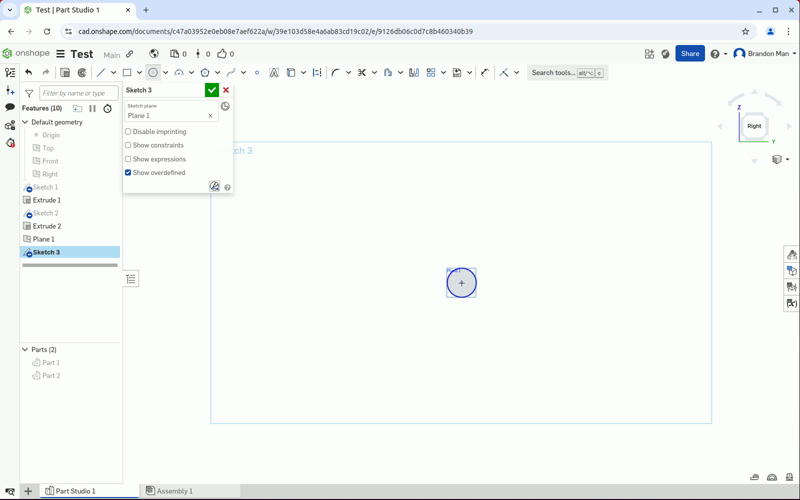
key_up(shift)
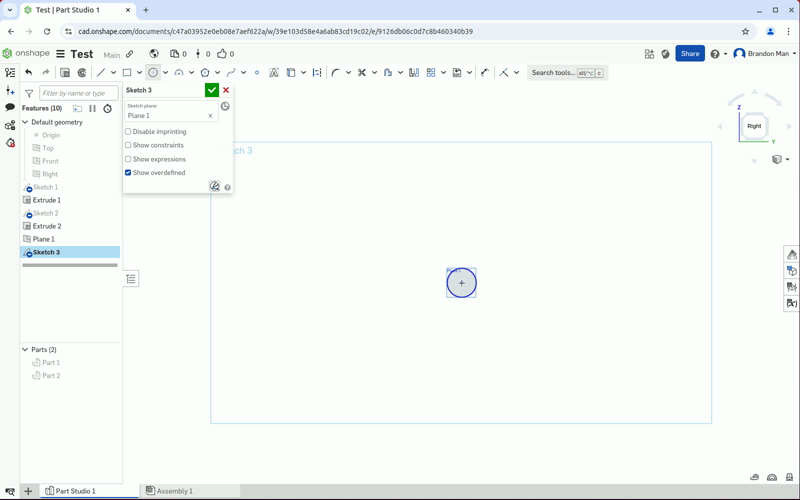
mouse_move(474, 282)
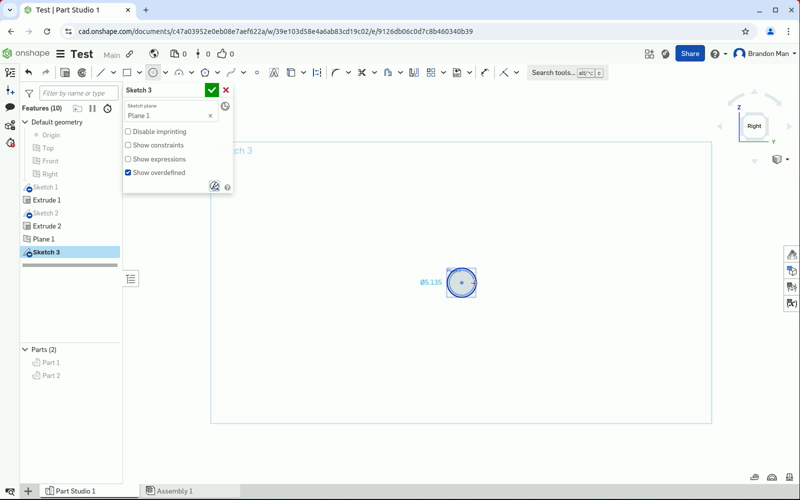
scroll(6)
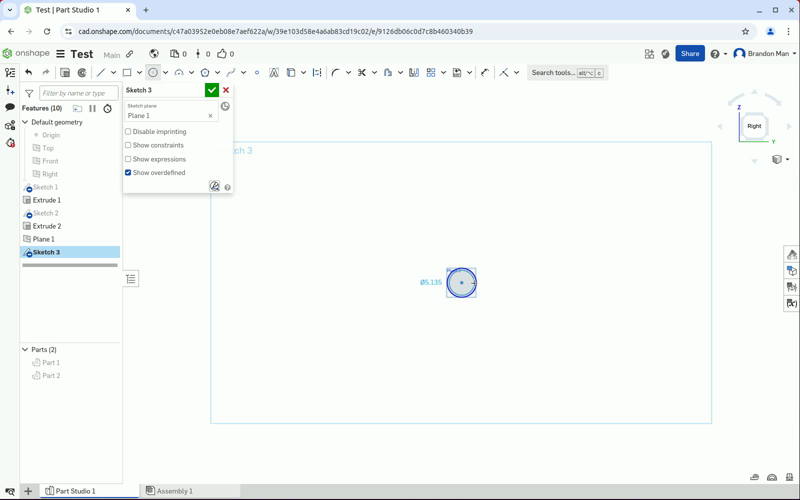
scroll(6)
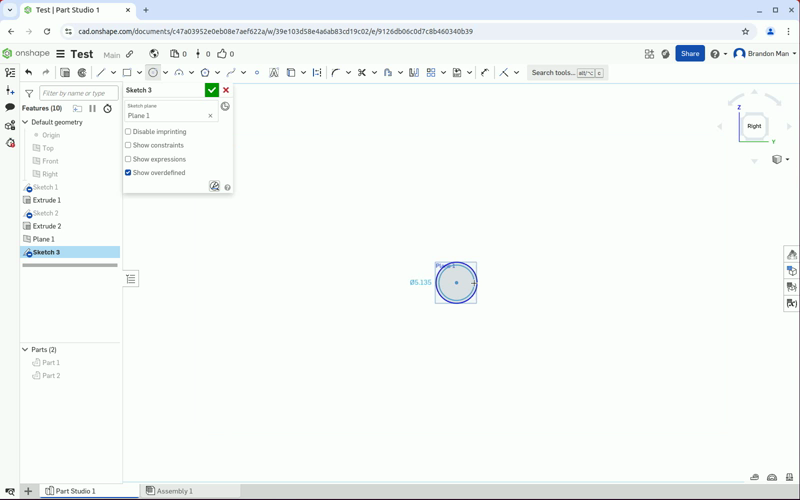
scroll(6)
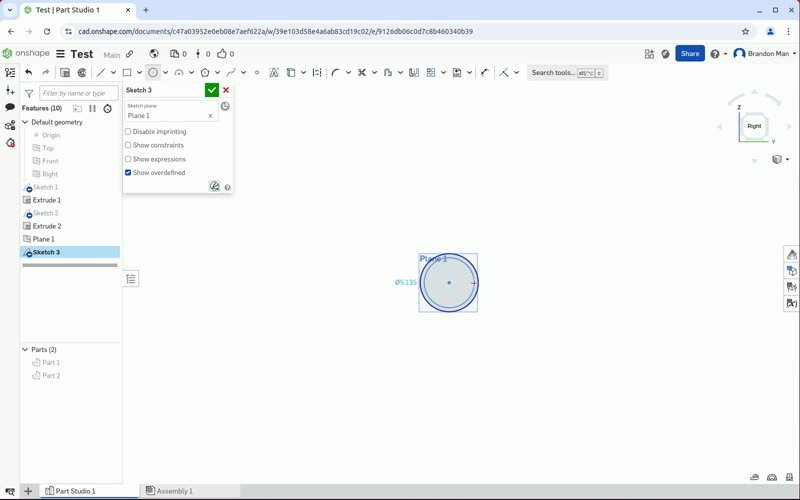
scroll(6)
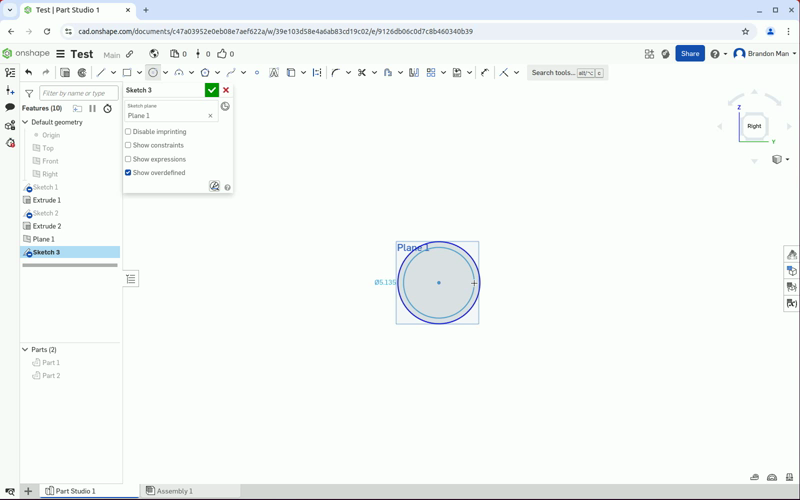
scroll(6)
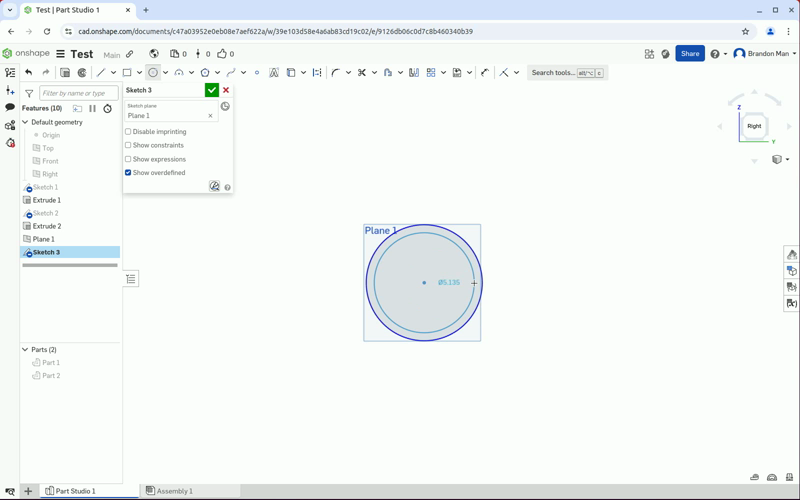
scroll(6)
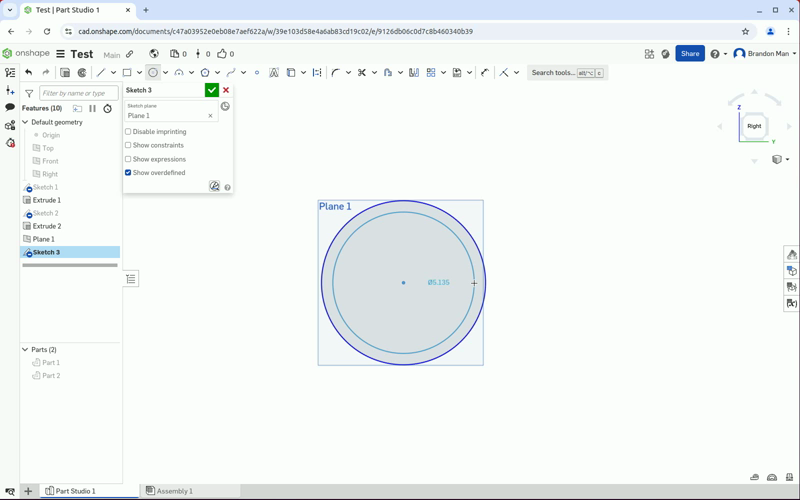
scroll(6)
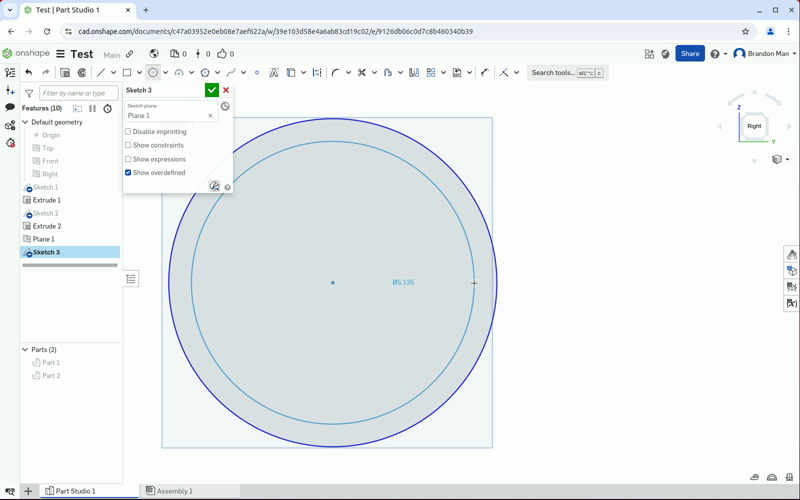
click(474, 282)
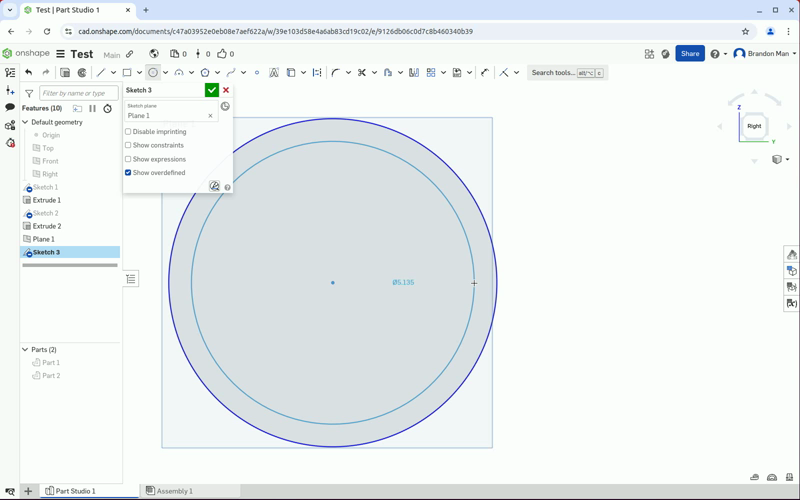
scroll(-6)
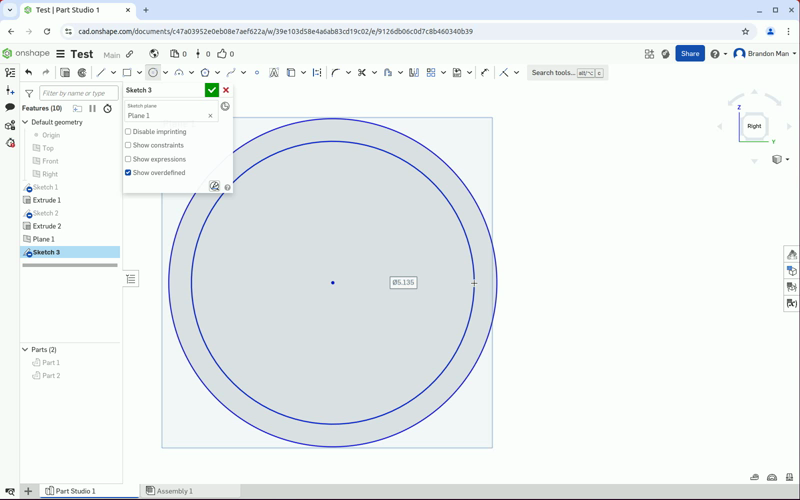
scroll(-6)
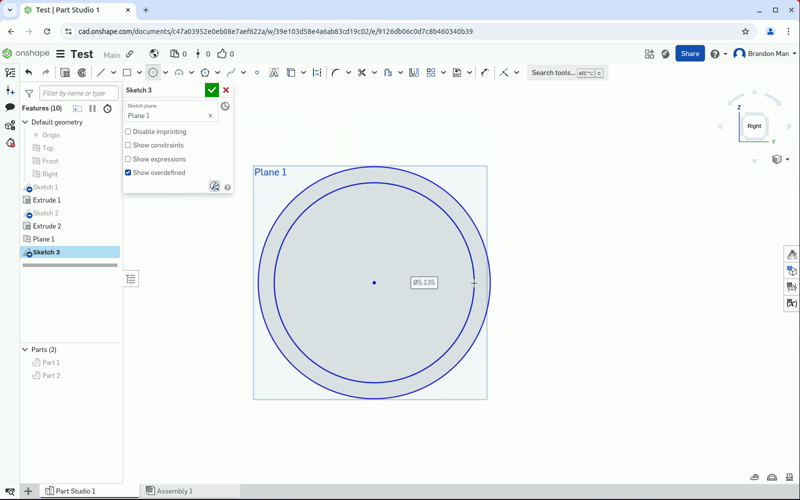
scroll(-6)
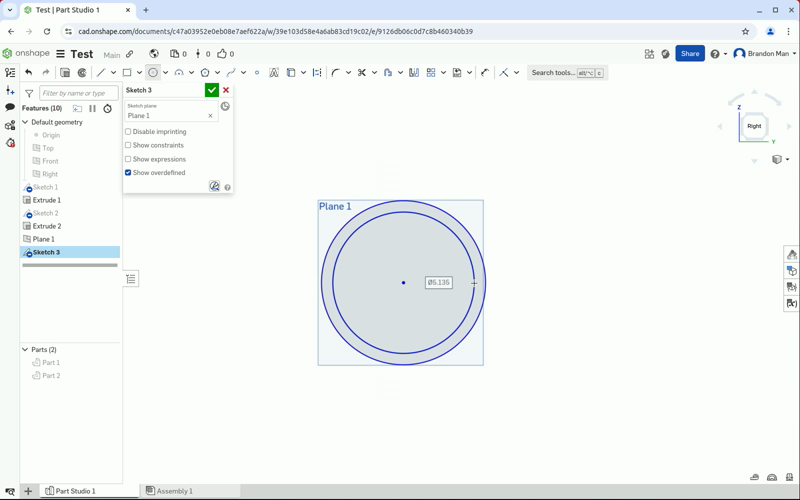
scroll(-6)
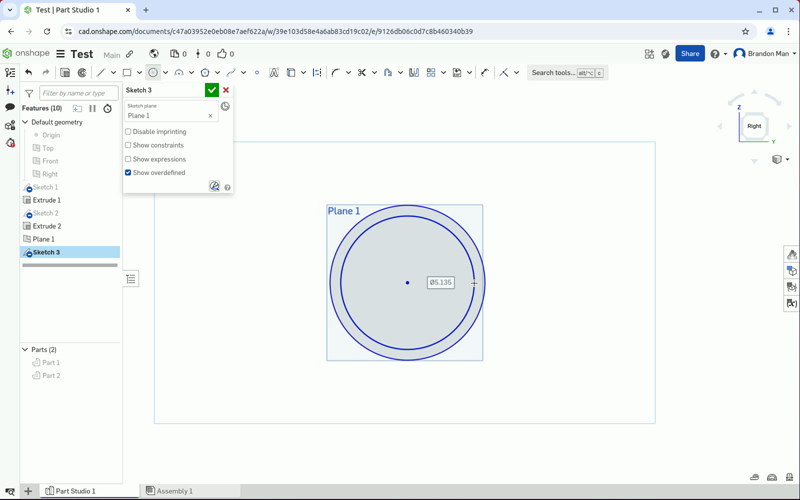
scroll(-6)
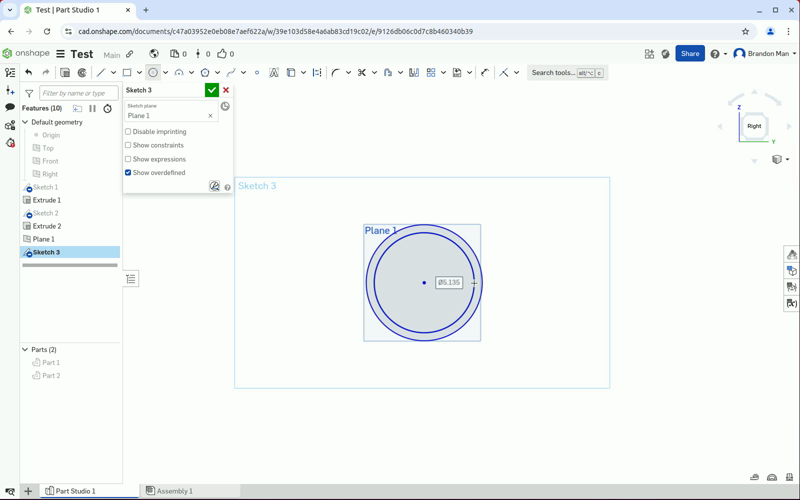
scroll(-6)
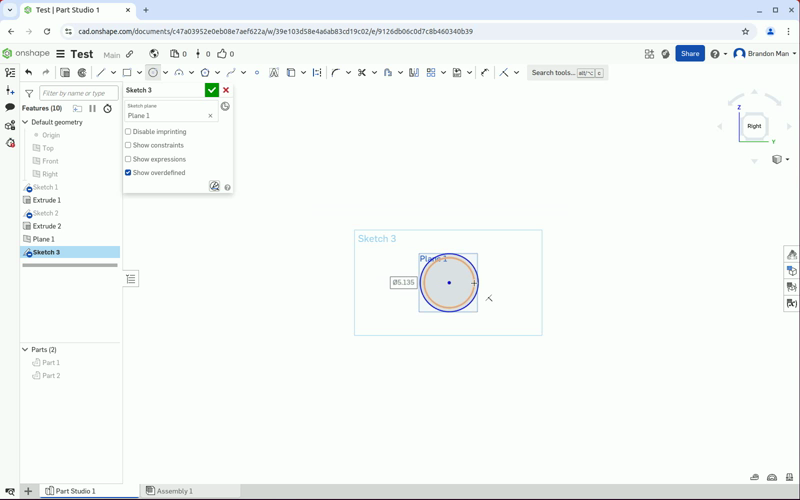
scroll(-6)
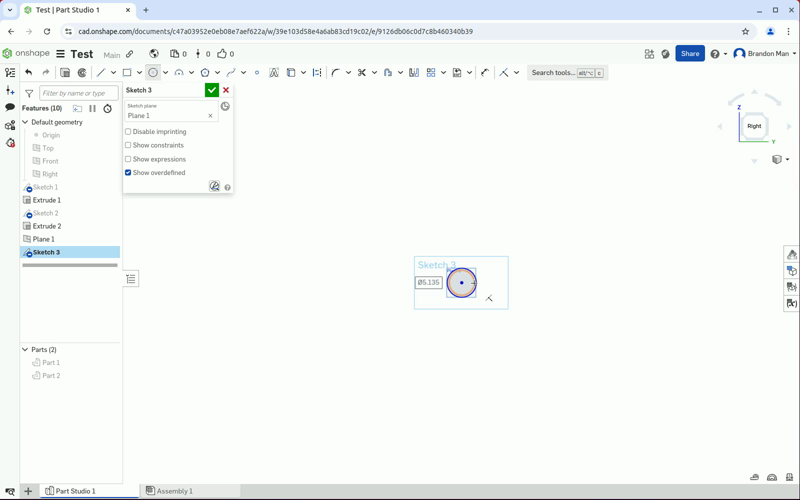
key(esc)
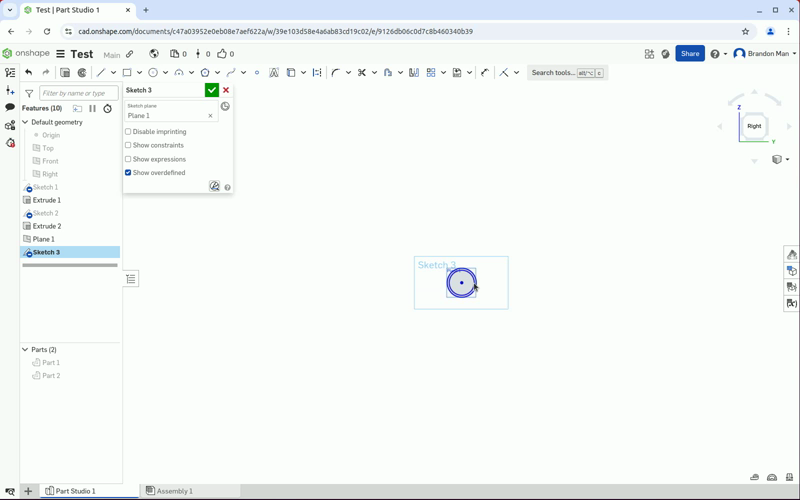
mouse_move(448, 281)
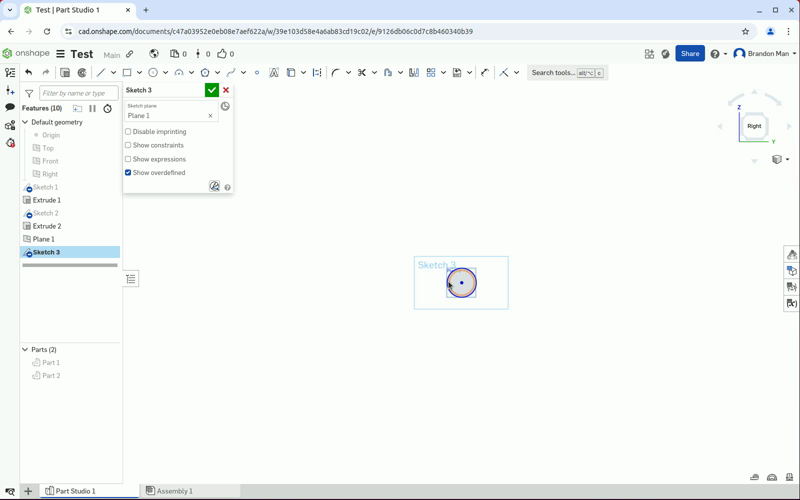
scroll(6)
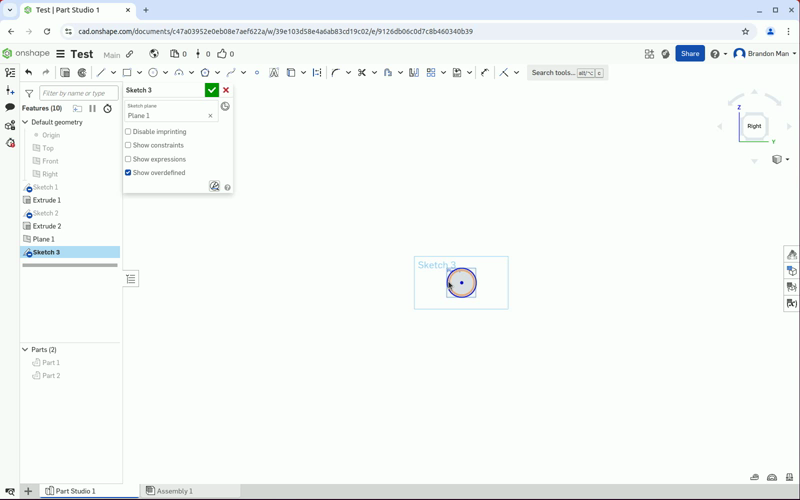
scroll(6)
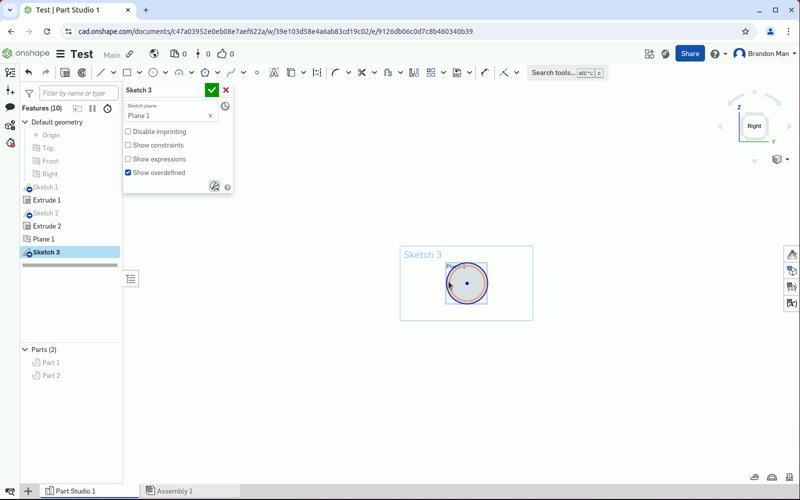
scroll(6)
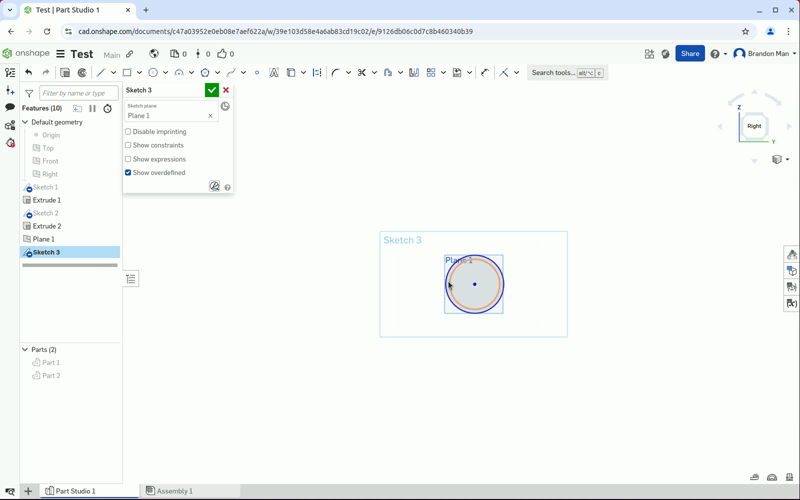
scroll(6)
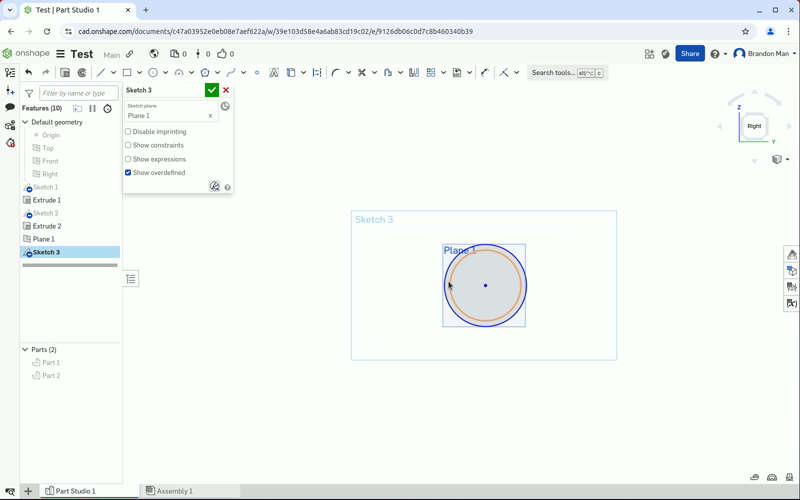
scroll(6)
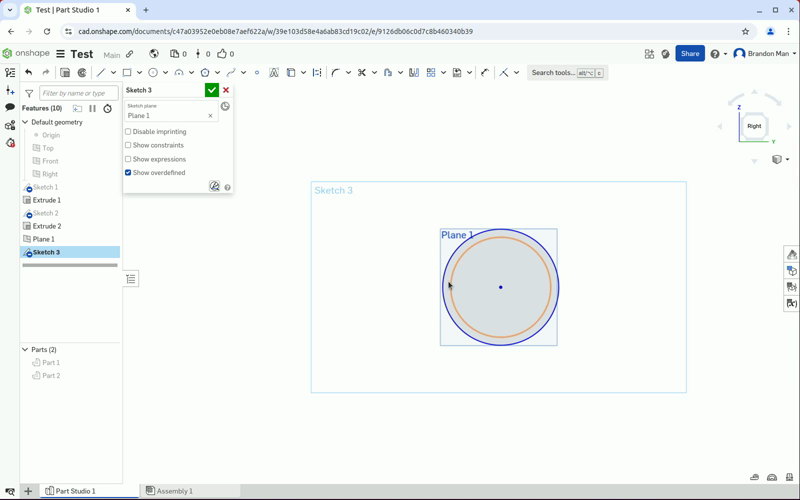
scroll(6)
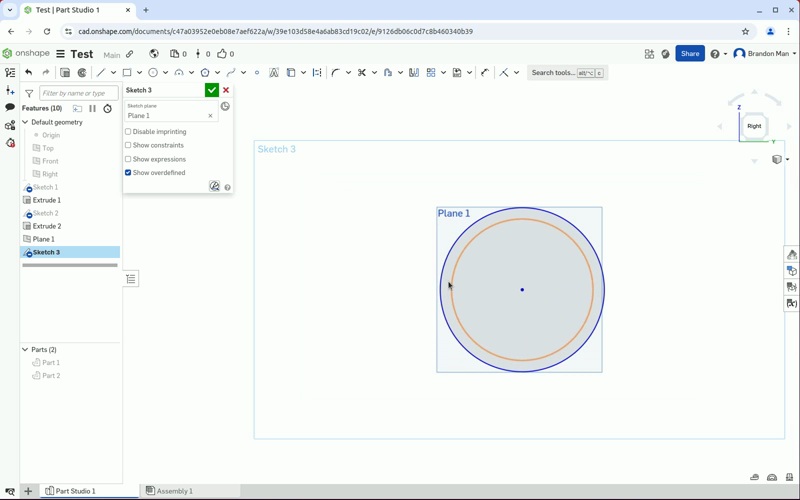
scroll(6)
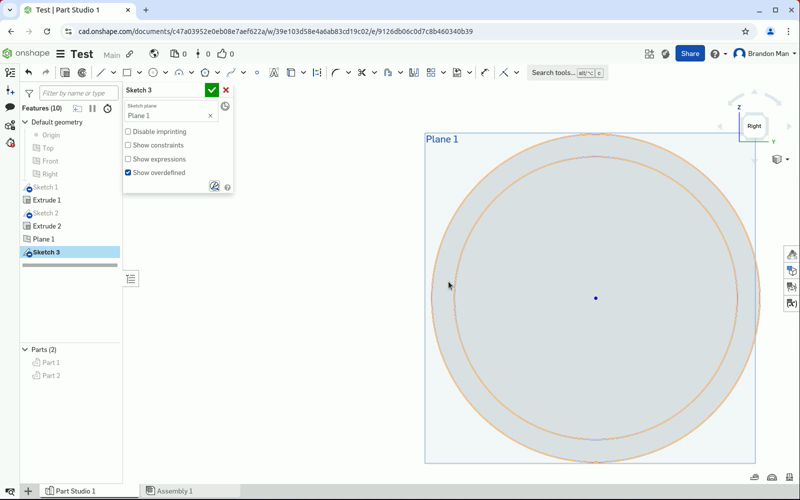
click(448, 281)
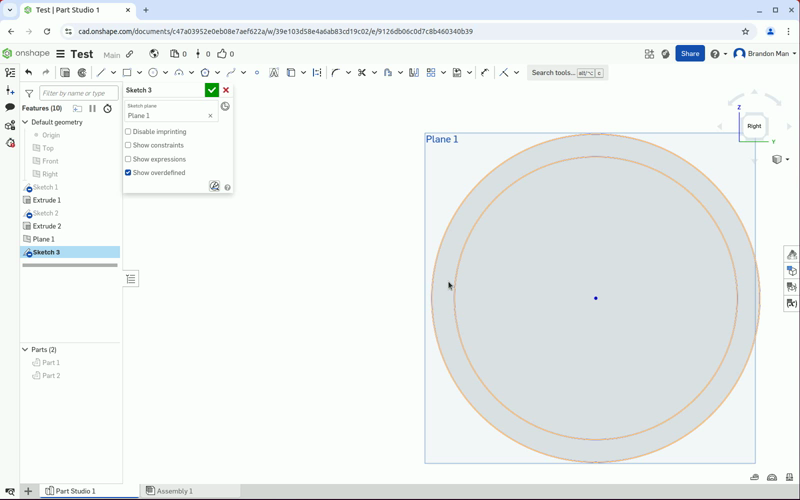
scroll(-6)
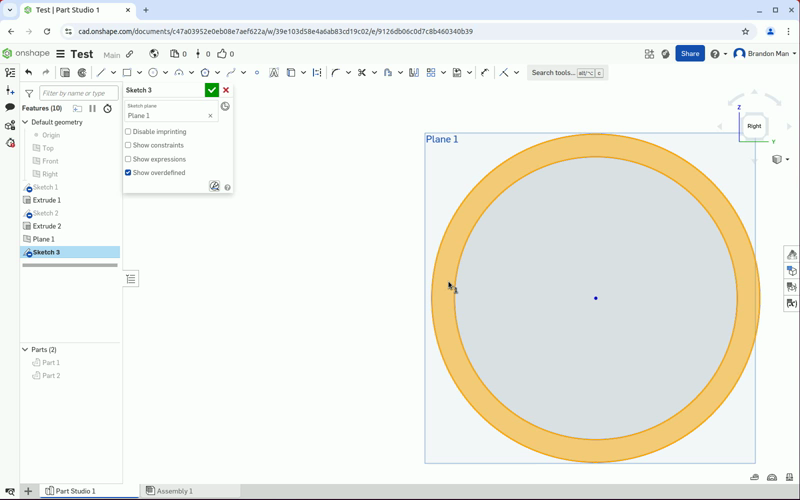
scroll(-6)
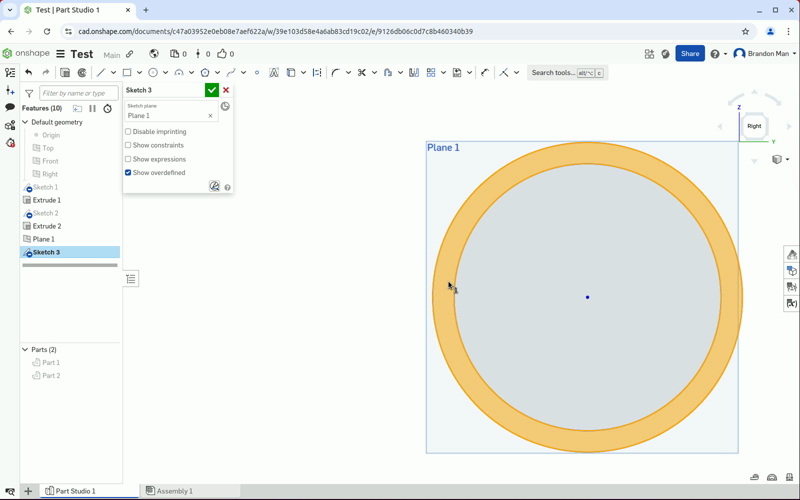
scroll(-6)
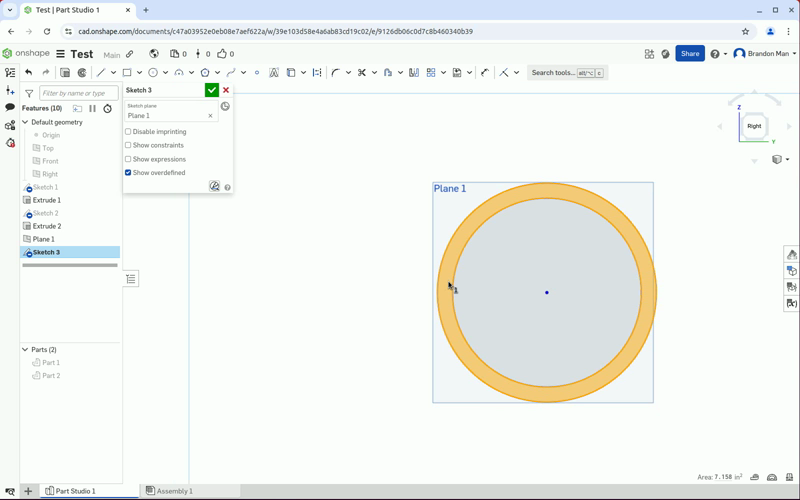
scroll(-6)
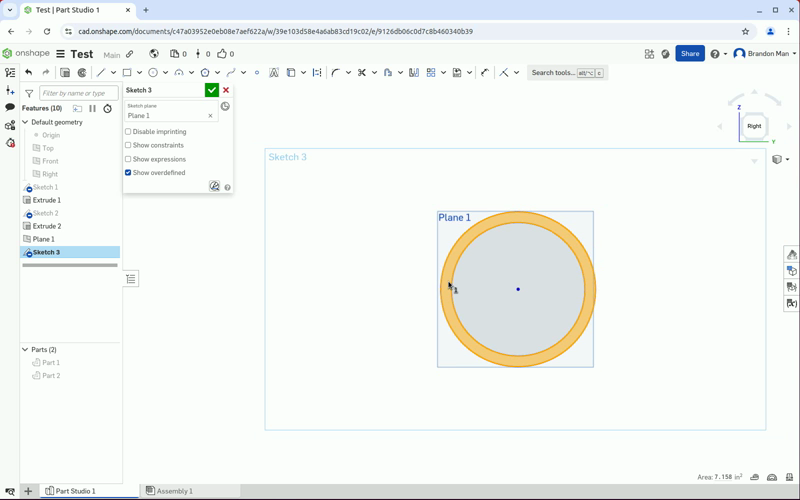
scroll(-6)
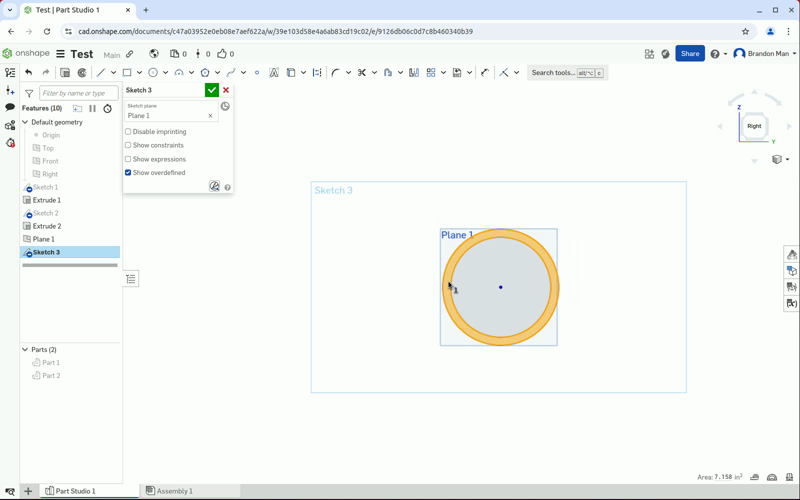
scroll(-6)
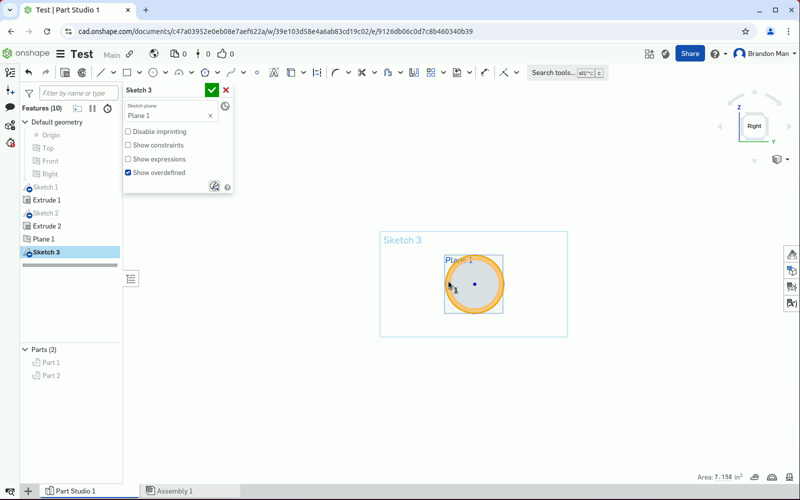
scroll(-6)
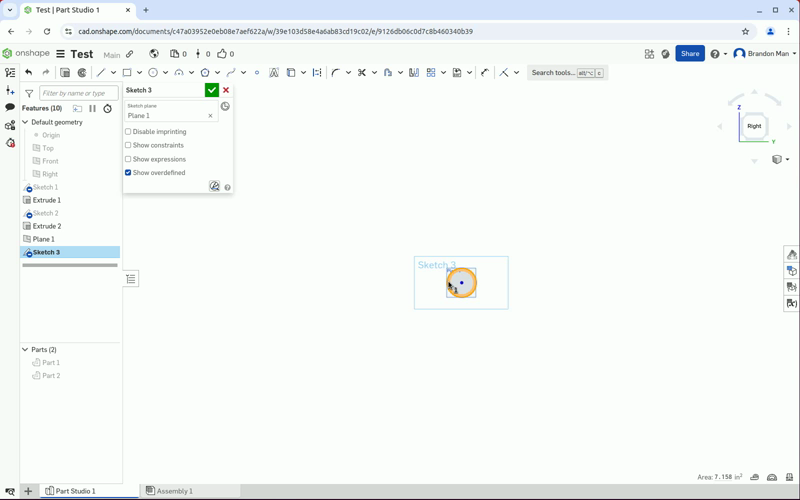
mouse_move(73, 352)
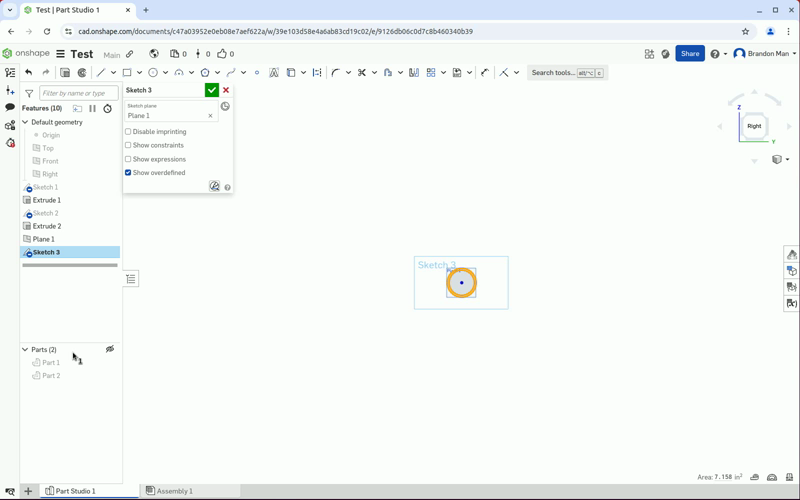
key(shift+y)
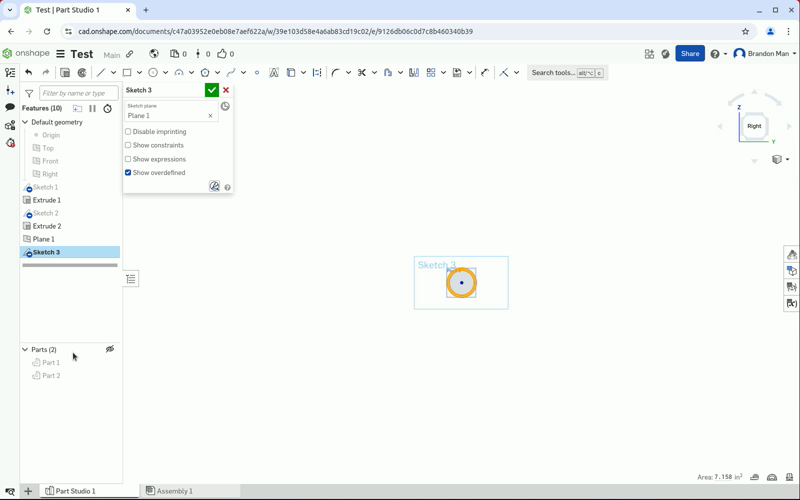
key(shift+e)
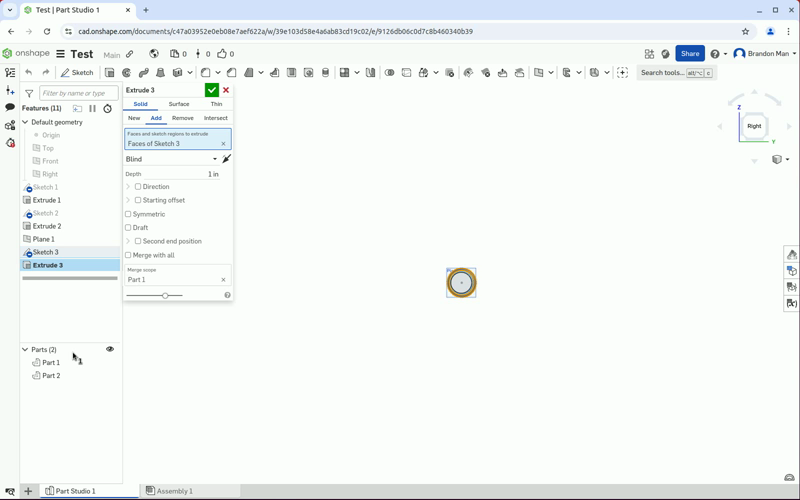
mouse_move(143, 106)
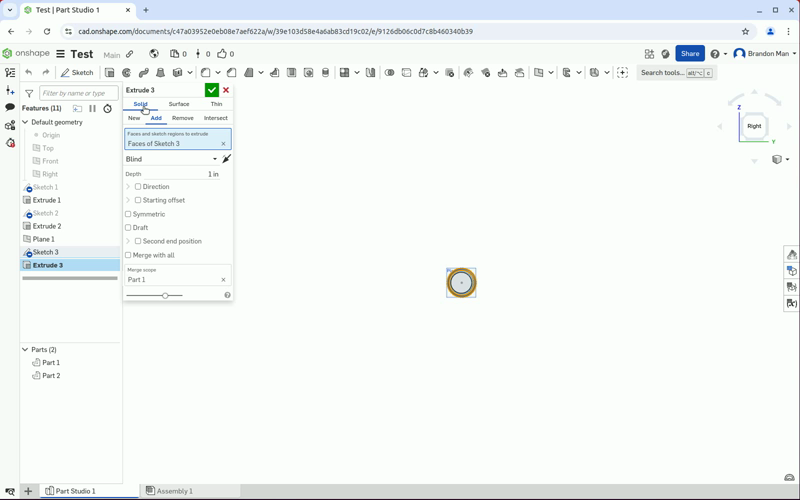
click(143, 106)
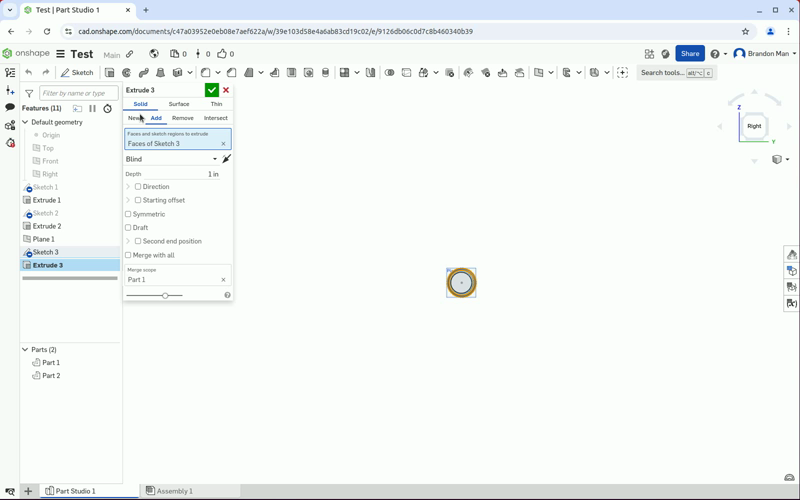
mouse_move(137, 120)
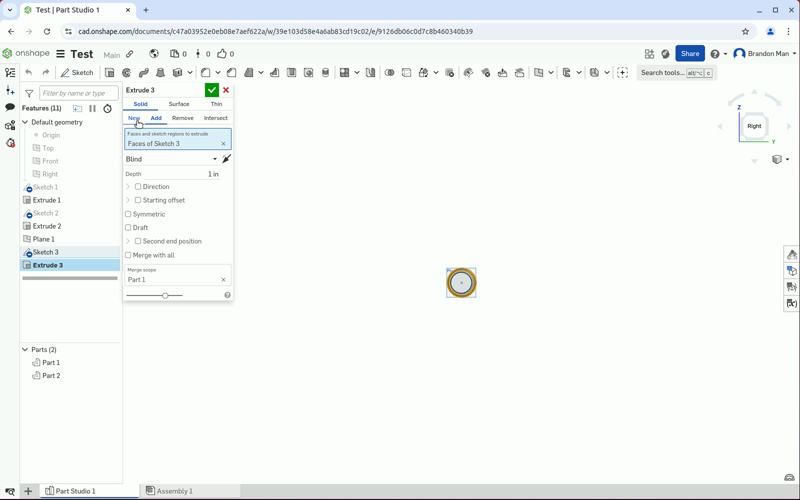
click(137, 120)
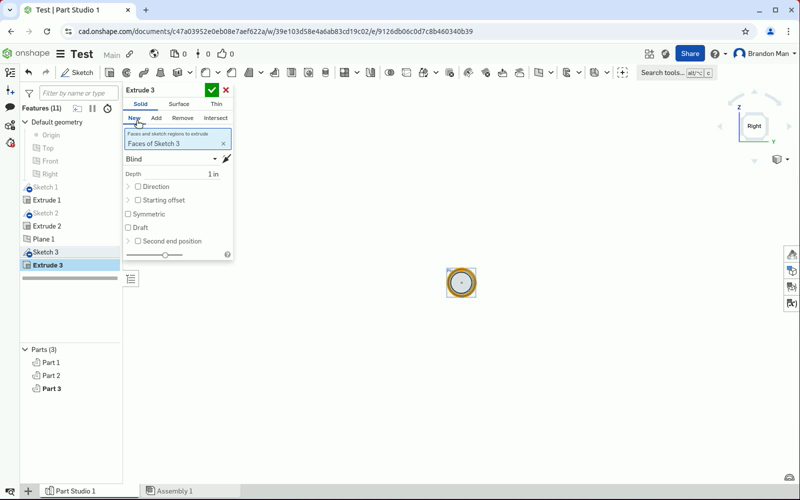
key(tab, 4)
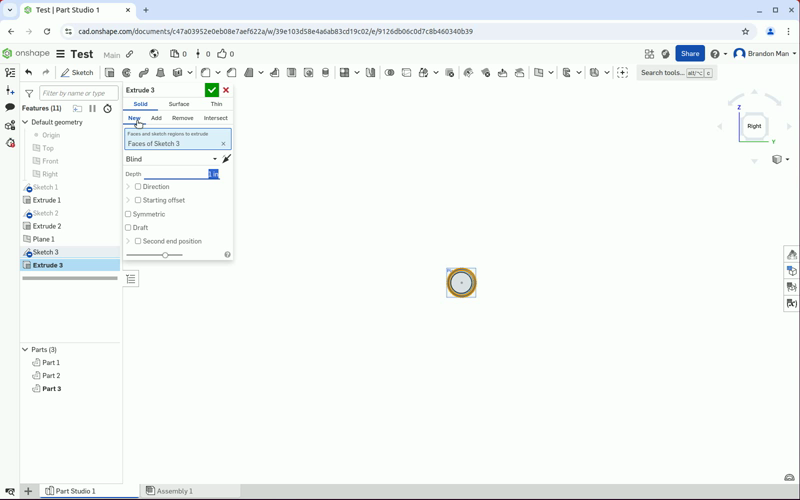
text(4.814)
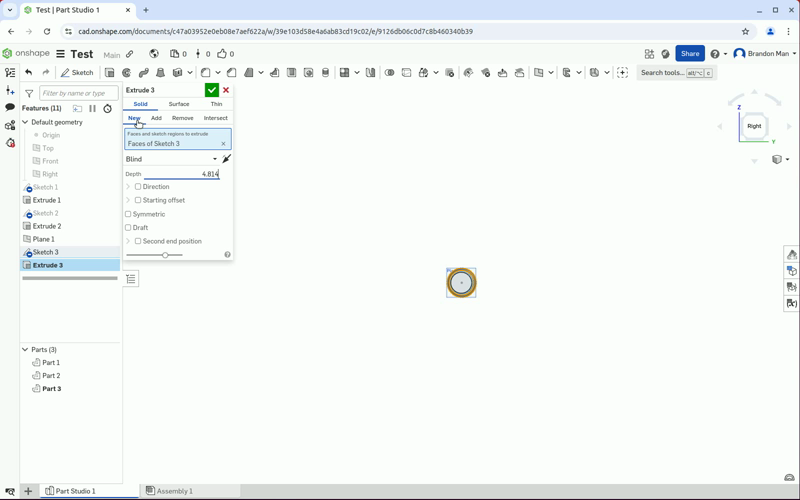
key(enter)
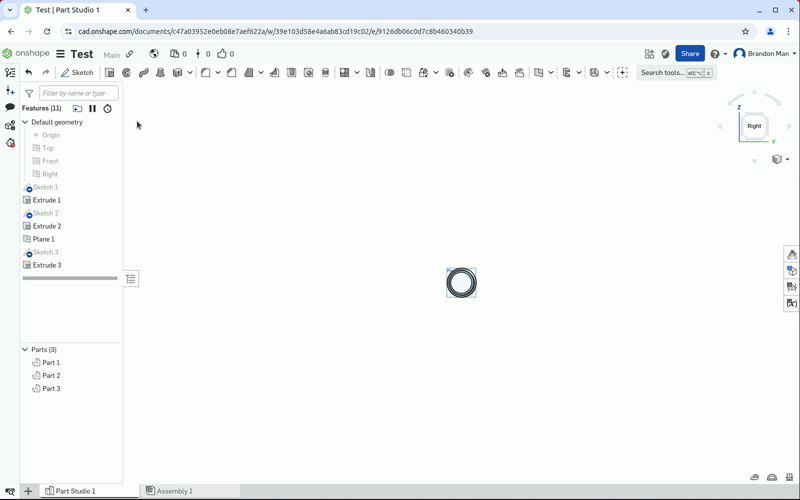
key(shift+h)
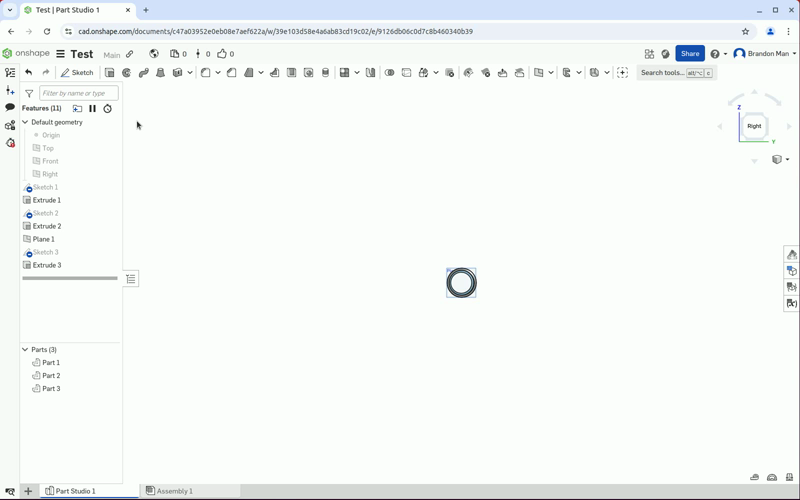
key(shift+h)
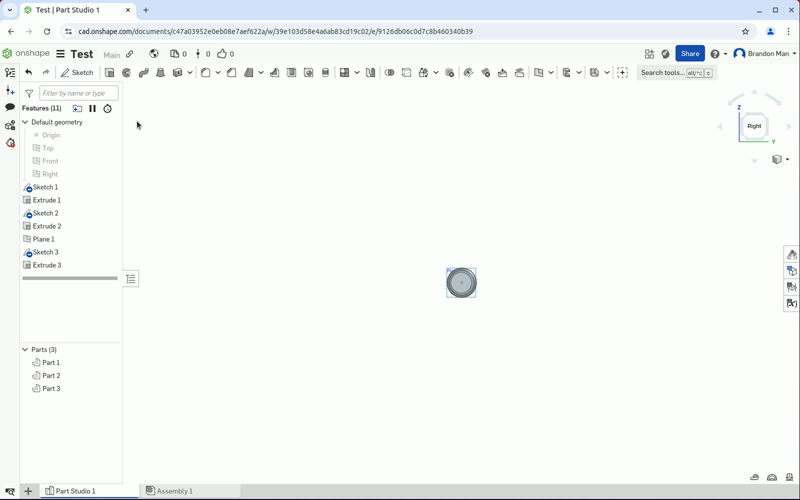
key(shift+7)
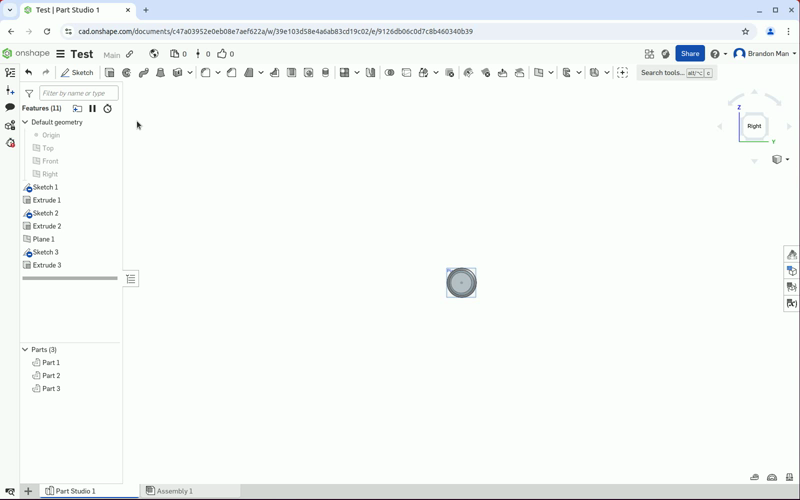
key(right, 2)
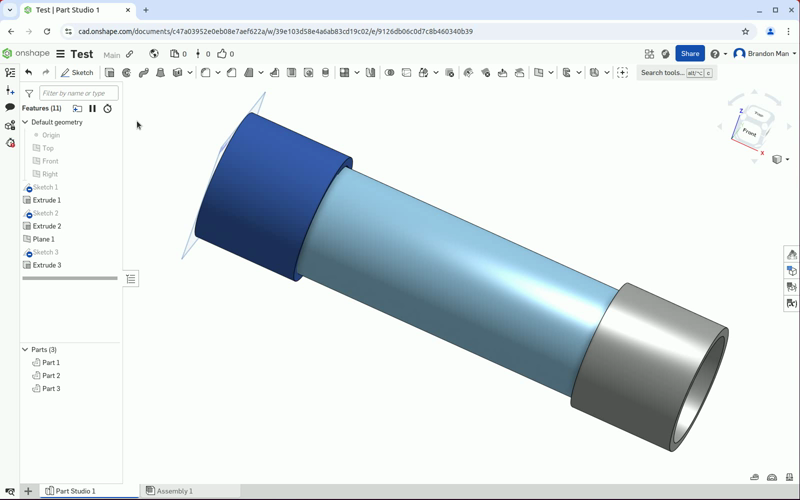
key(down, 2)
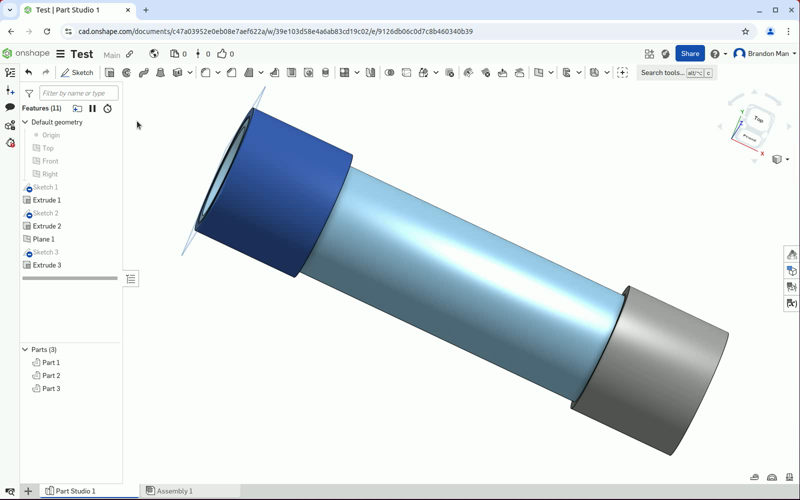
key(up, 2)
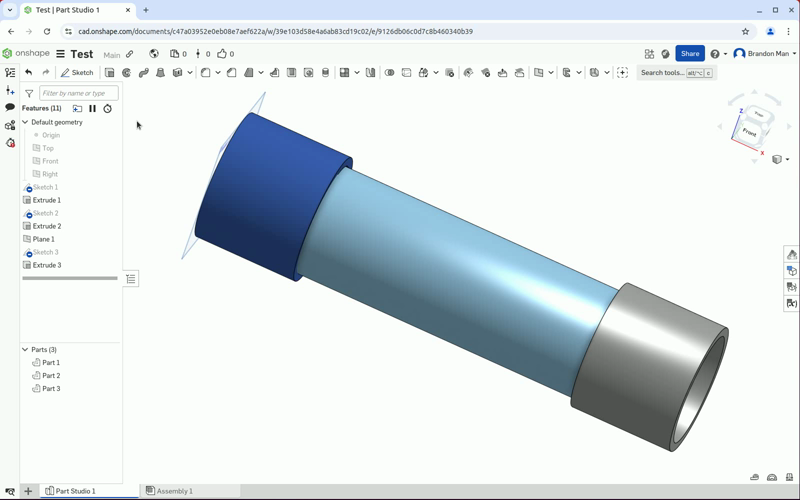
key(left, 2)
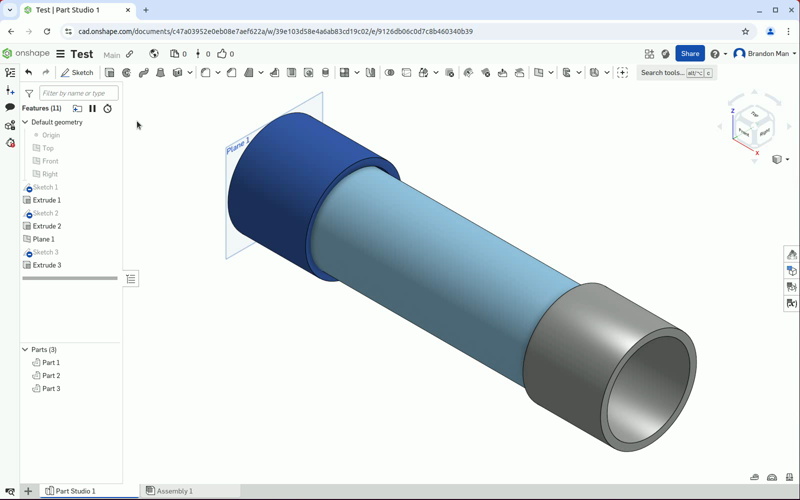
mouse_move(73, 189)
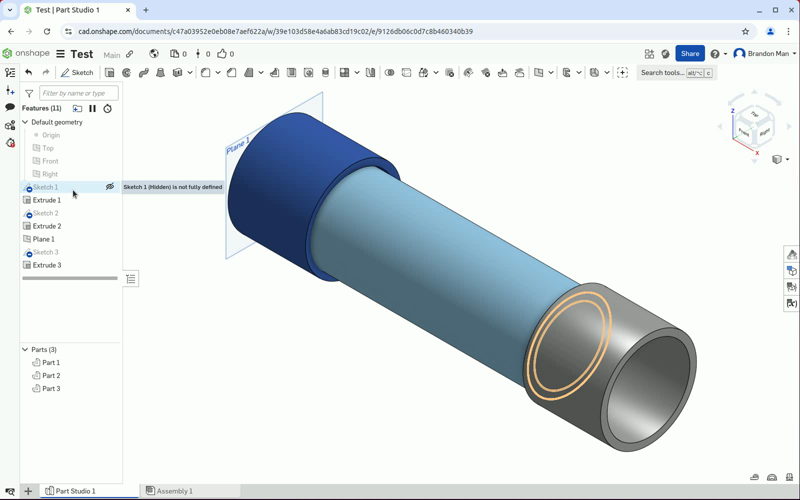
click(73, 189)